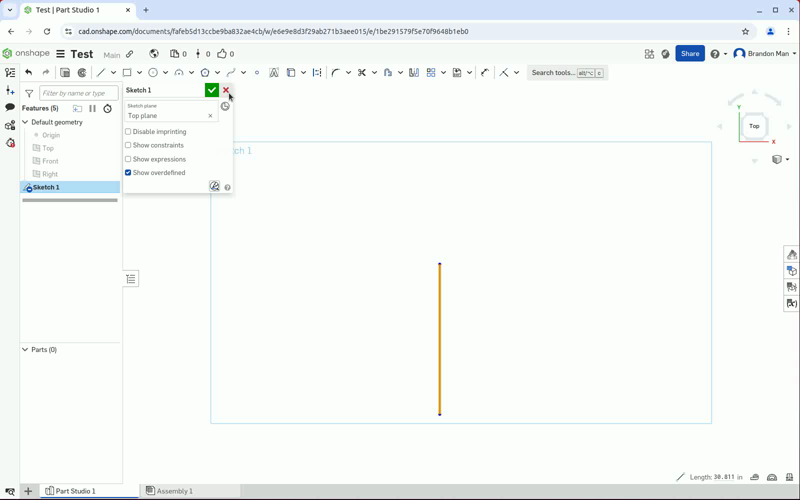
key(shift+h)
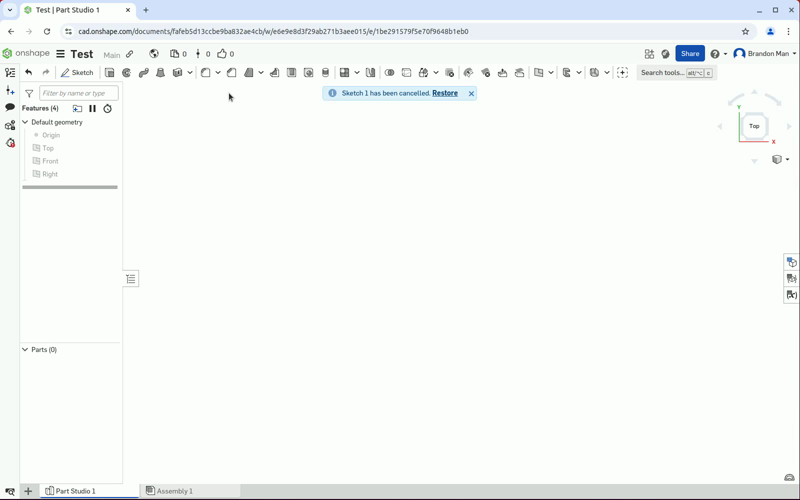
mouse_move(73, 352)
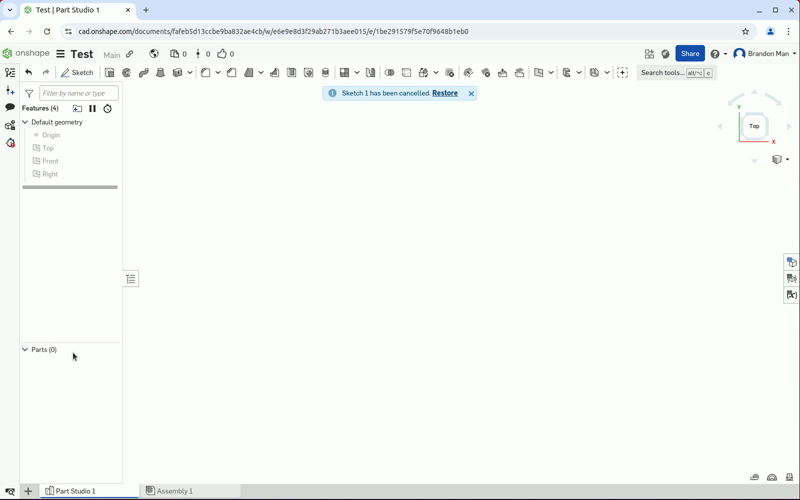
key(y)
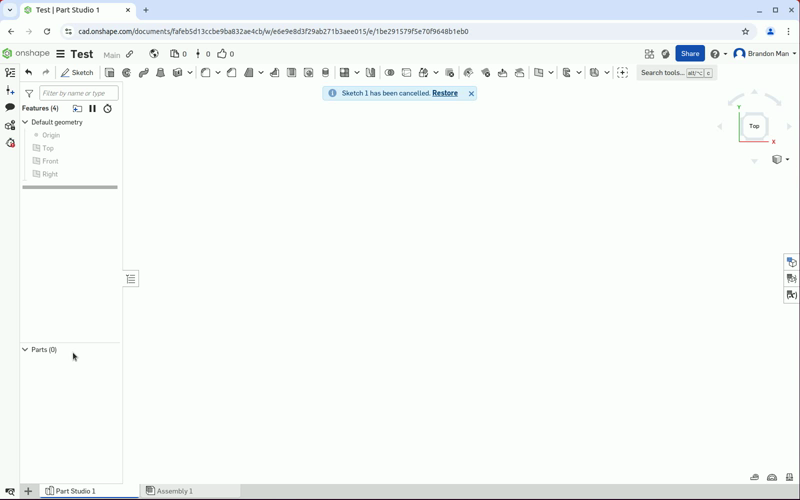
key(shift+p)
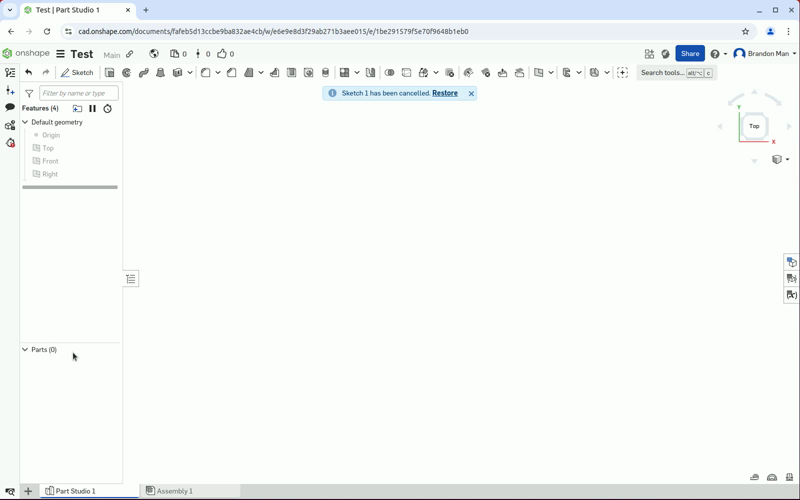
key(space)
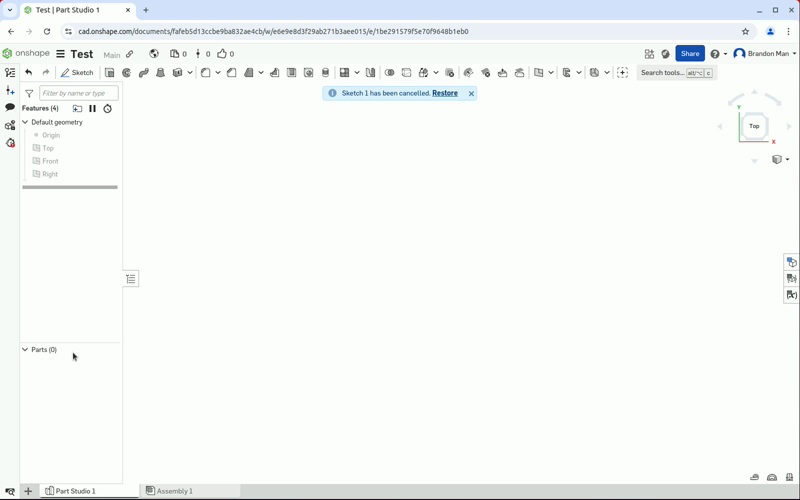
key_down(shift)
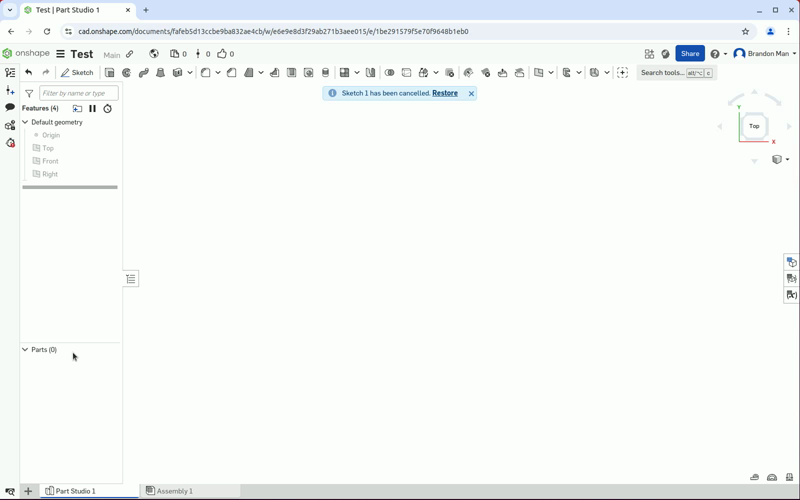
key(up)
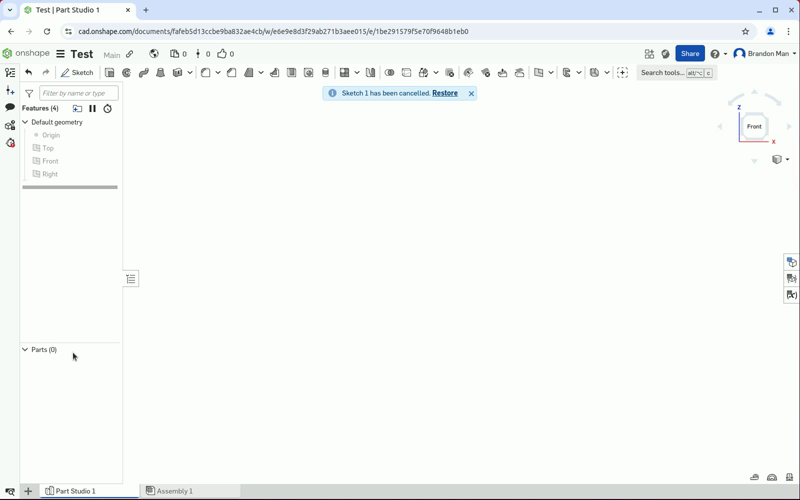
key_up(shift)
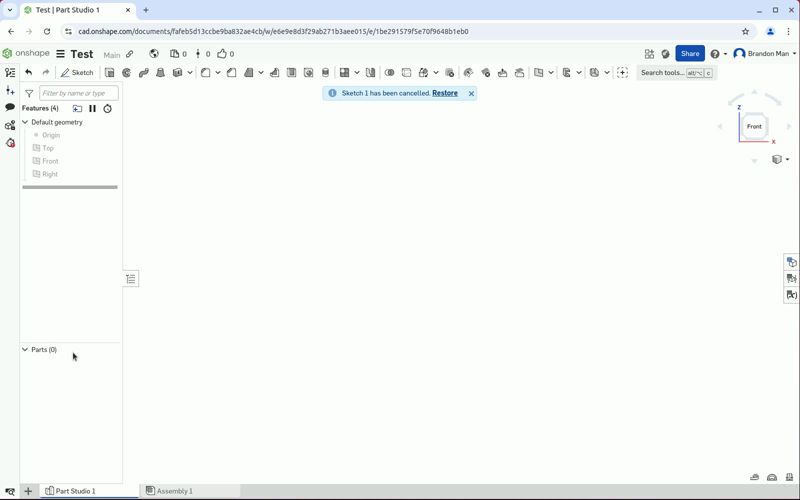
mouse_move(73, 352)
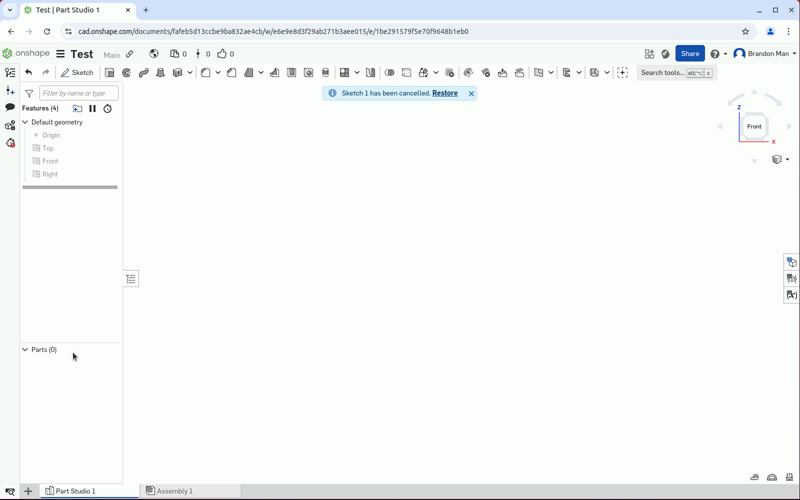
key(shift+y)
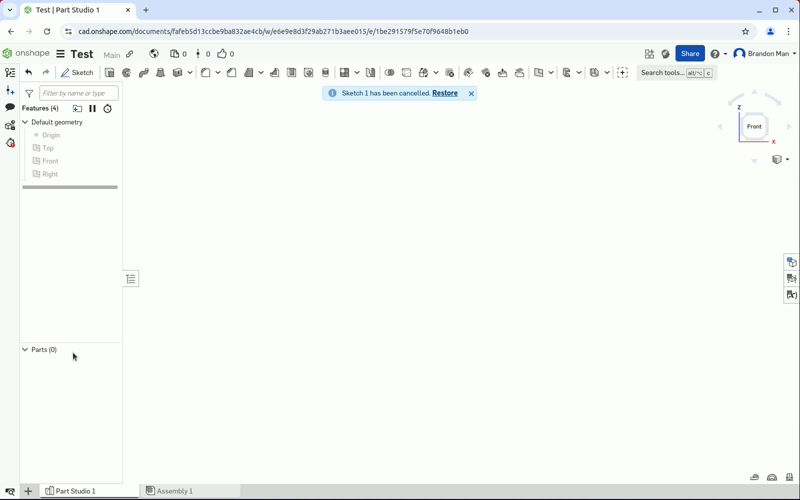
key(shift+s)
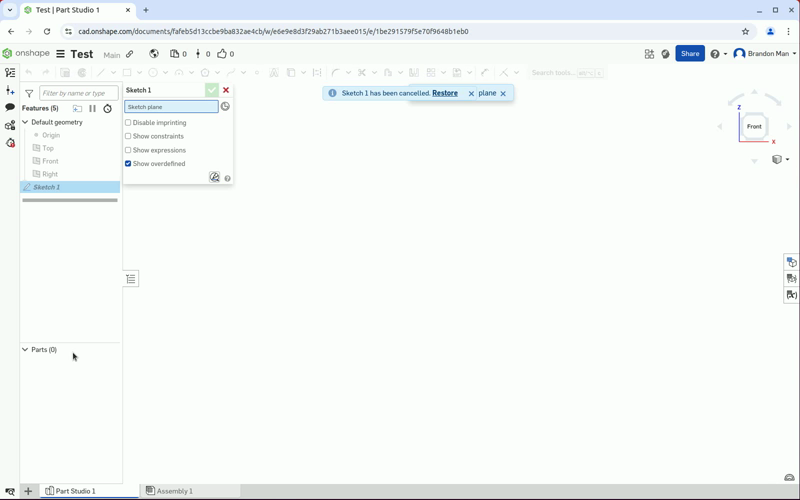
mouse_move(73, 163)
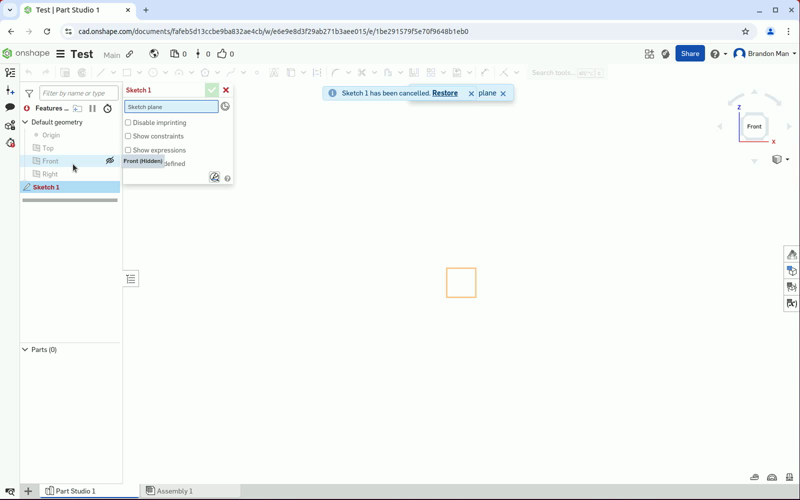
click(73, 163)
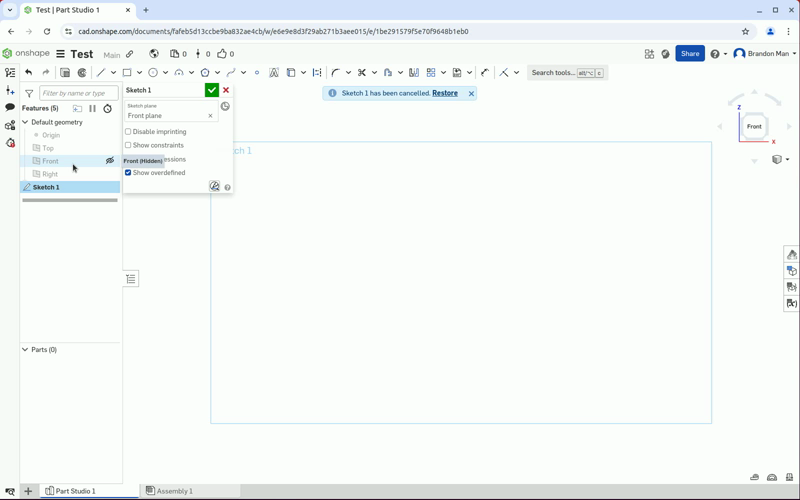
mouse_move(73, 352)
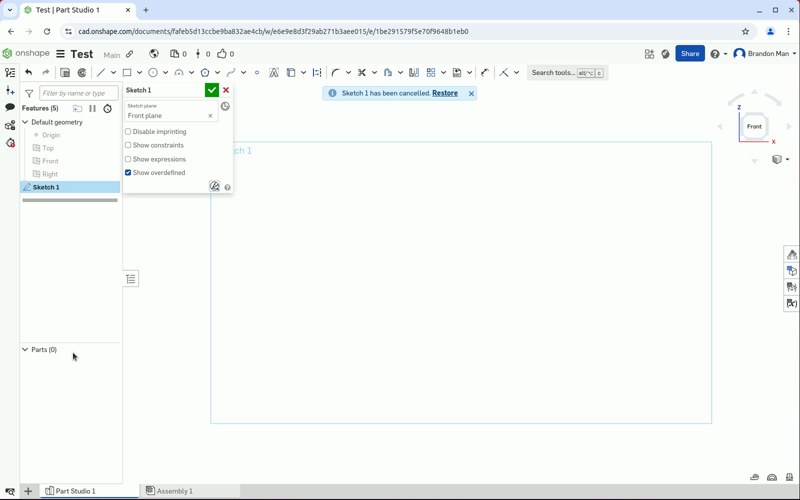
key(y)
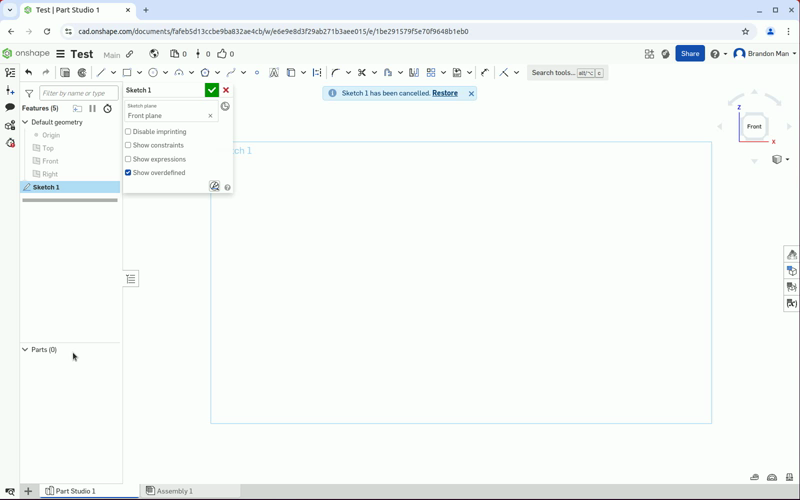
key(l)
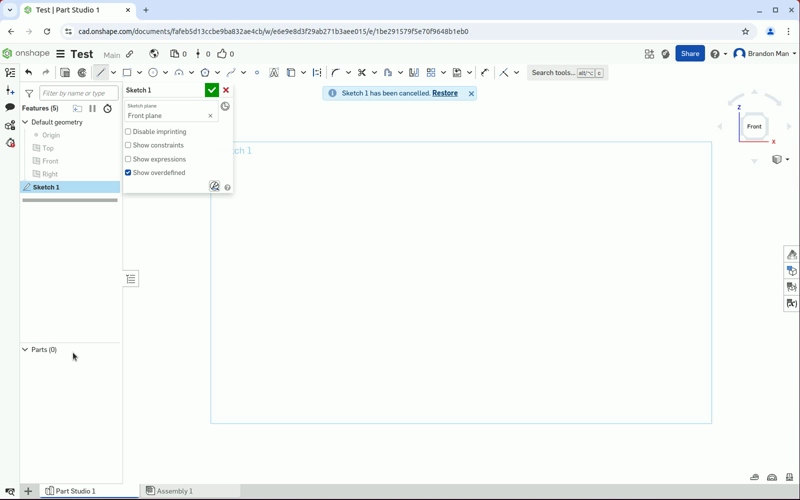
key_down(shift)
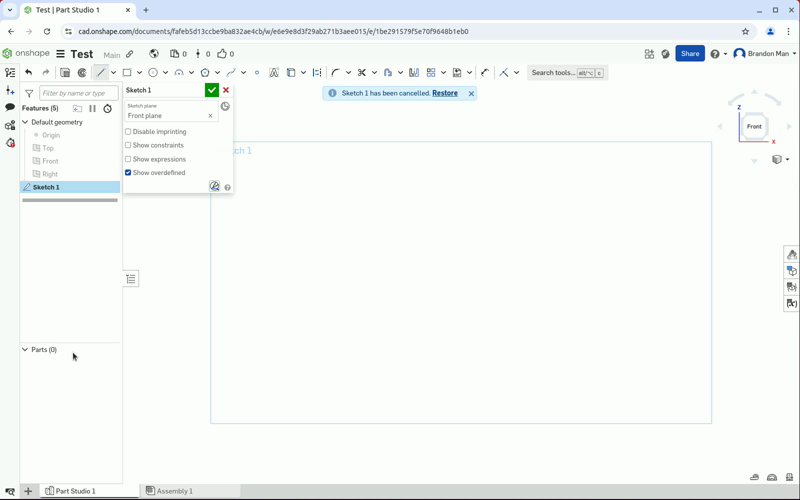
mouse_move(369, 280)
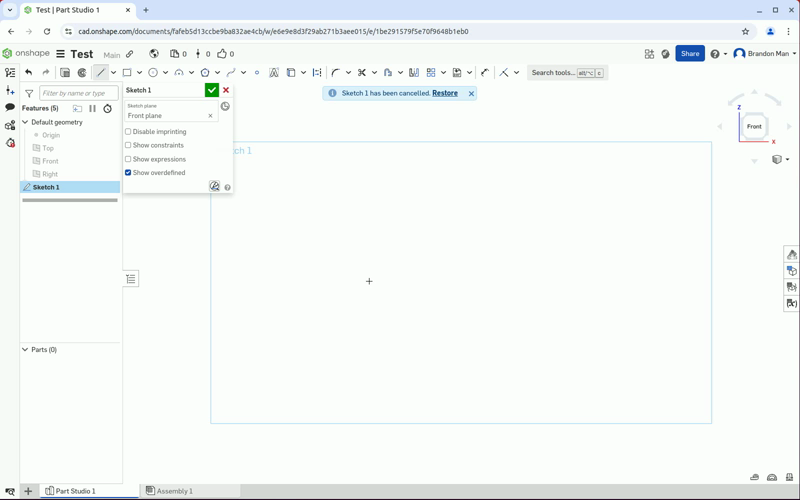
click(369, 280)
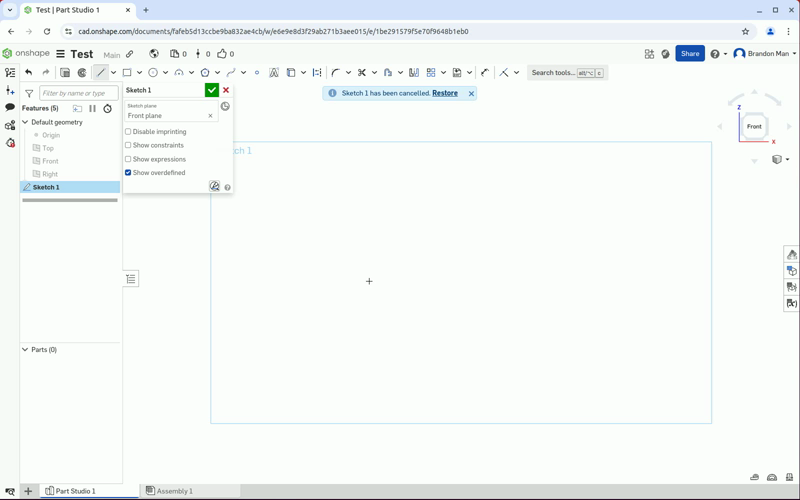
key_up(shift)
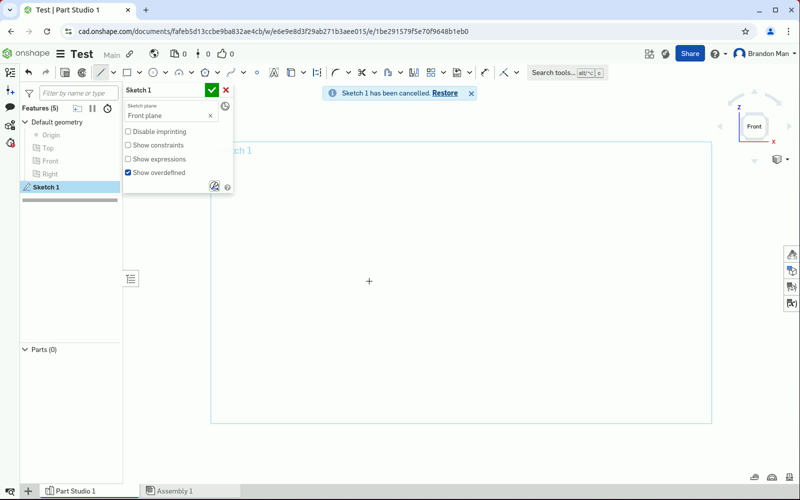
key_down(shift)
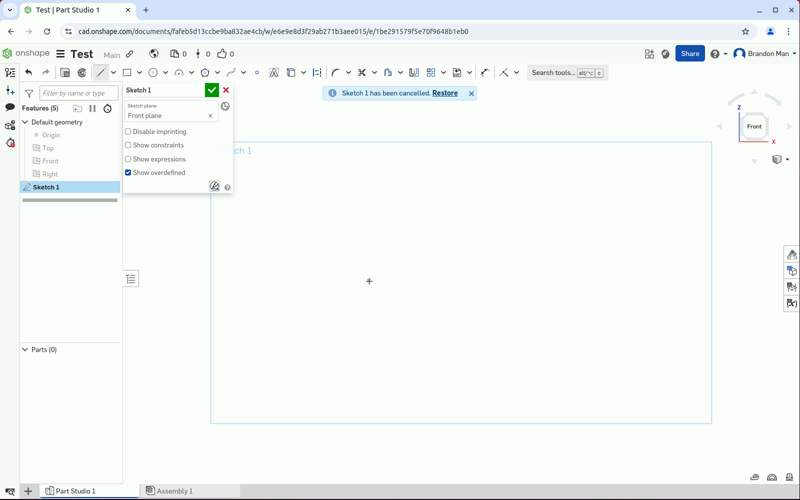
mouse_move(440, 280)
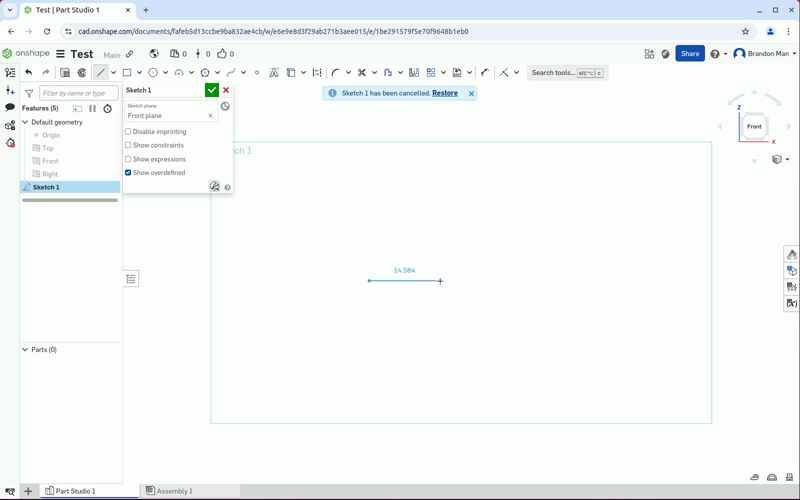
click(440, 280)
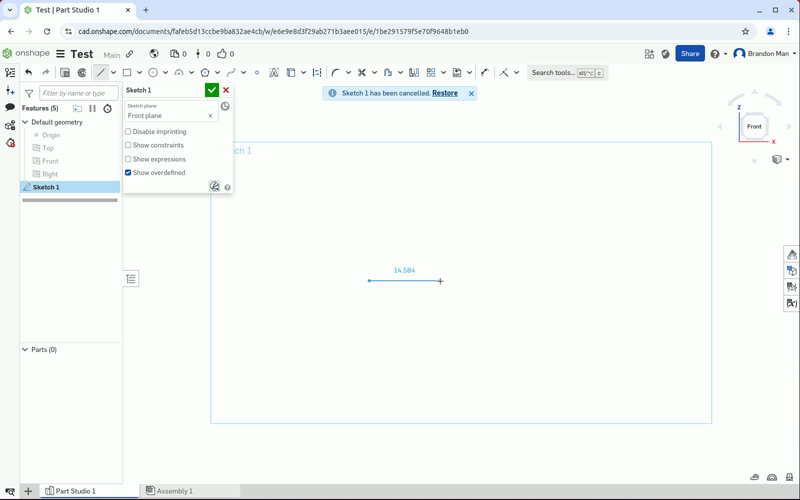
key_up(shift)
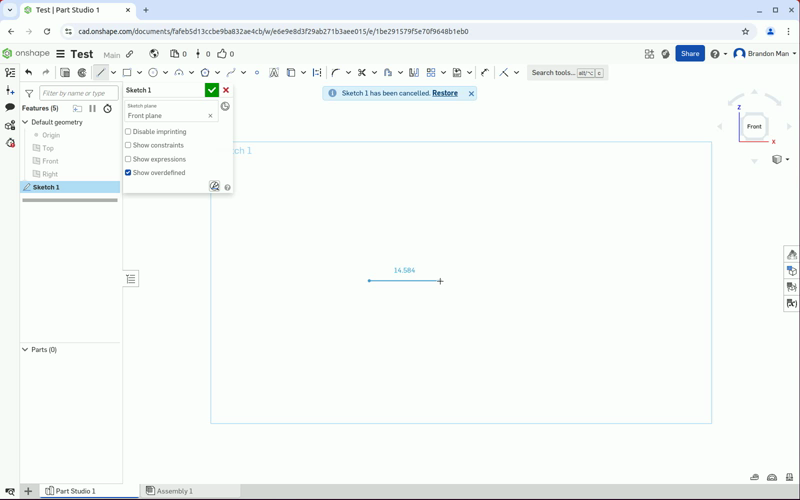
key_down(shift)
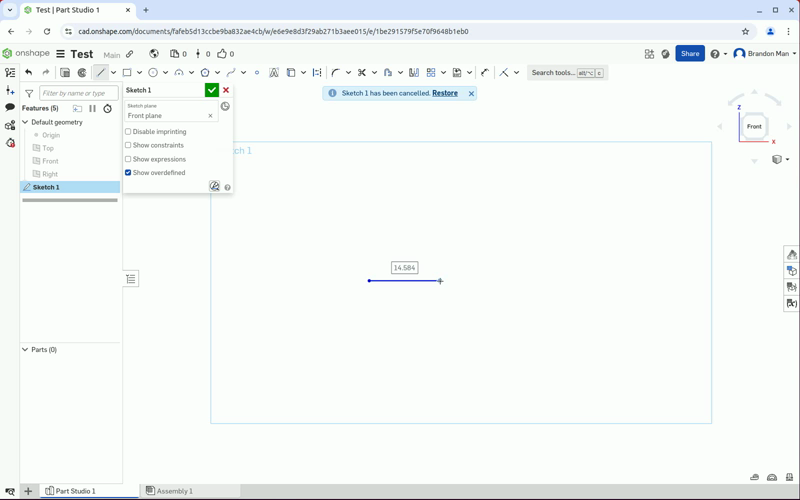
mouse_move(418, 183)
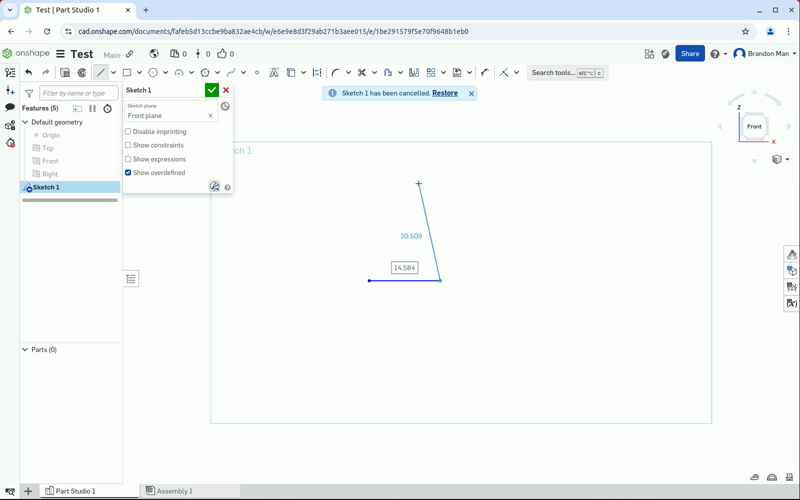
click(418, 183)
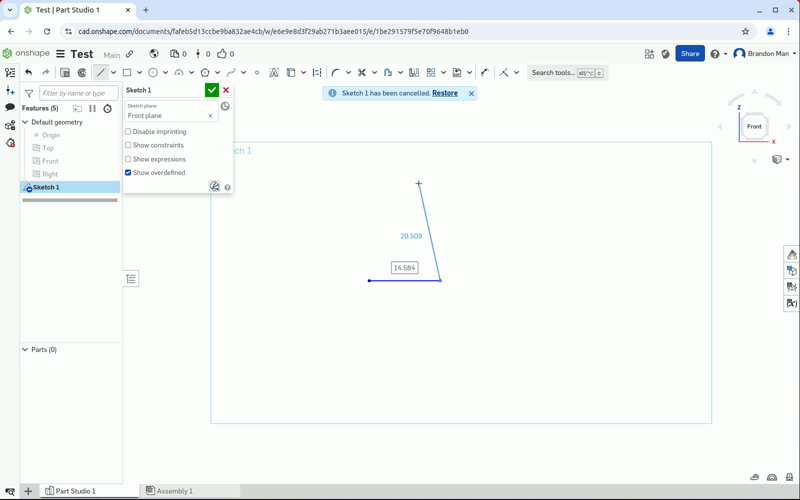
key_up(shift)
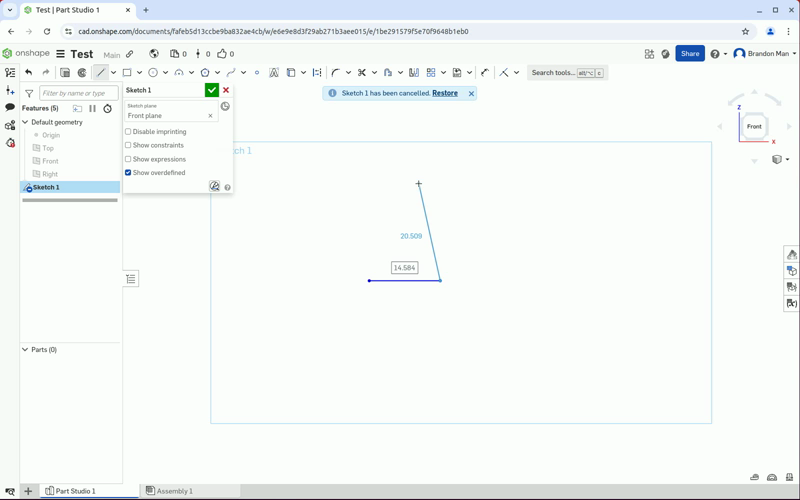
key_down(shift)
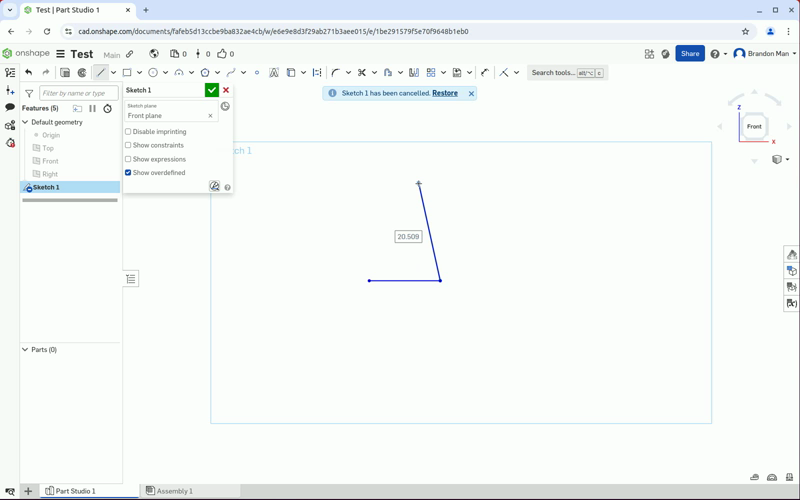
mouse_move(448, 183)
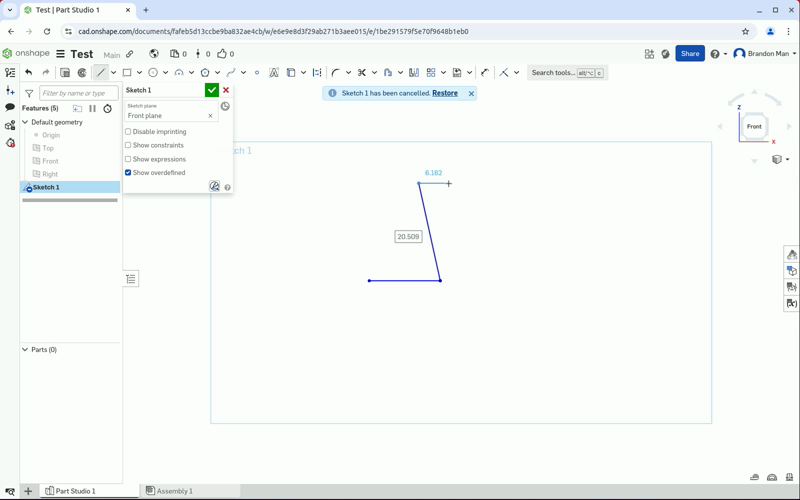
mouse_move(369, 183)
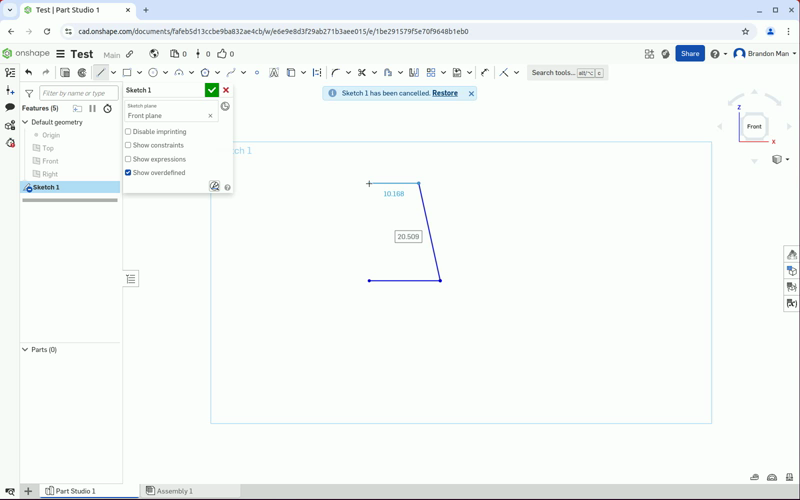
click(369, 183)
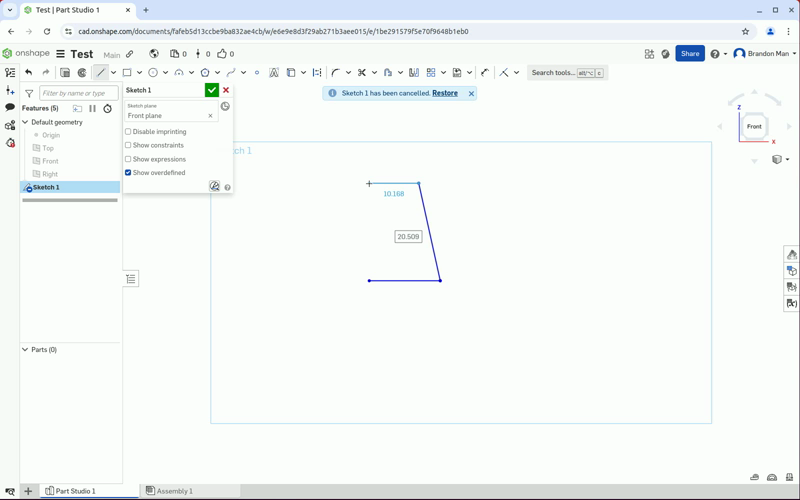
key_up(shift)
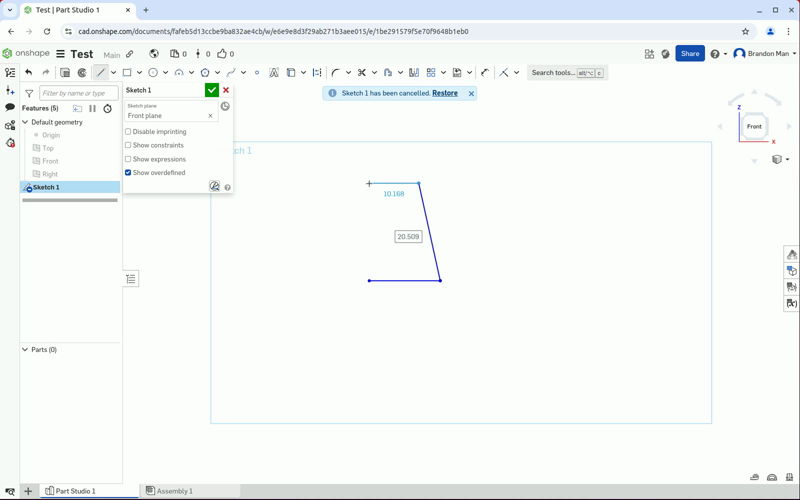
key_down(shift)
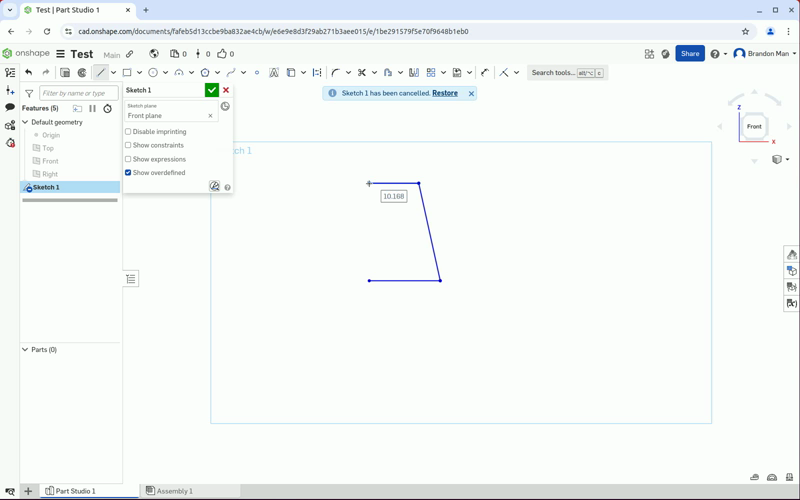
mouse_move(369, 280)
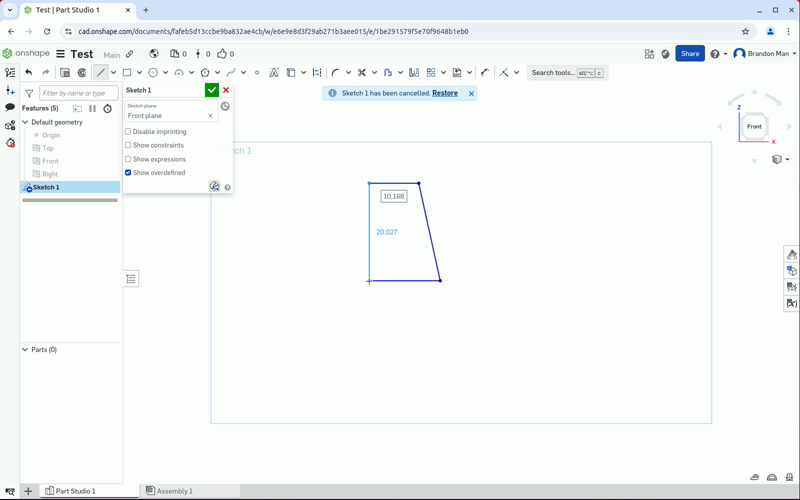
key_up(shift)
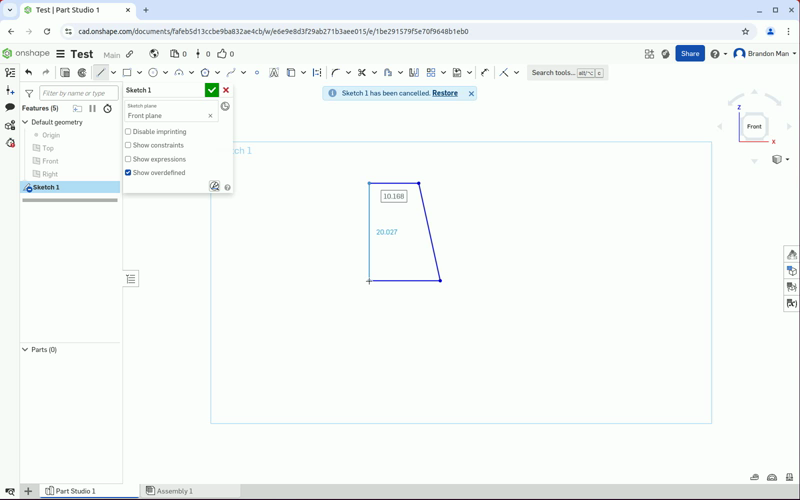
click(369, 280)
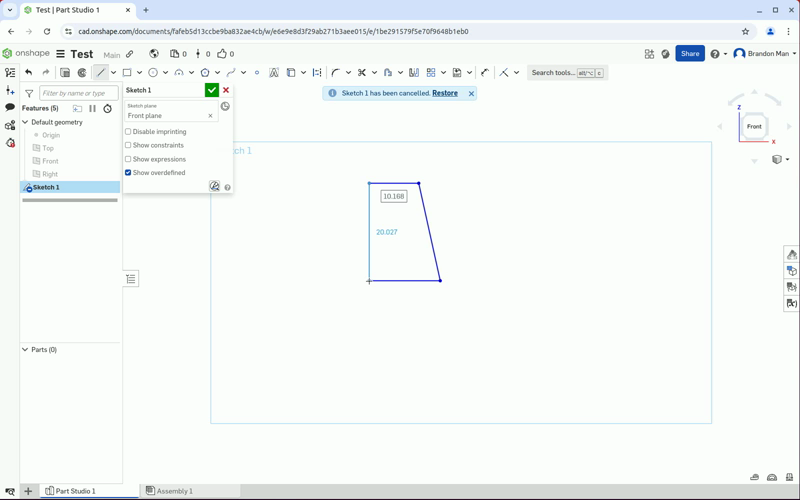
key(esc)
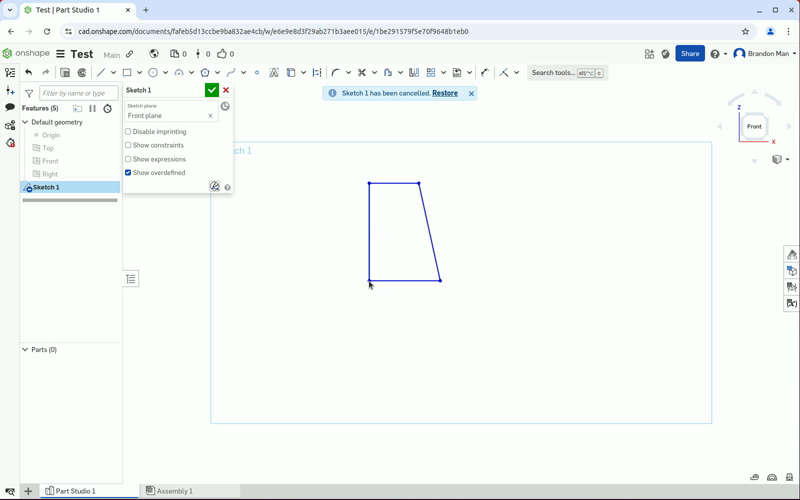
mouse_move(376, 238)
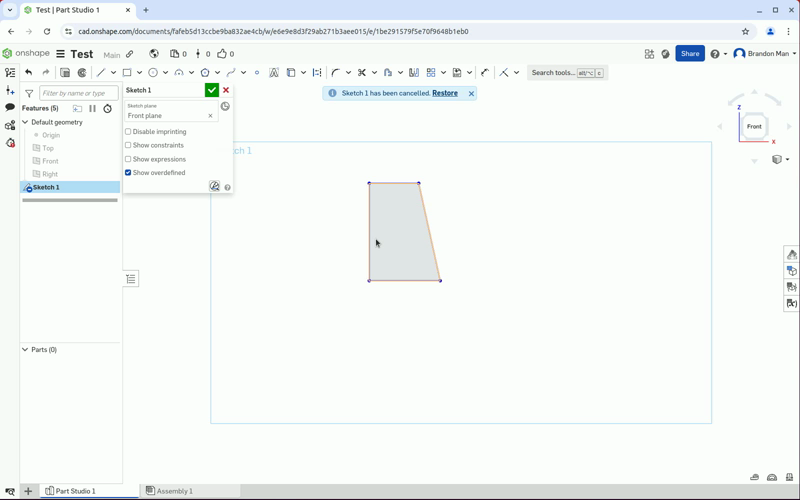
click(376, 238)
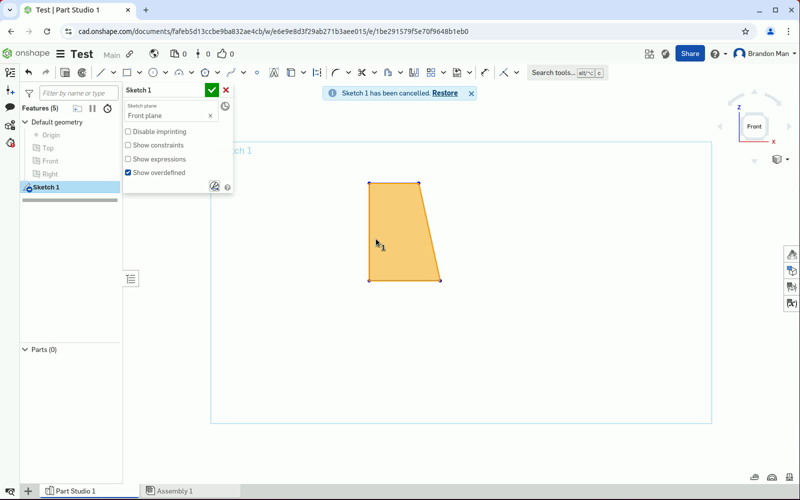
mouse_move(73, 352)
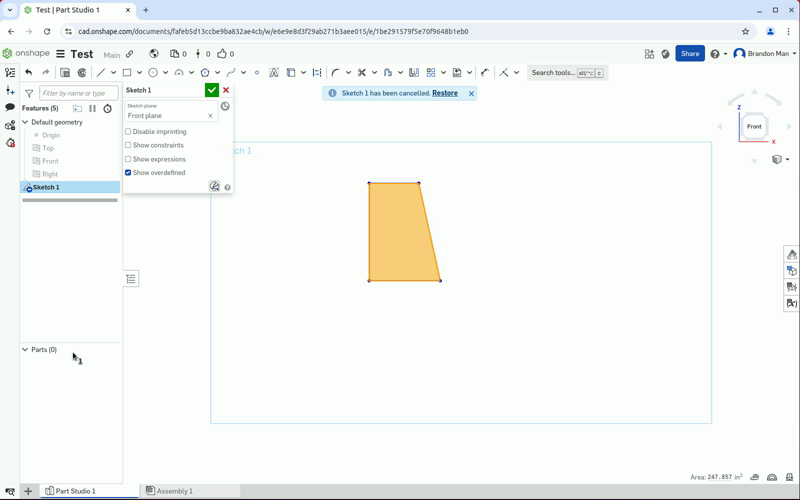
key(shift+y)
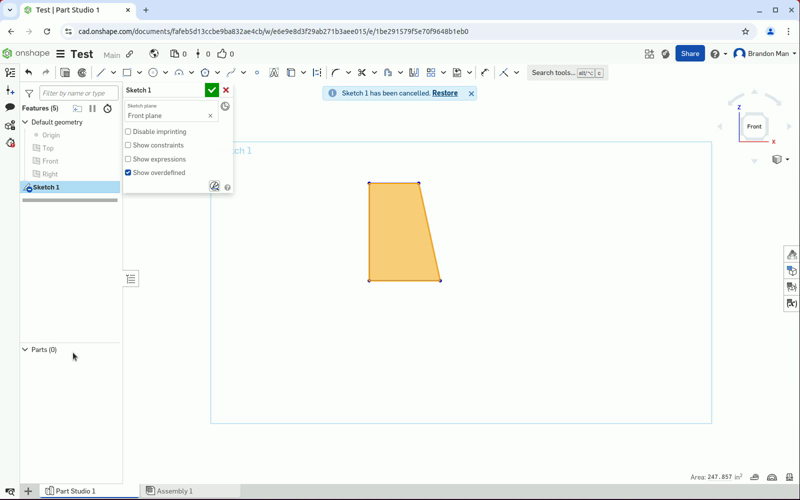
key(shift+e)
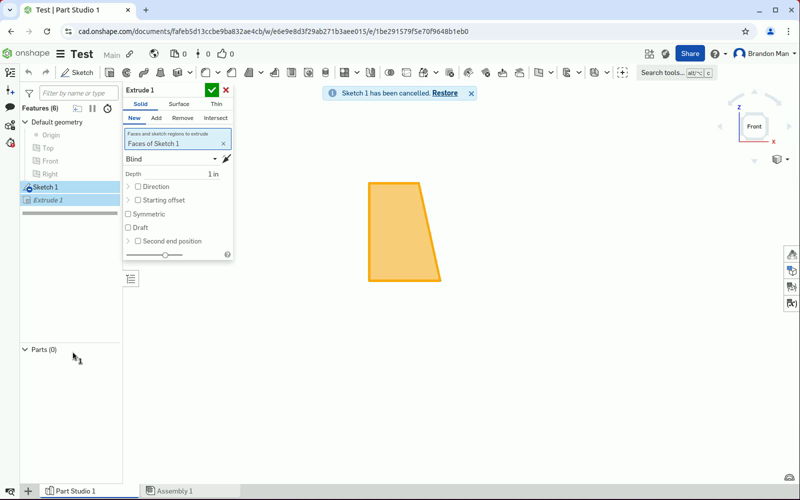
mouse_move(143, 106)
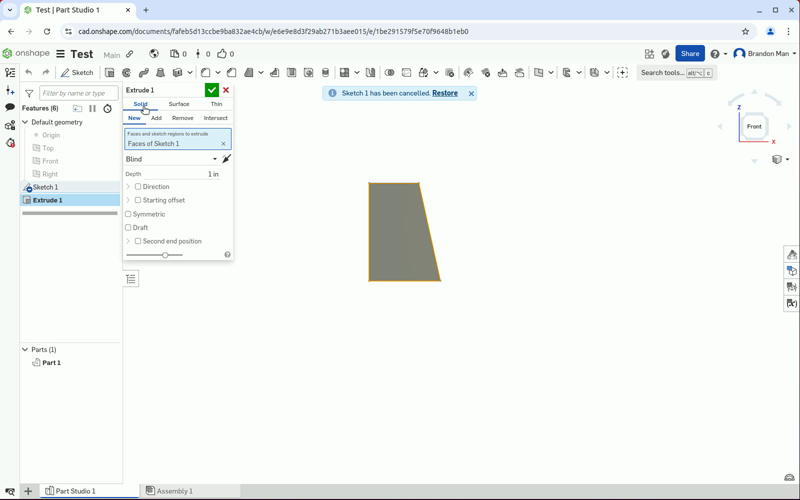
click(143, 106)
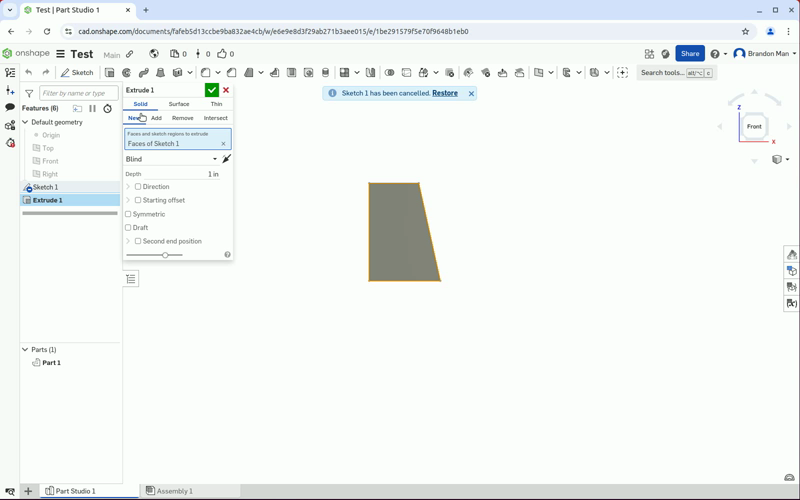
mouse_move(137, 120)
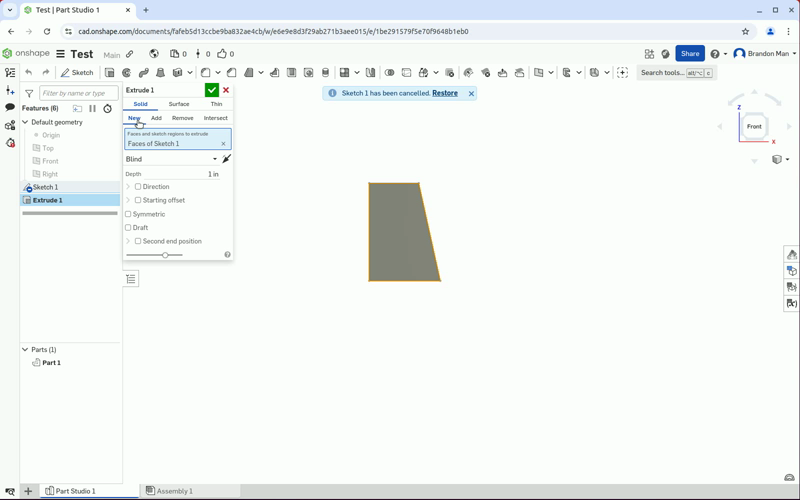
click(137, 120)
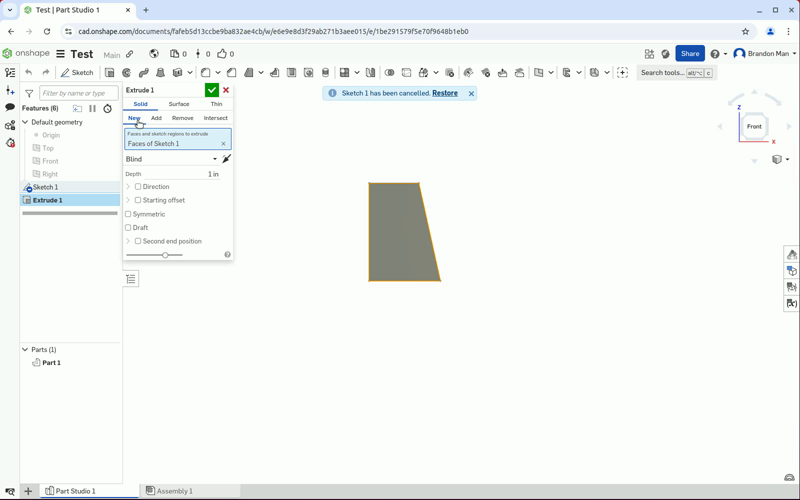
key(tab, 4)
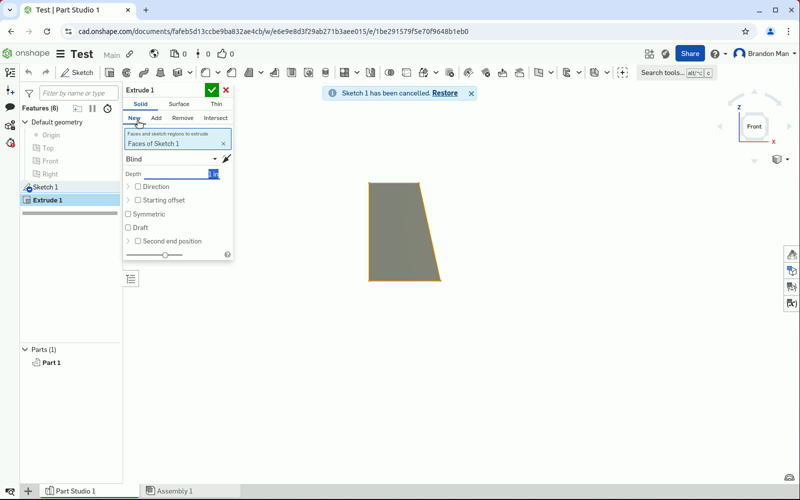
text(10.832)
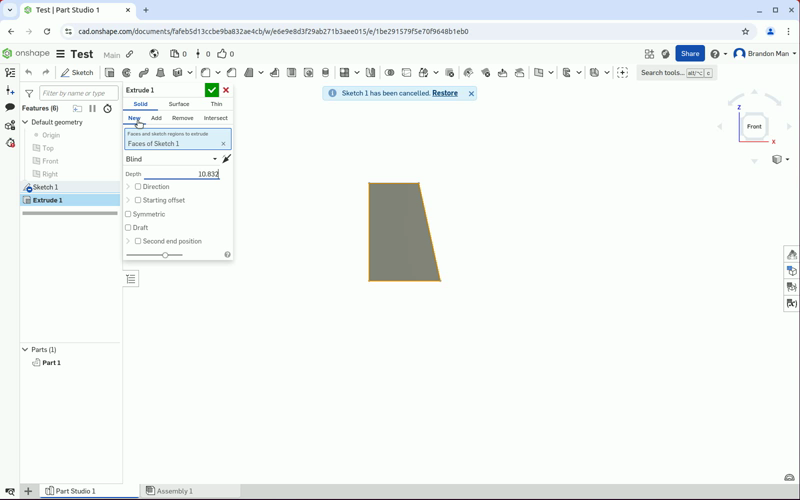
key(enter)
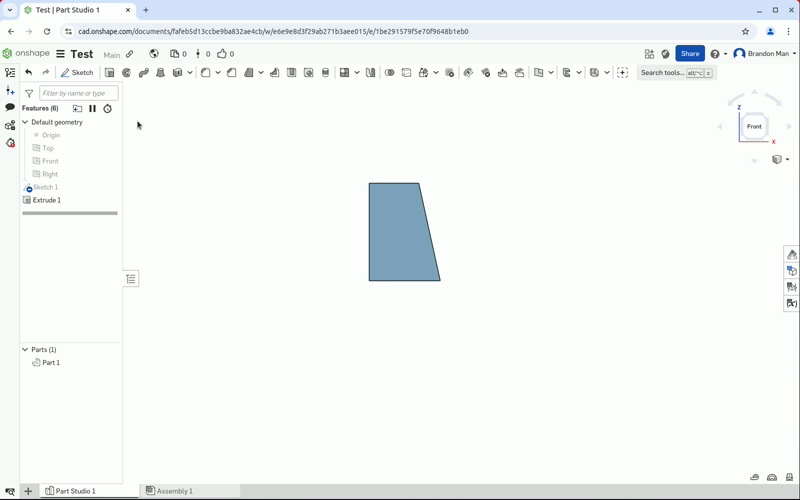
key(shift+h)
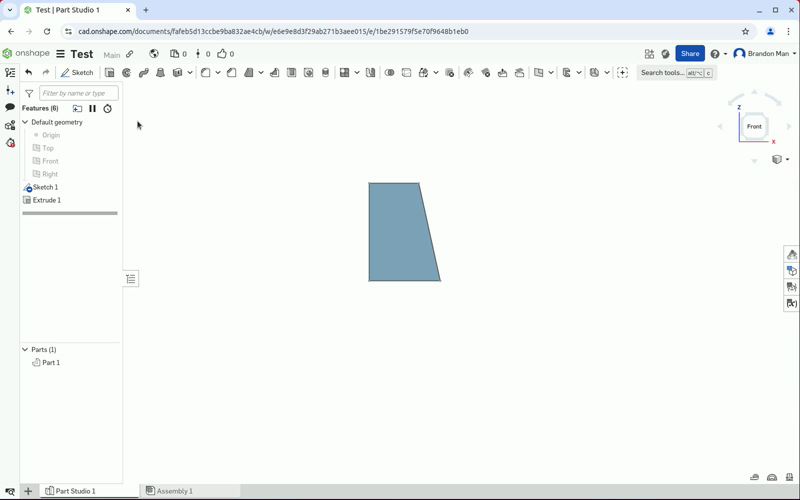
key(shift+h)
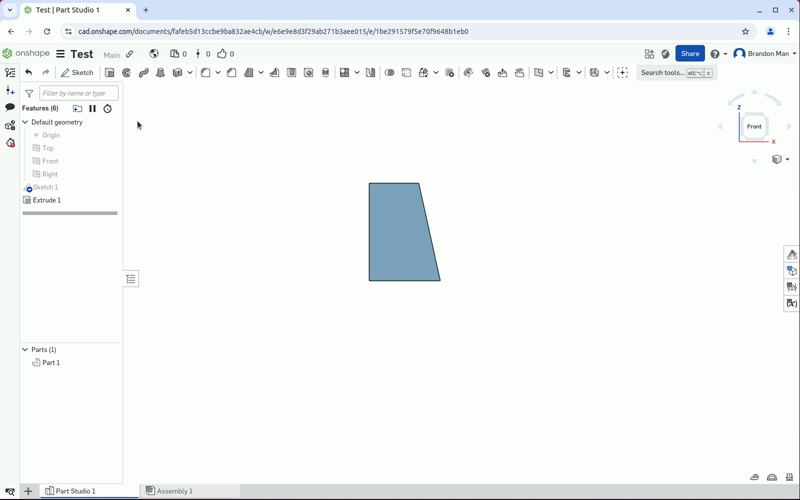
mouse_move(73, 189)
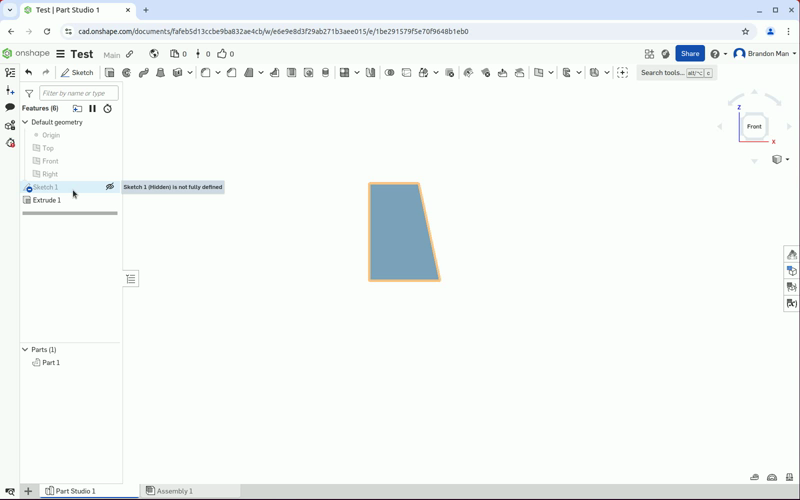
click(73, 189)
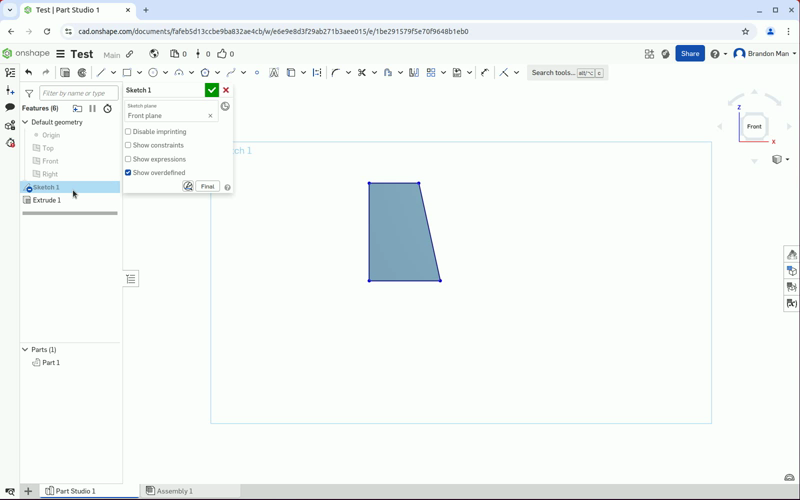
mouse_move(229, 92)
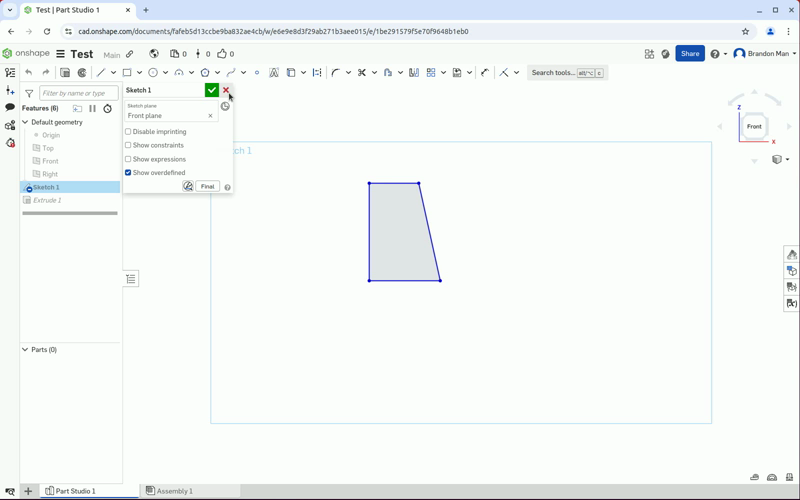
click(229, 92)
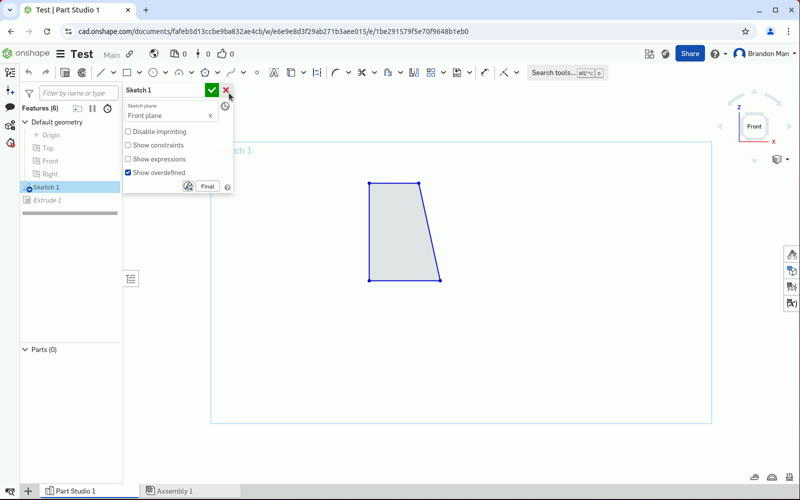
key(shift+s)
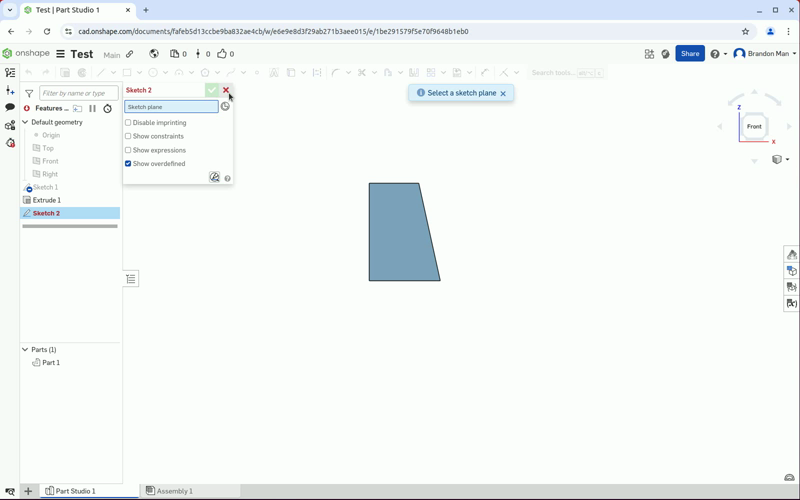
mouse_move(73, 163)
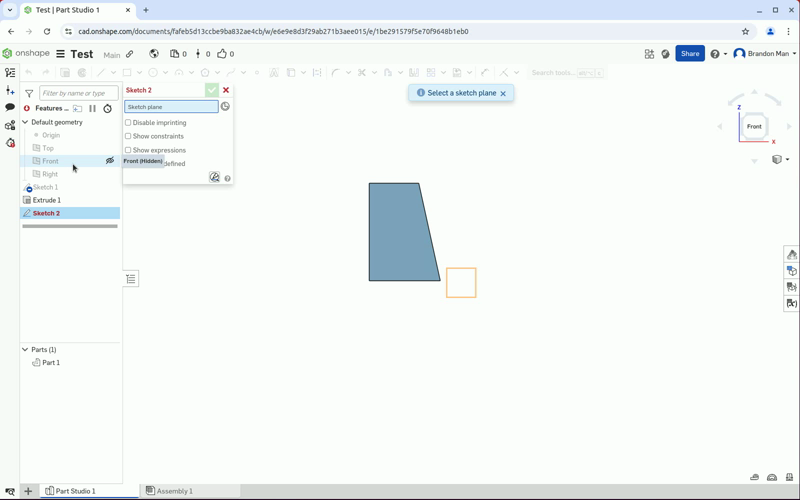
click(73, 163)
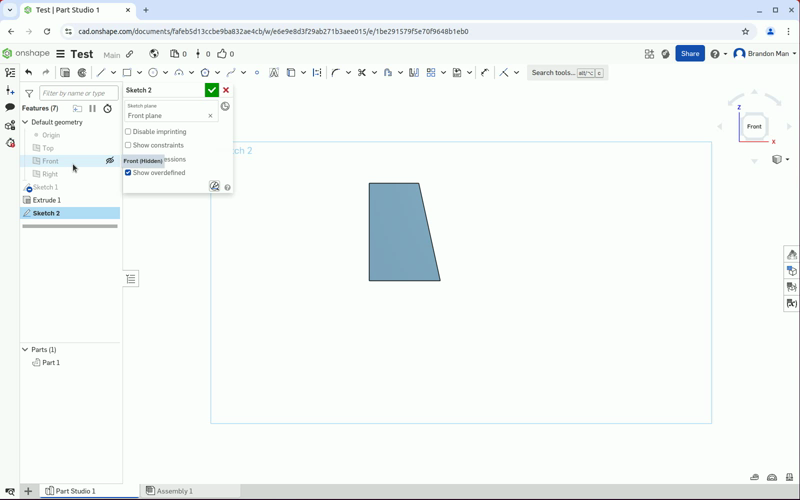
mouse_move(73, 352)
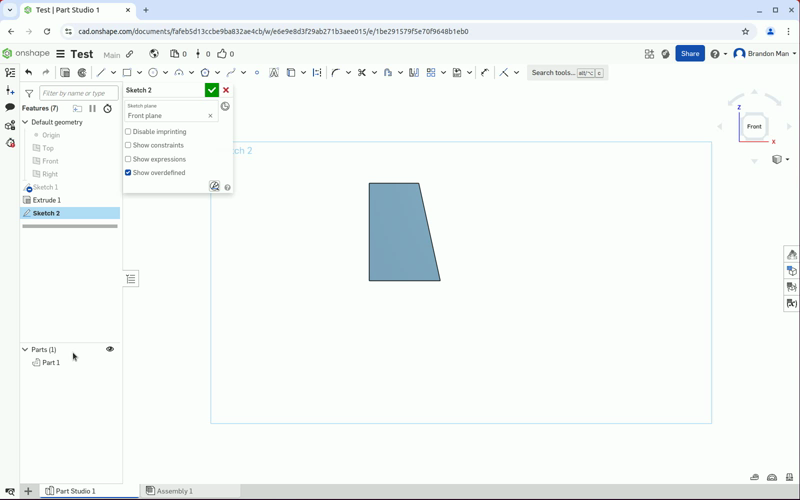
key(y)
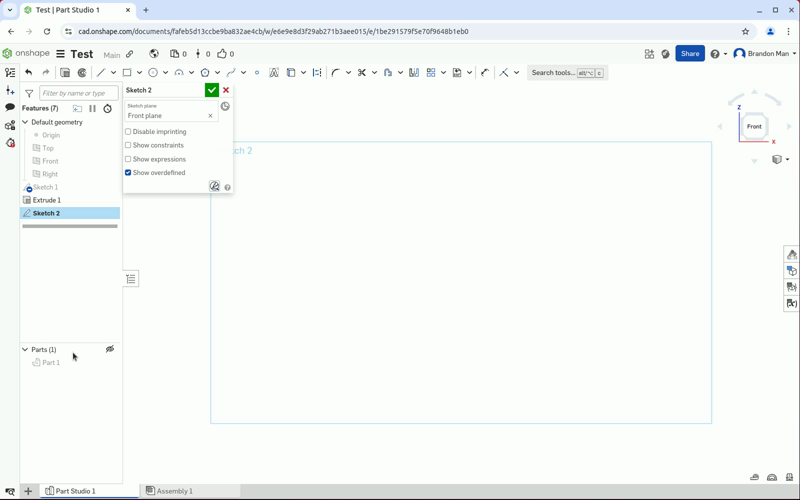
key(l)
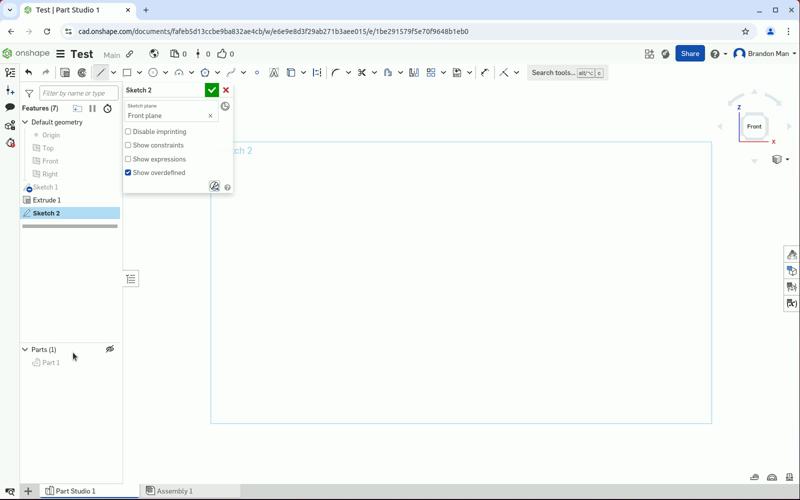
key_down(shift)
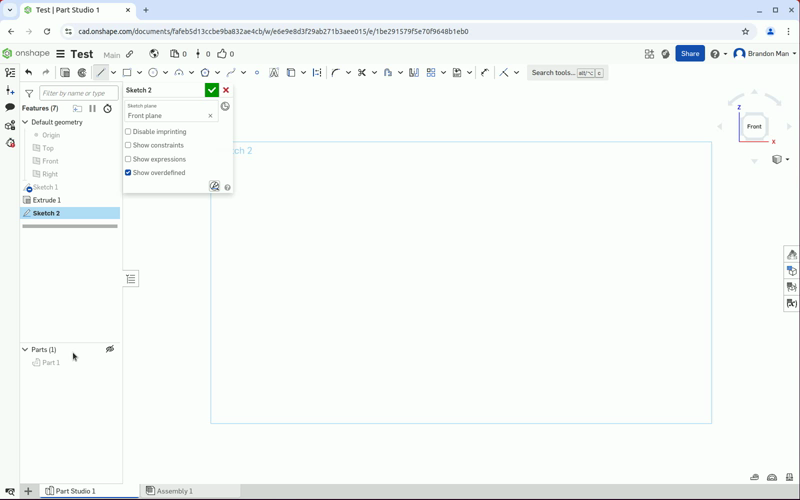
mouse_move(501, 280)
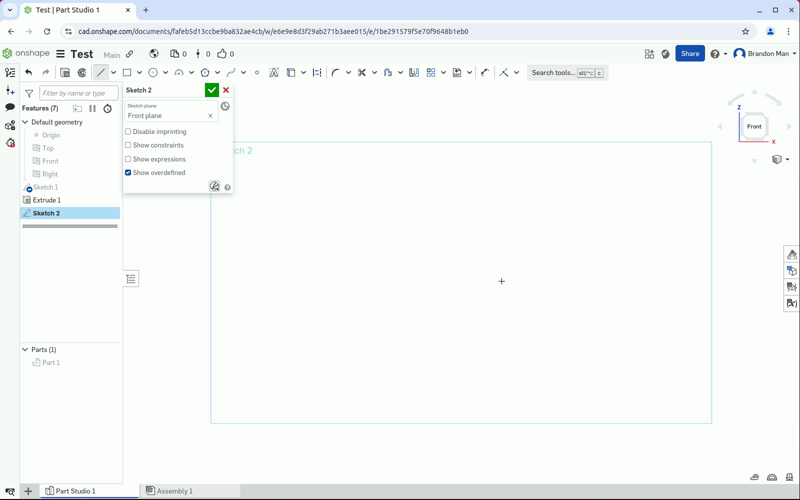
click(501, 280)
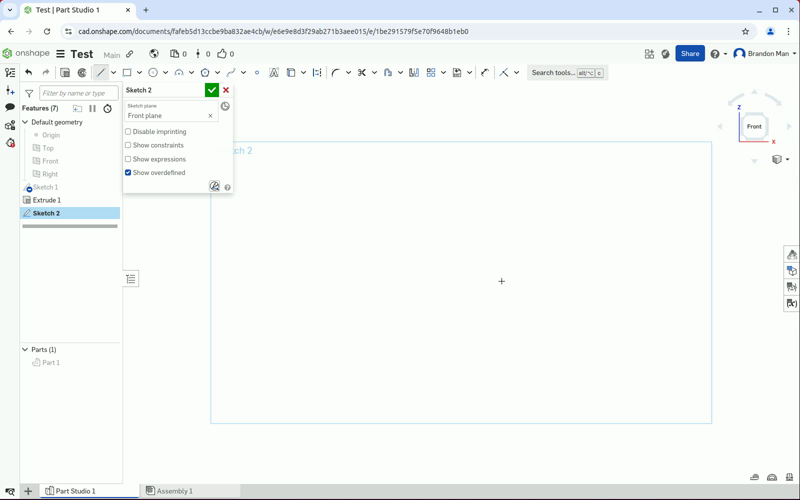
key_up(shift)
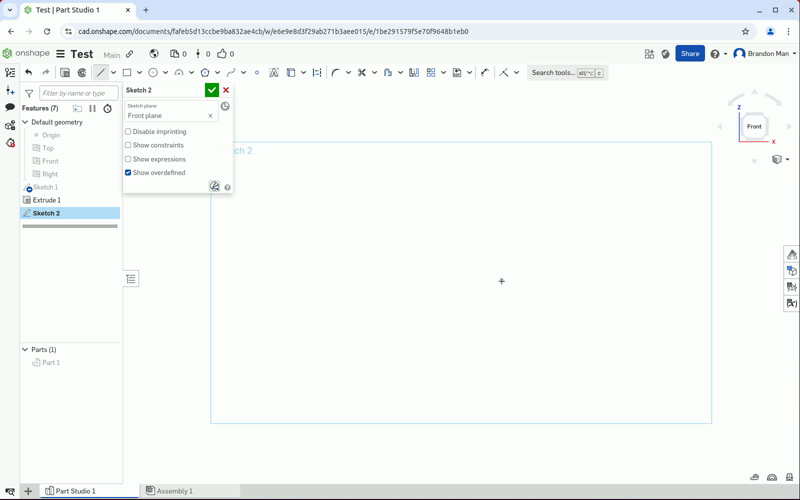
key_down(shift)
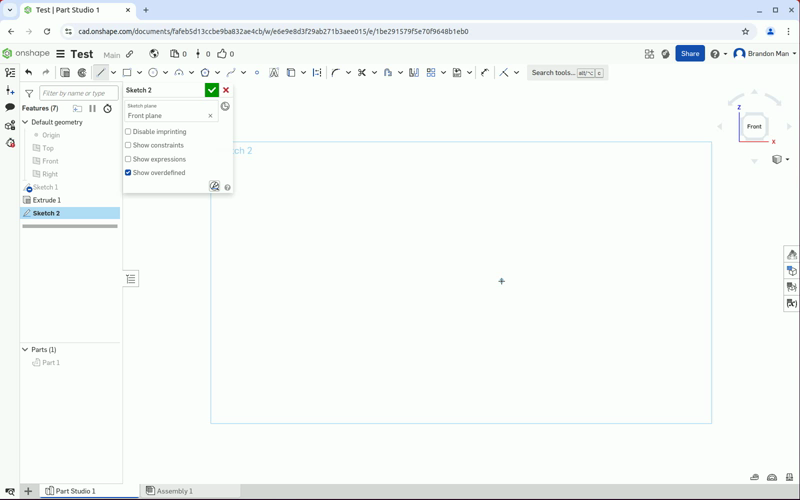
mouse_move(572, 280)
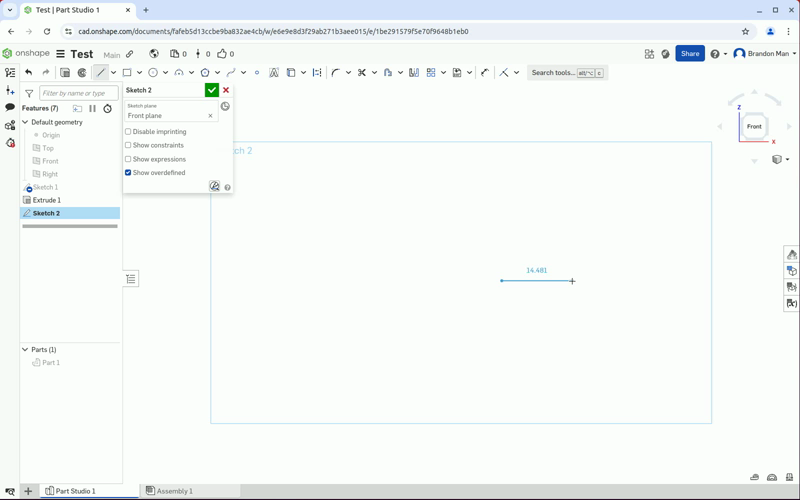
click(572, 280)
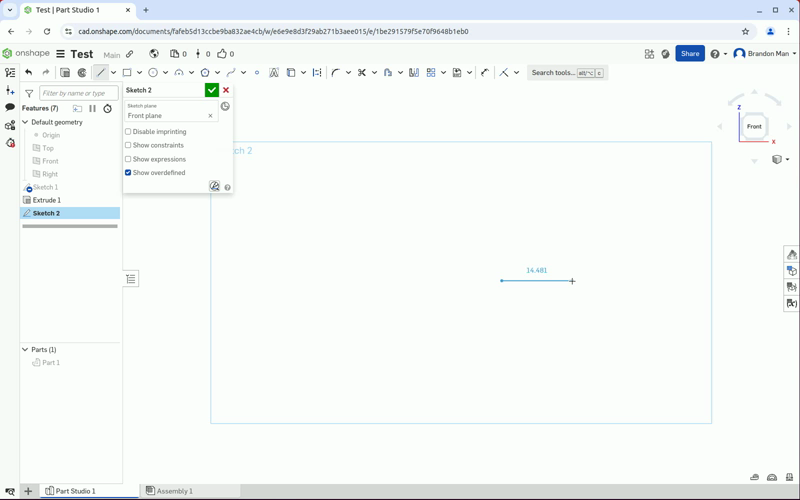
key_up(shift)
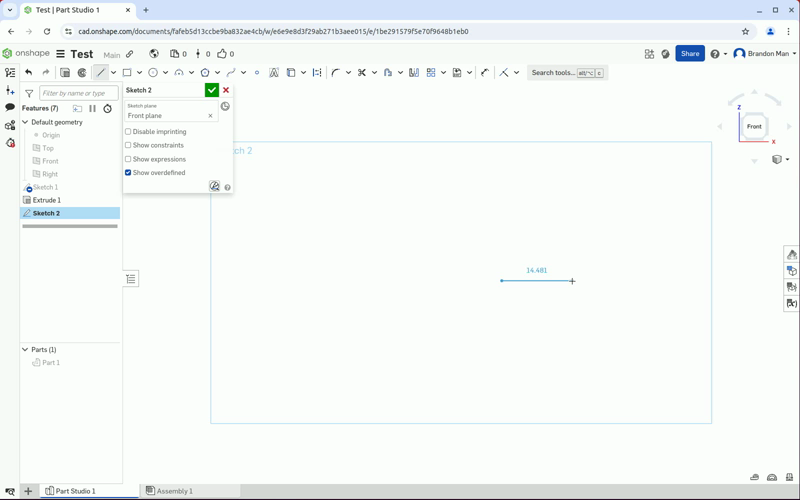
key_down(shift)
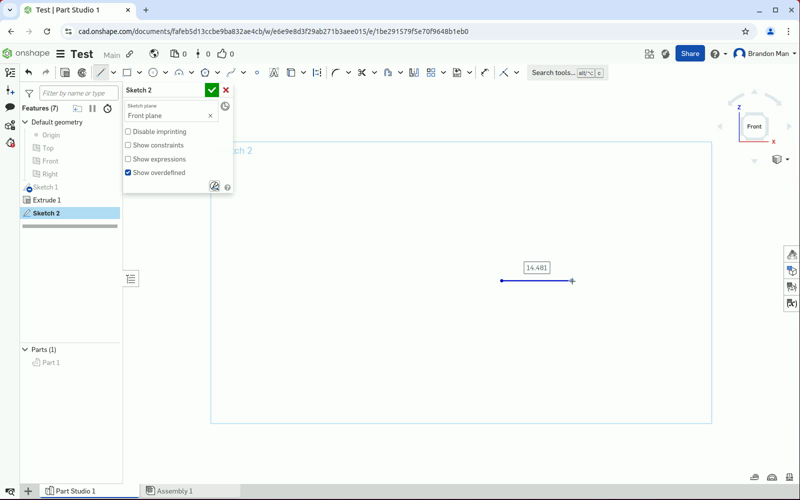
mouse_move(572, 183)
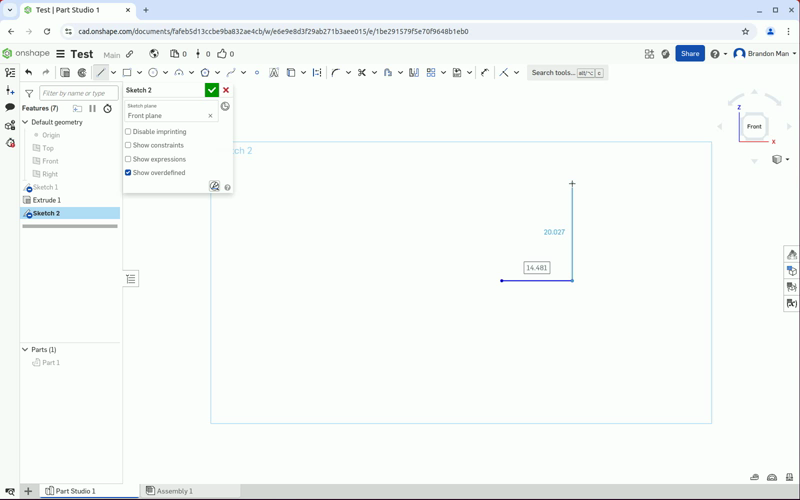
click(572, 183)
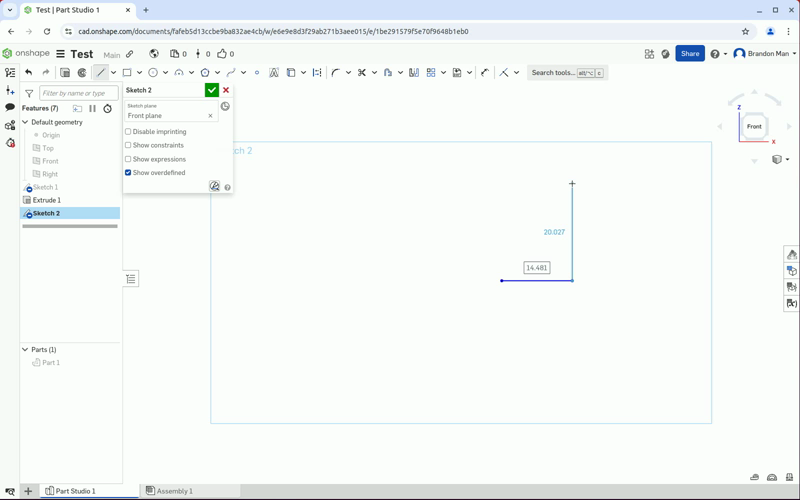
key_up(shift)
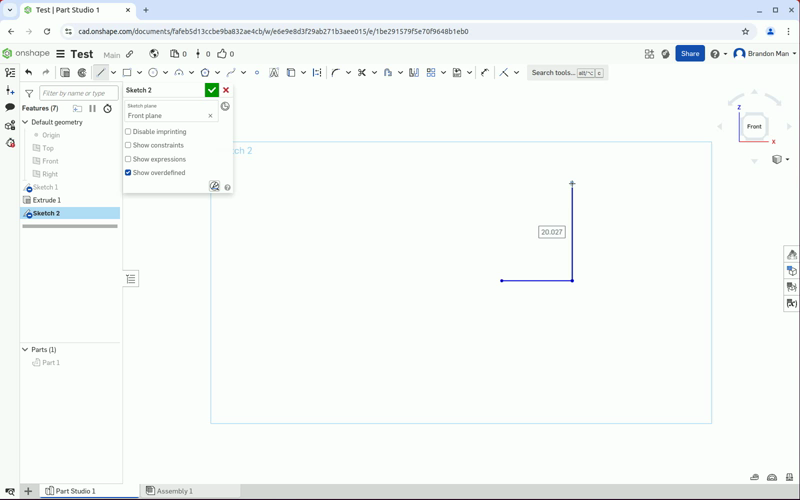
key_down(shift)
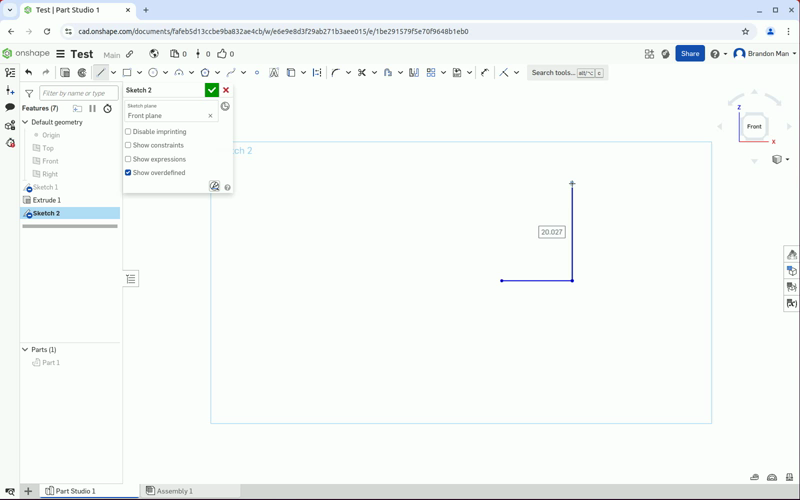
mouse_move(589, 183)
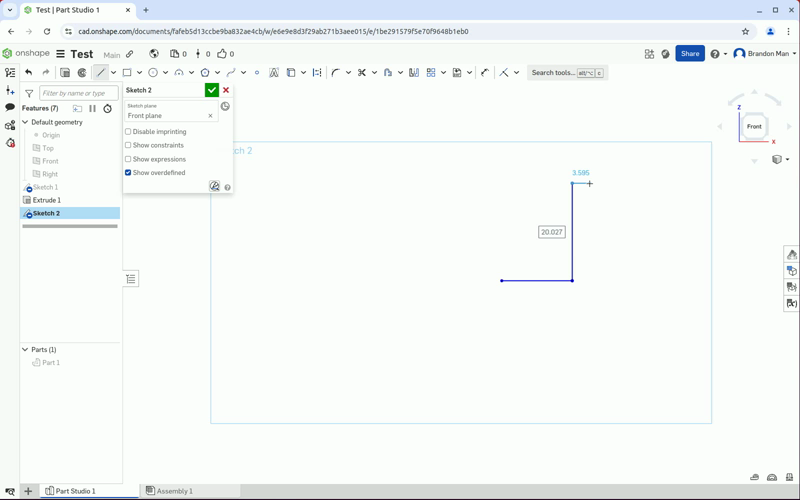
mouse_move(524, 183)
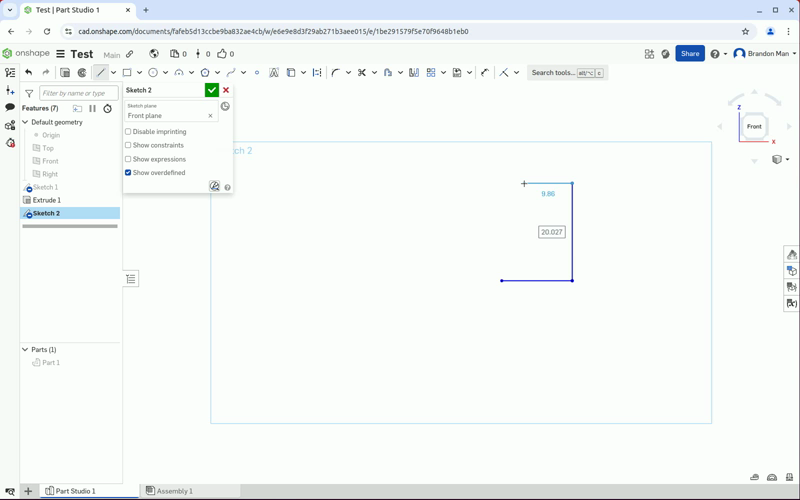
click(524, 183)
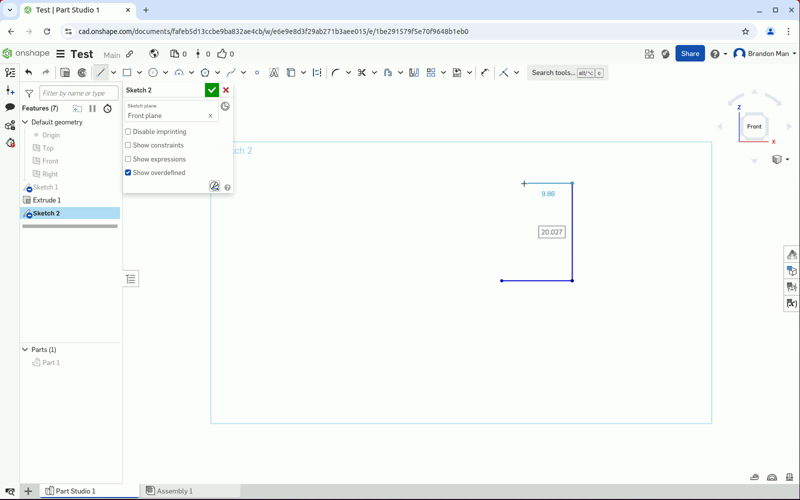
key_up(shift)
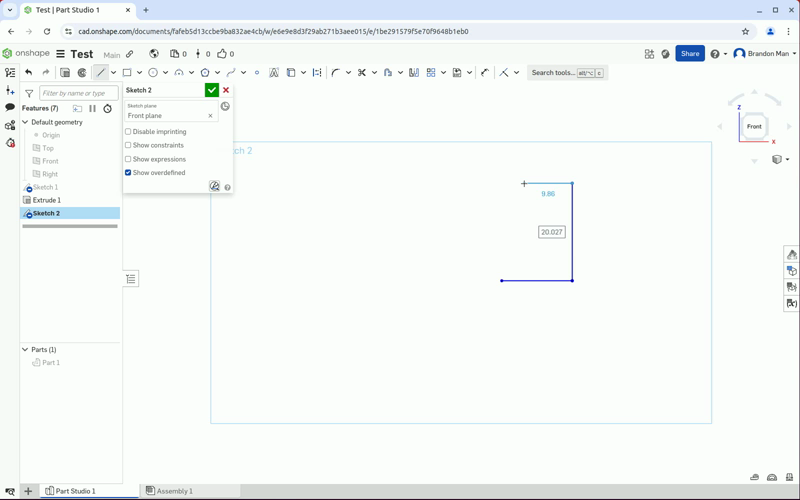
key_down(shift)
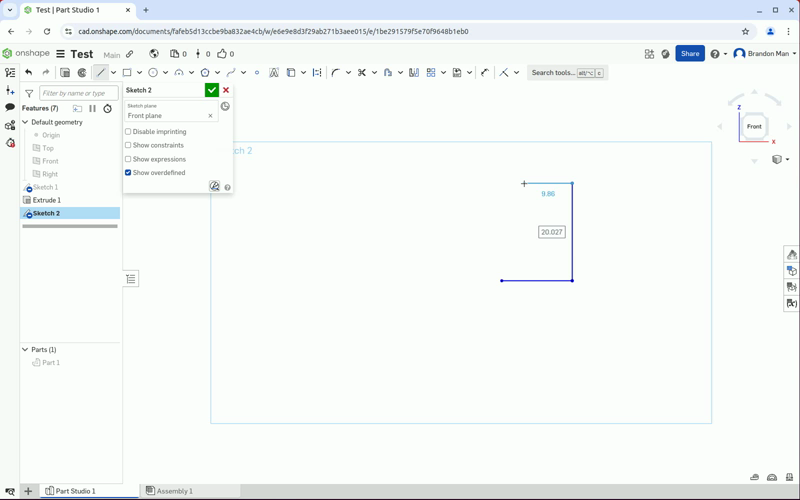
mouse_move(501, 280)
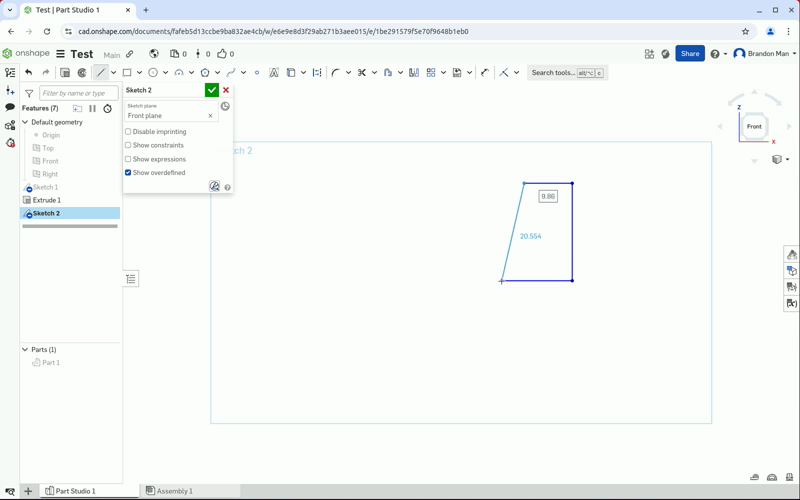
key_up(shift)
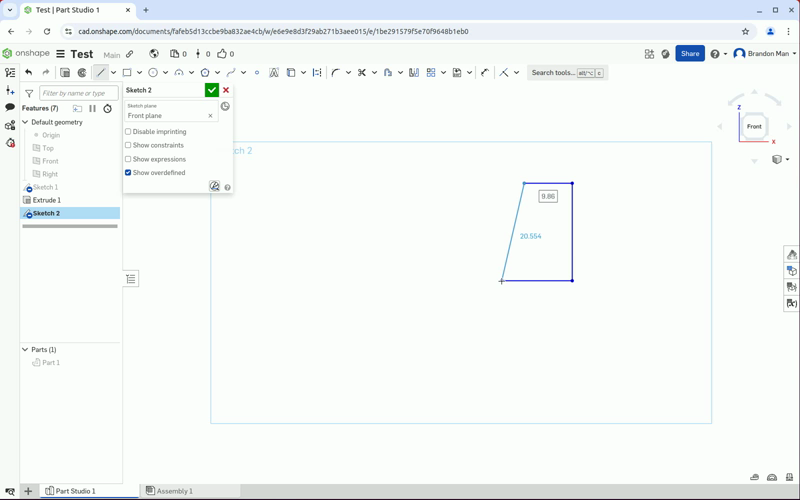
click(501, 280)
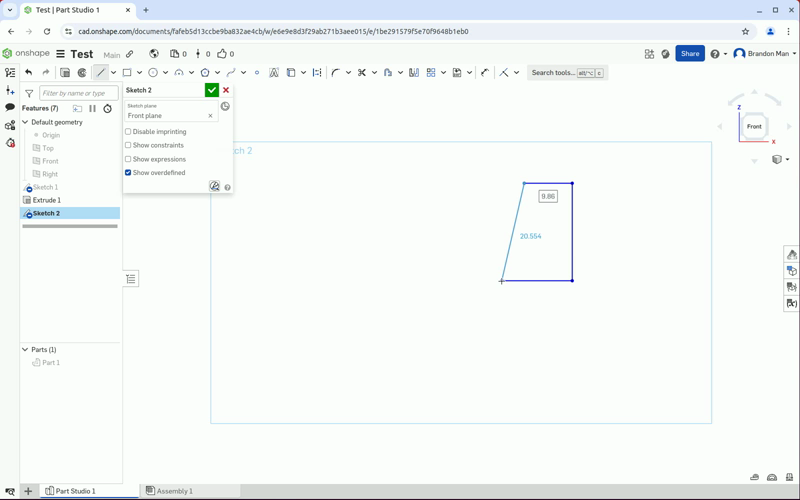
key(esc)
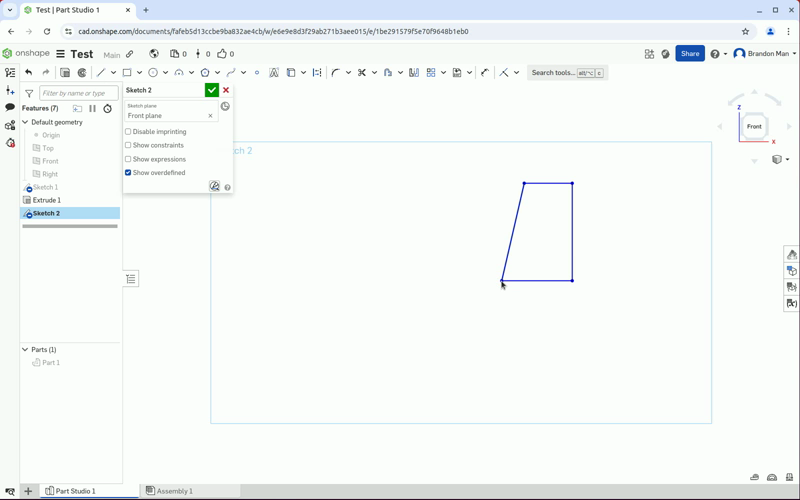
mouse_move(526, 239)
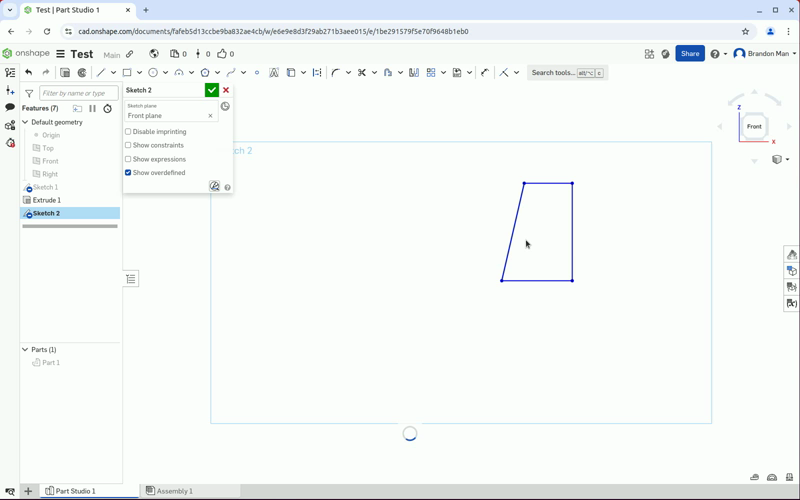
click(526, 239)
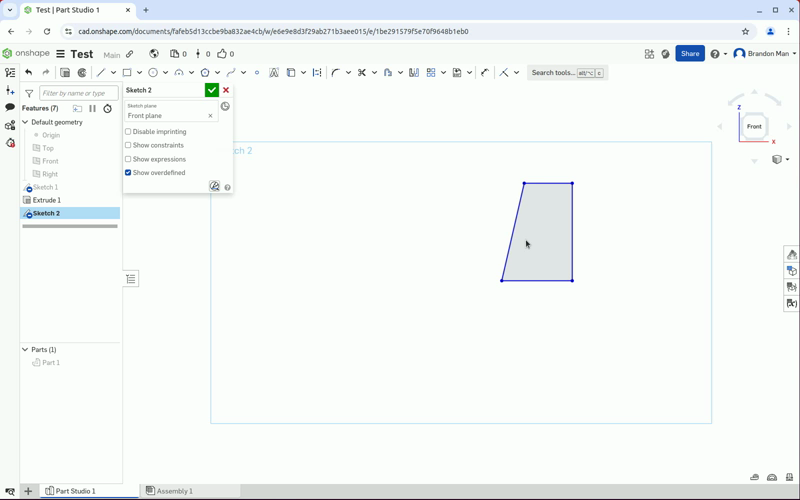
mouse_move(73, 352)
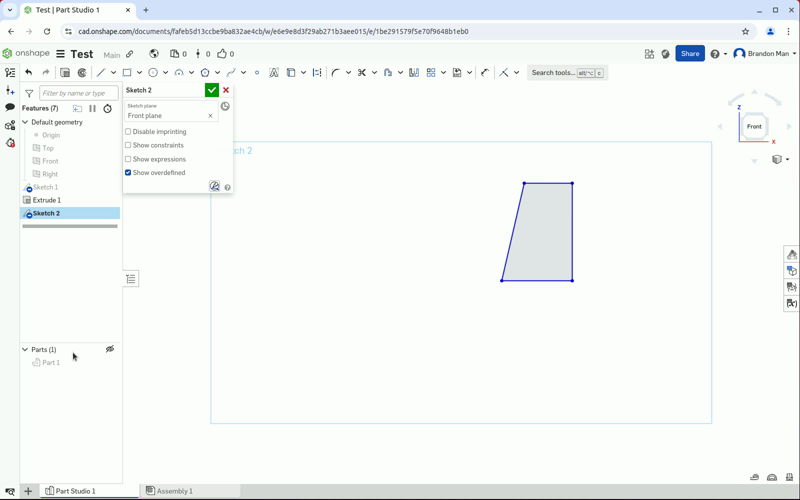
key(shift+y)
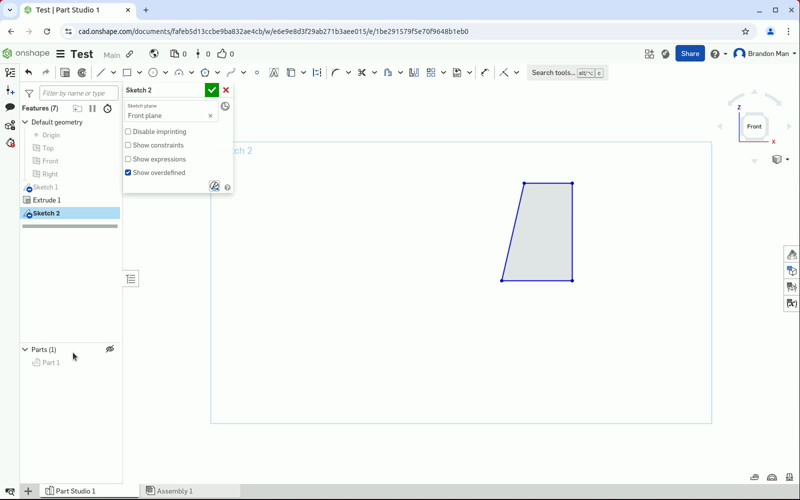
key(shift+e)
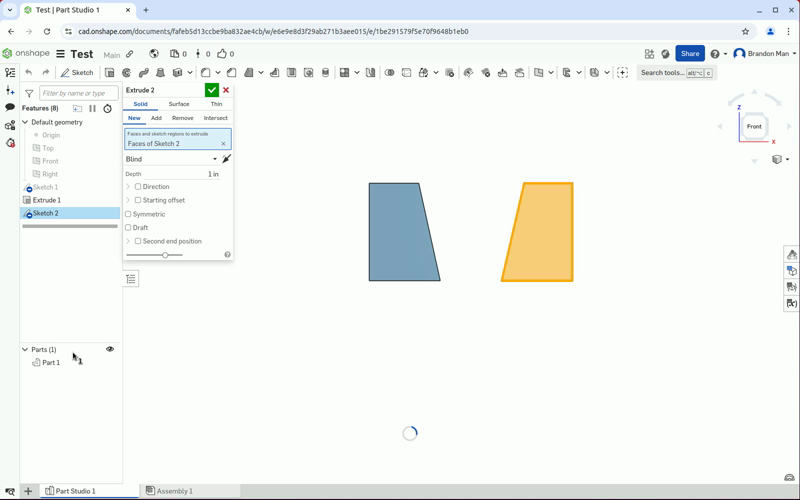
mouse_move(143, 106)
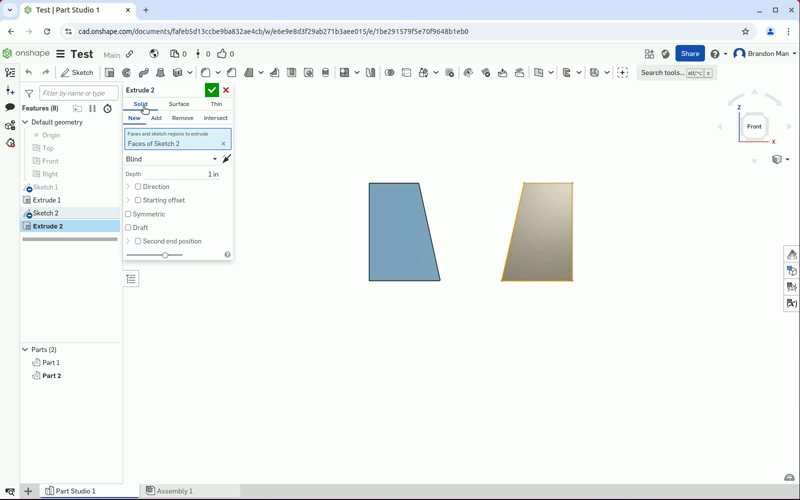
click(143, 106)
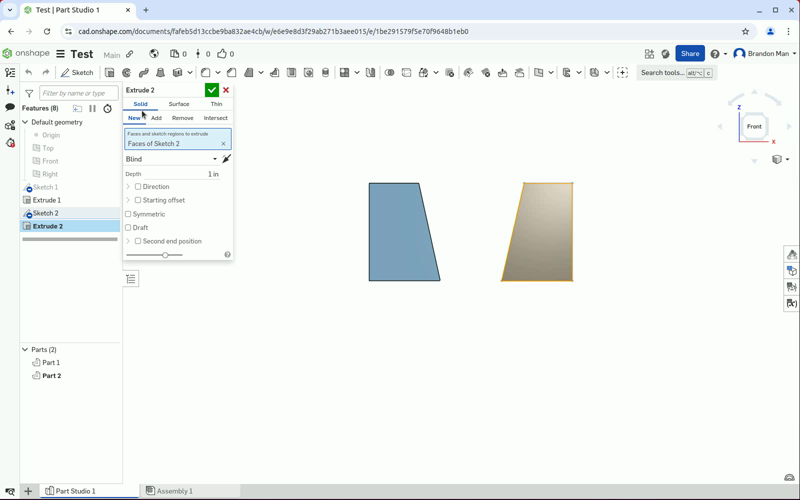
mouse_move(137, 120)
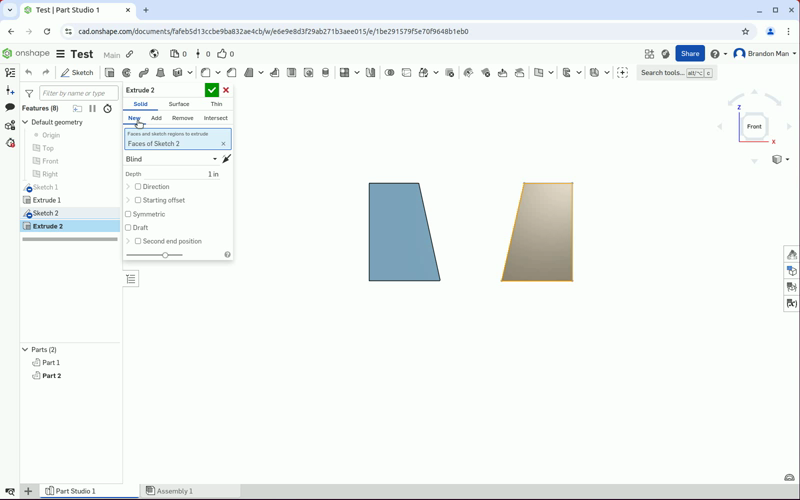
click(137, 120)
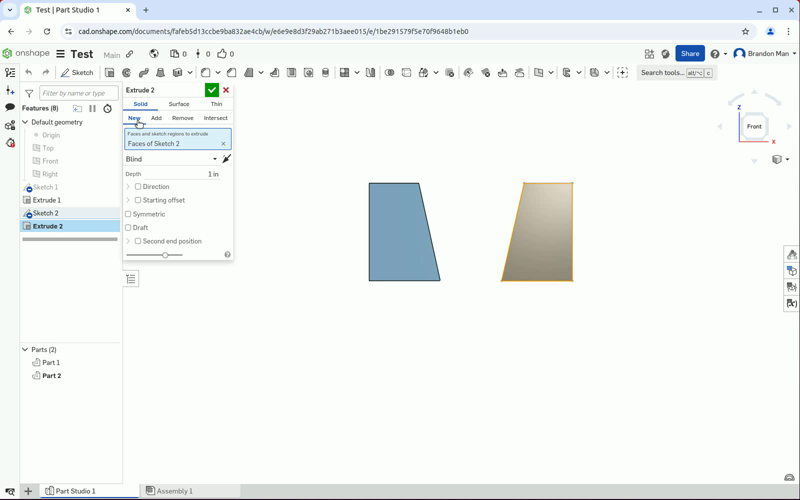
key(tab, 4)
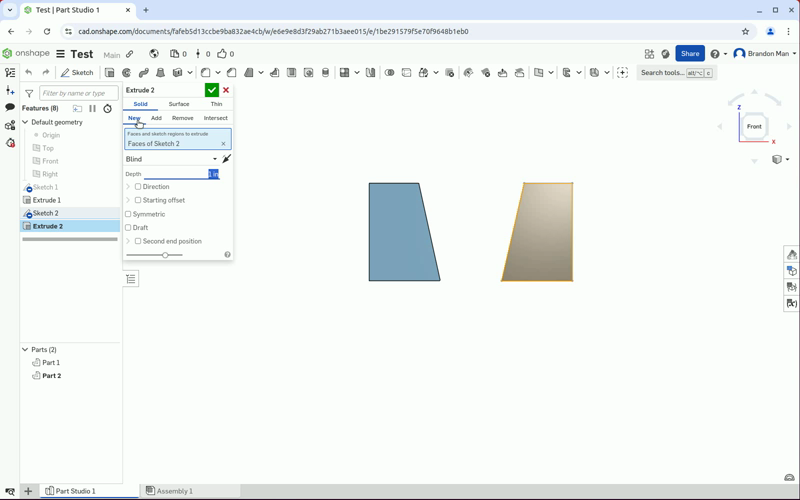
text(10.832)
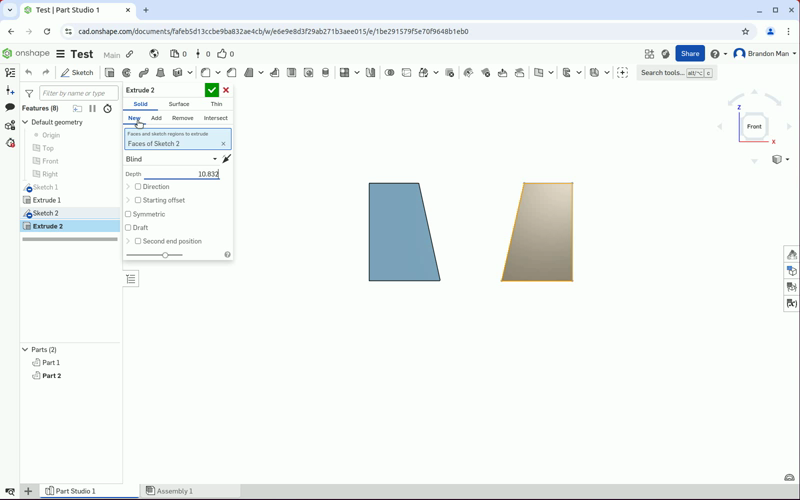
key(enter)
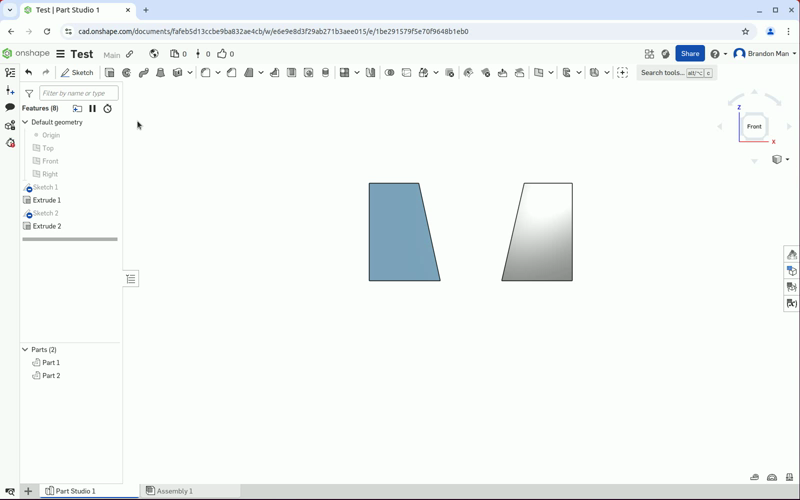
key(shift+h)
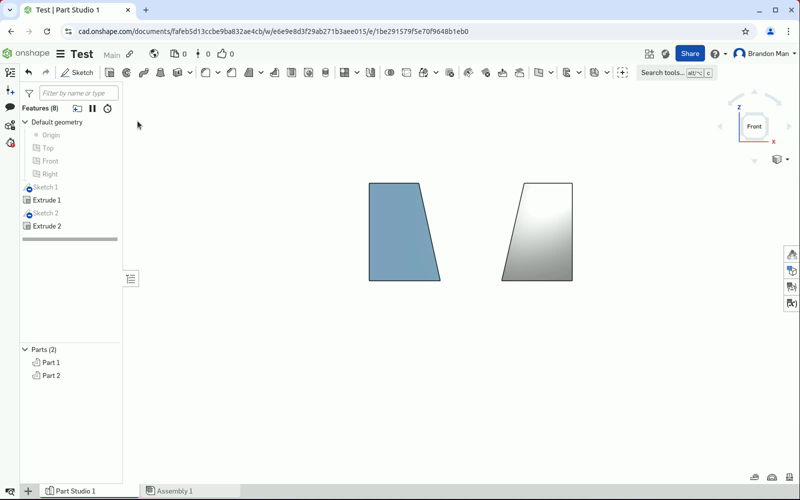
key(shift+h)
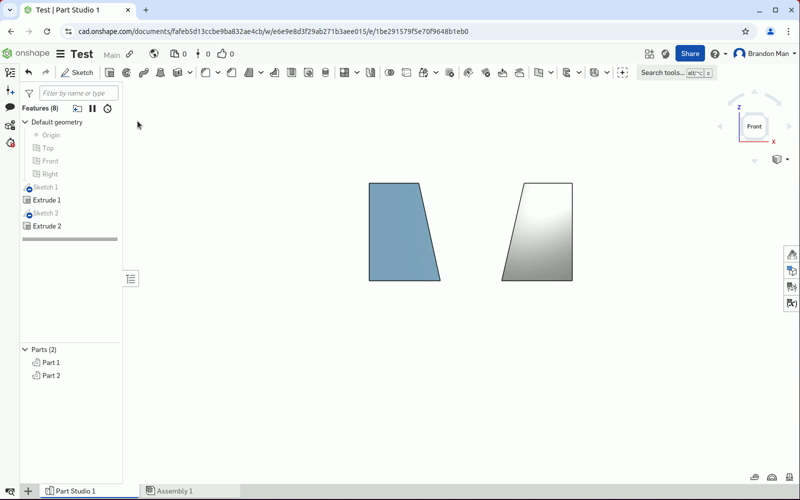
mouse_move(73, 189)
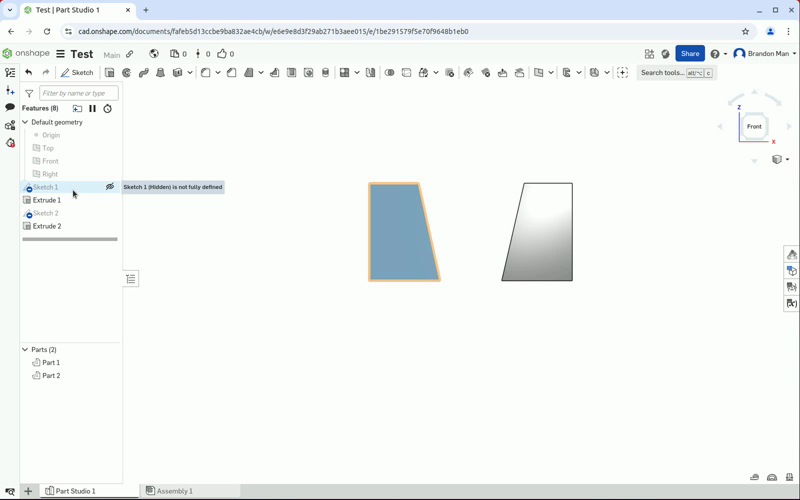
click(73, 189)
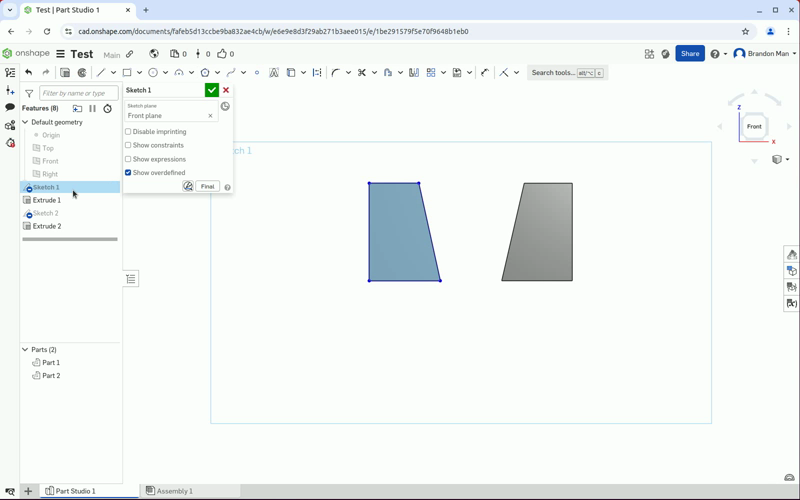
mouse_move(229, 92)
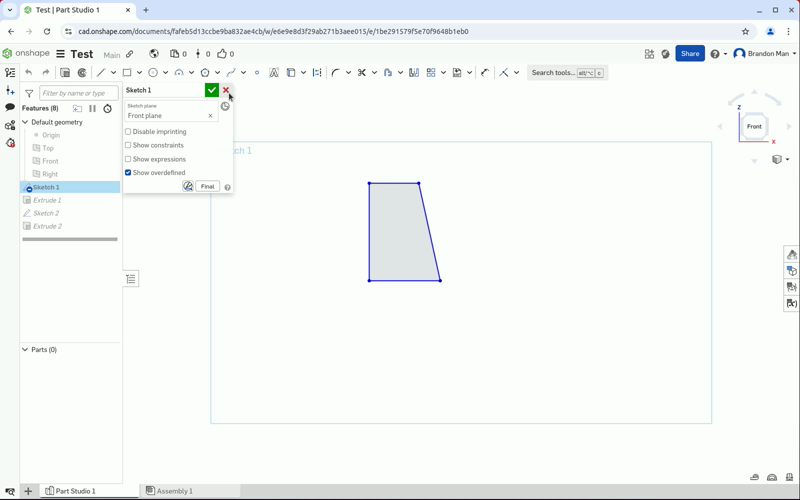
click(229, 92)
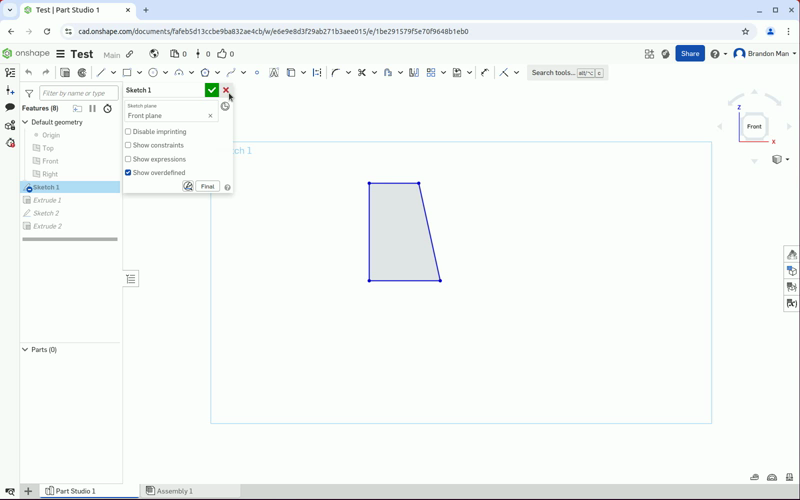
key(shift+s)
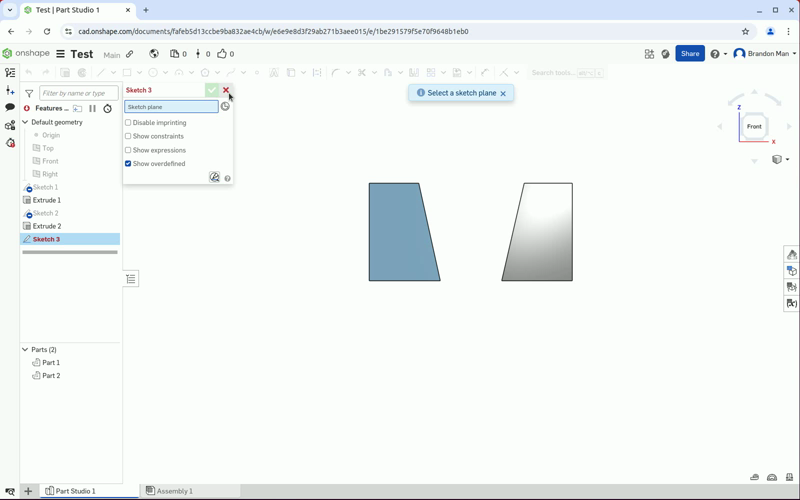
mouse_move(73, 163)
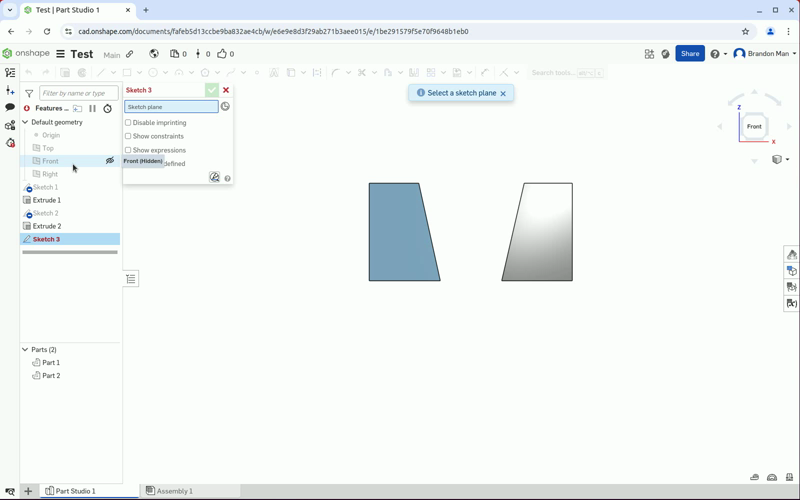
click(73, 163)
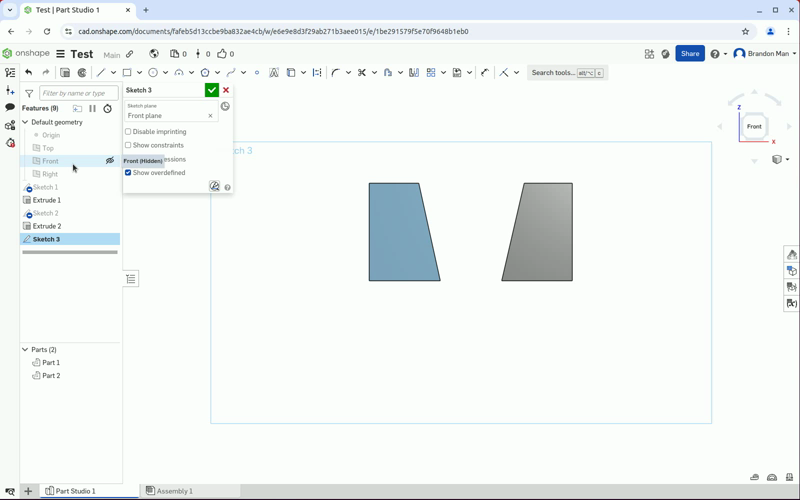
mouse_move(73, 352)
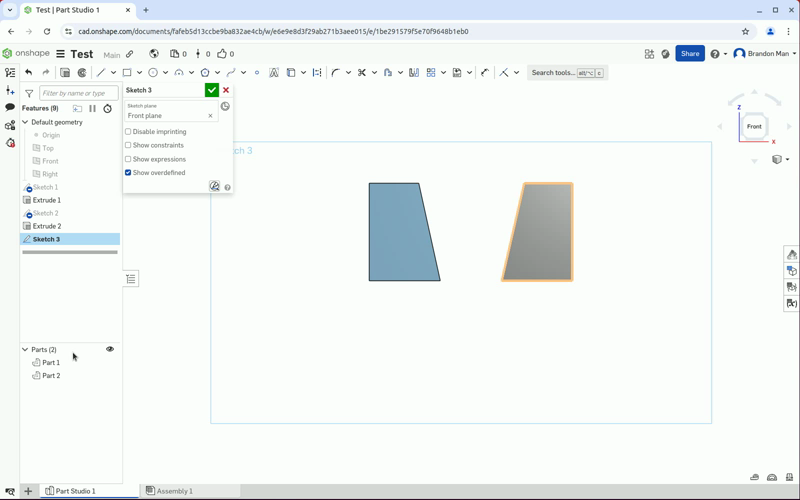
key(y)
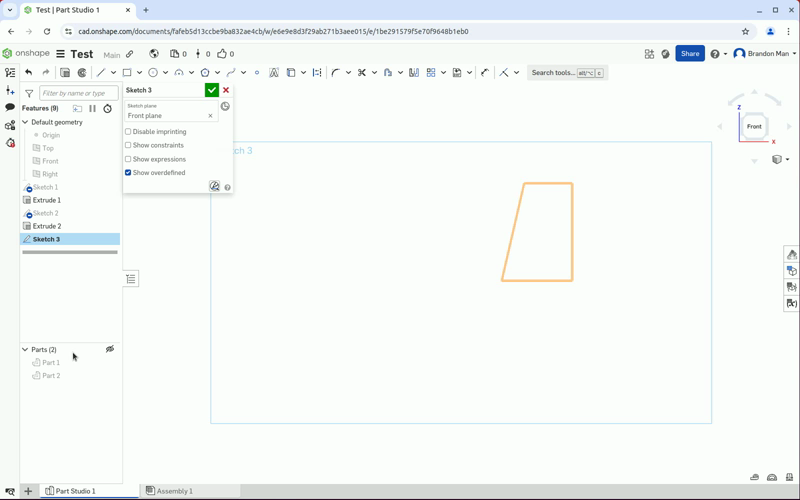
key(l)
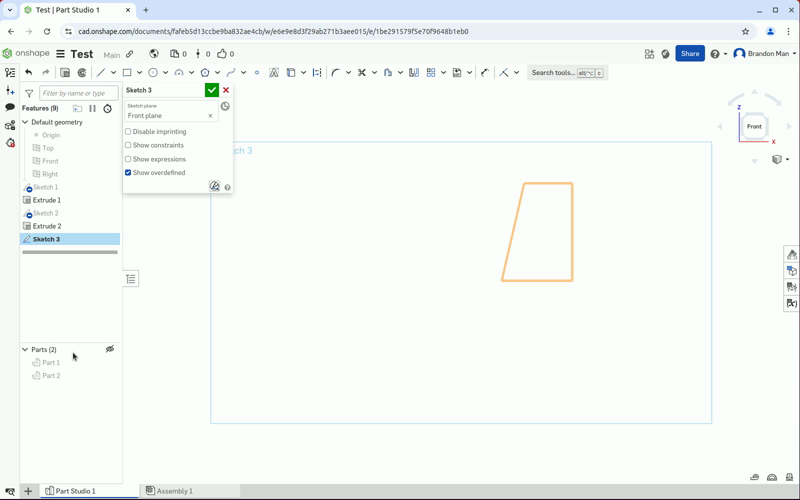
key_down(shift)
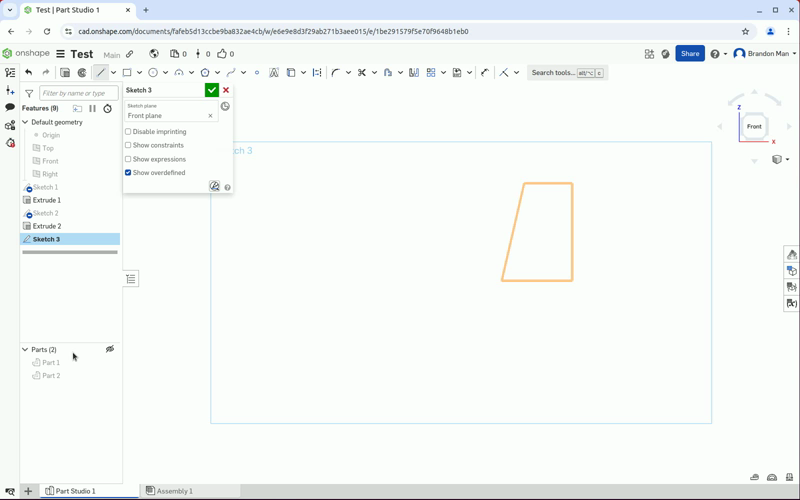
mouse_move(369, 280)
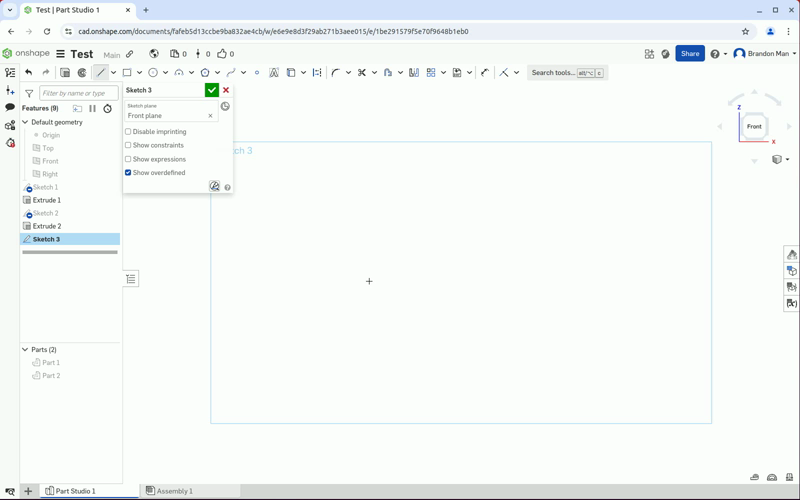
click(369, 280)
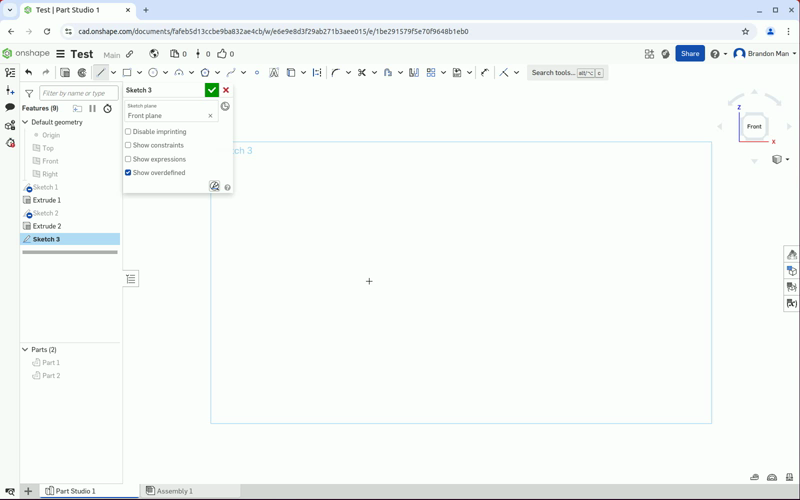
key_up(shift)
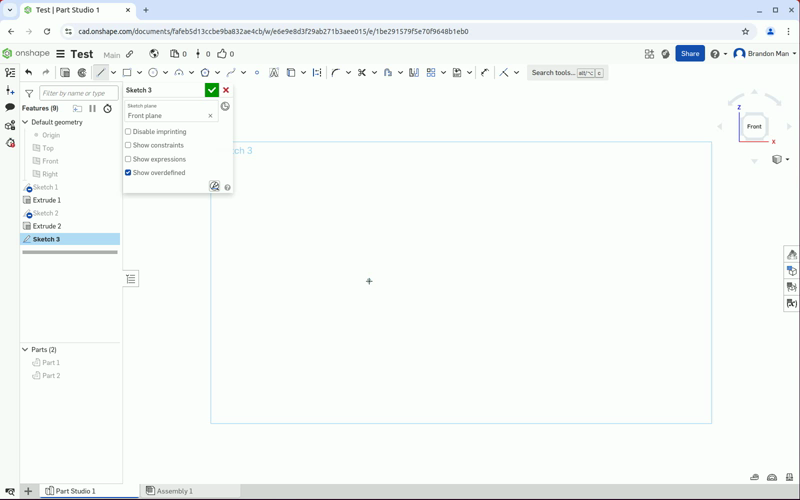
key_down(shift)
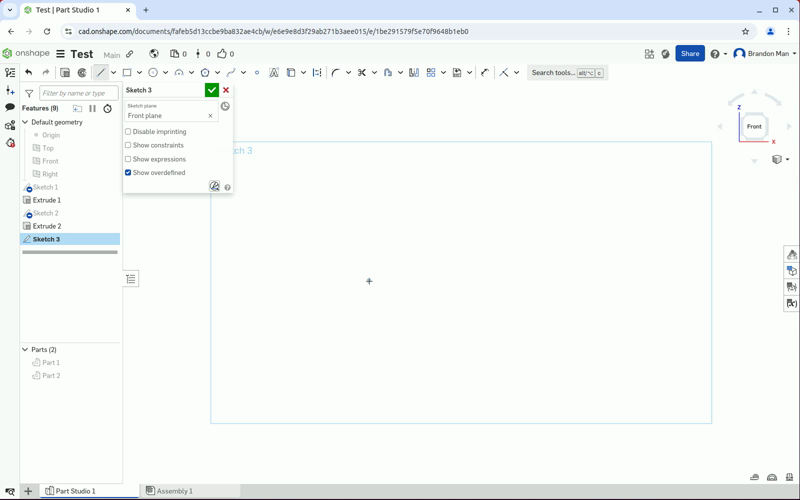
mouse_move(440, 280)
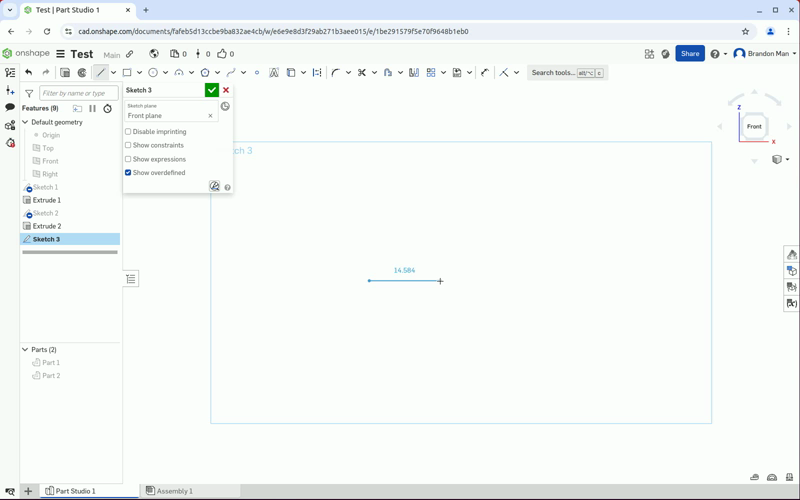
click(440, 280)
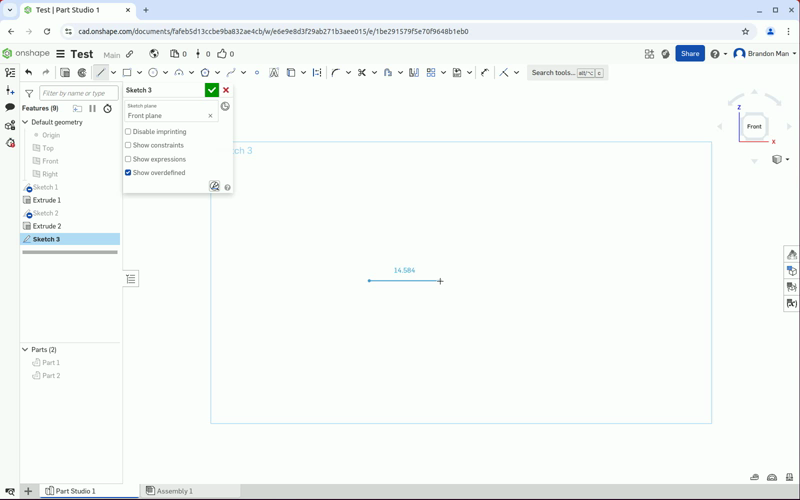
key_up(shift)
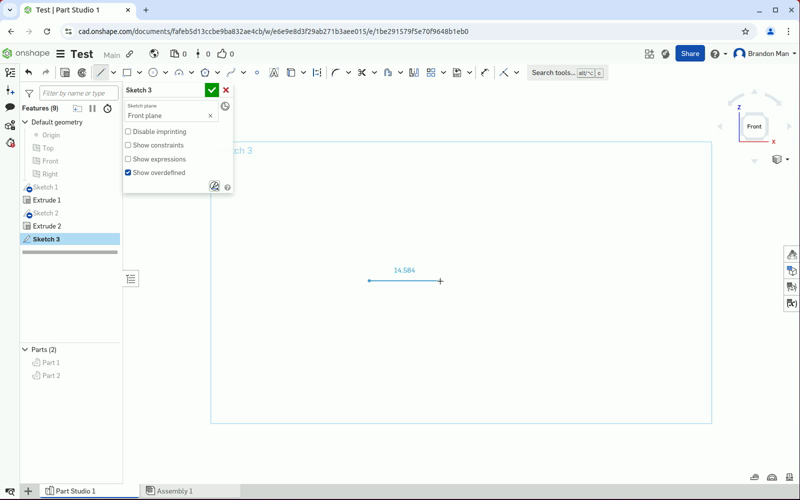
key_down(shift)
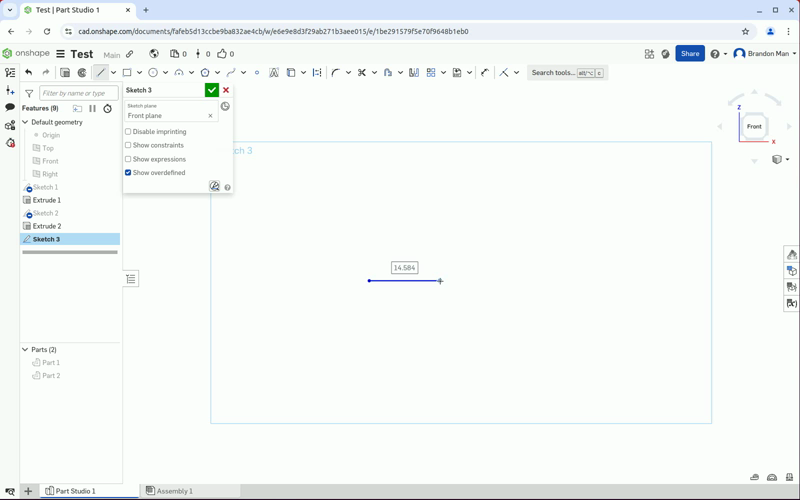
mouse_move(418, 183)
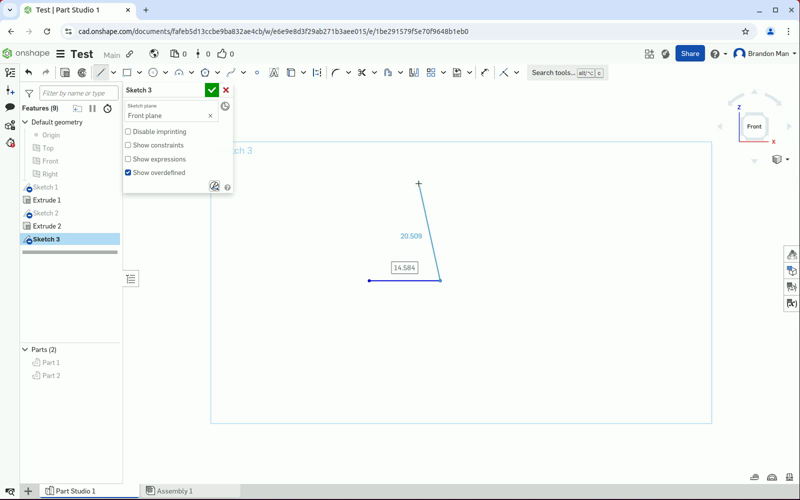
click(418, 183)
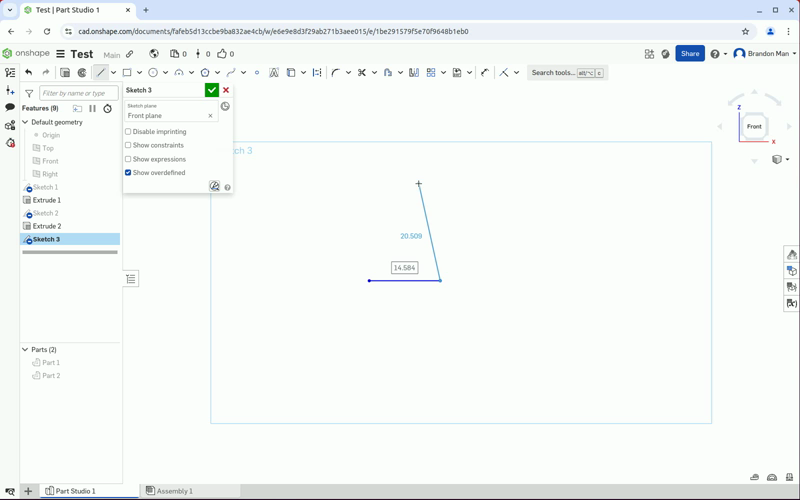
key_up(shift)
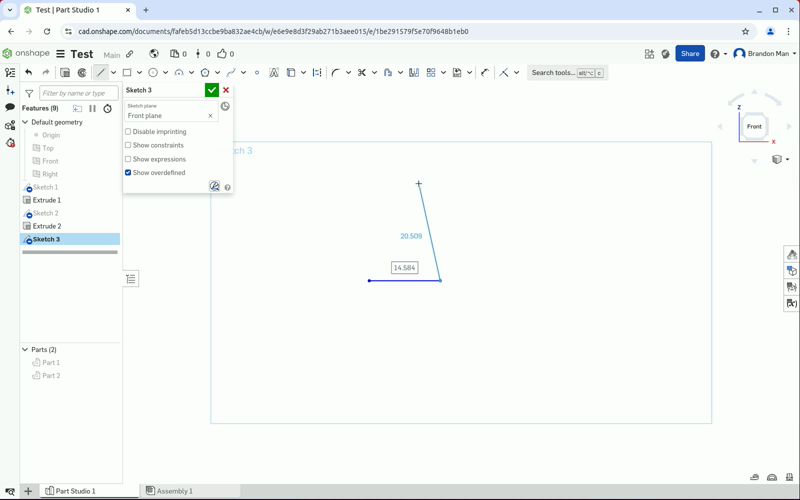
key_down(shift)
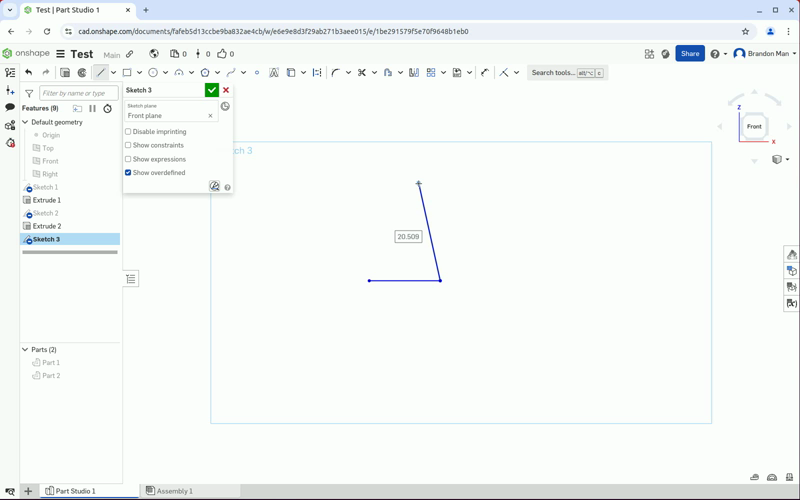
mouse_move(448, 183)
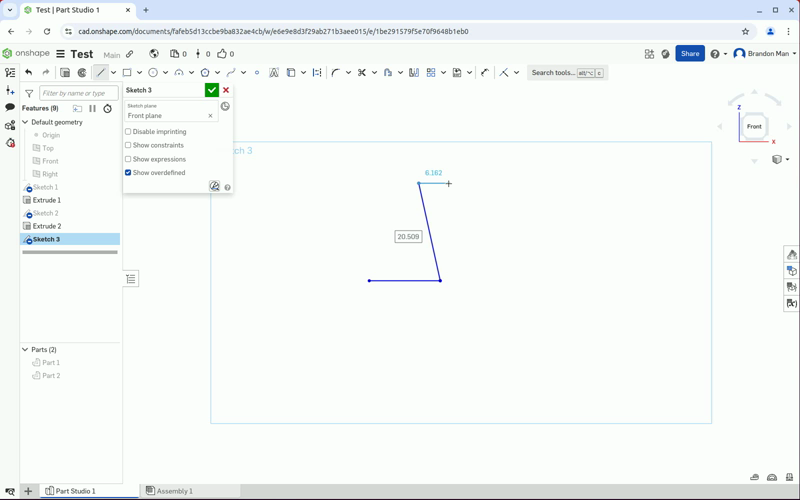
mouse_move(369, 183)
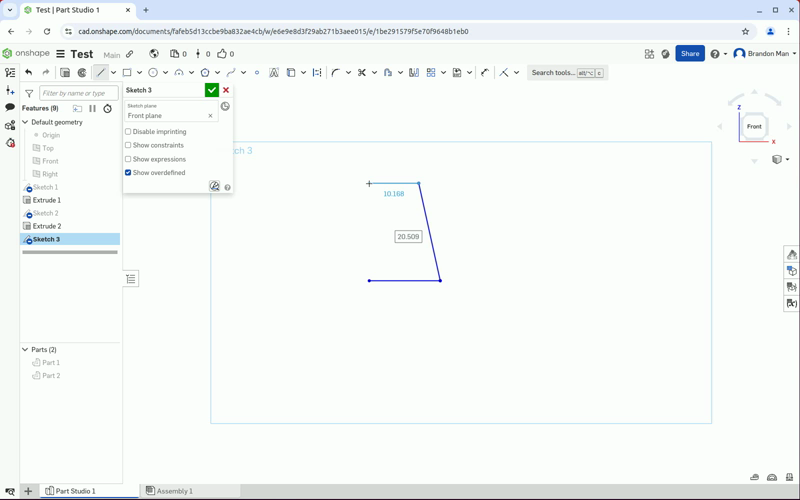
click(369, 183)
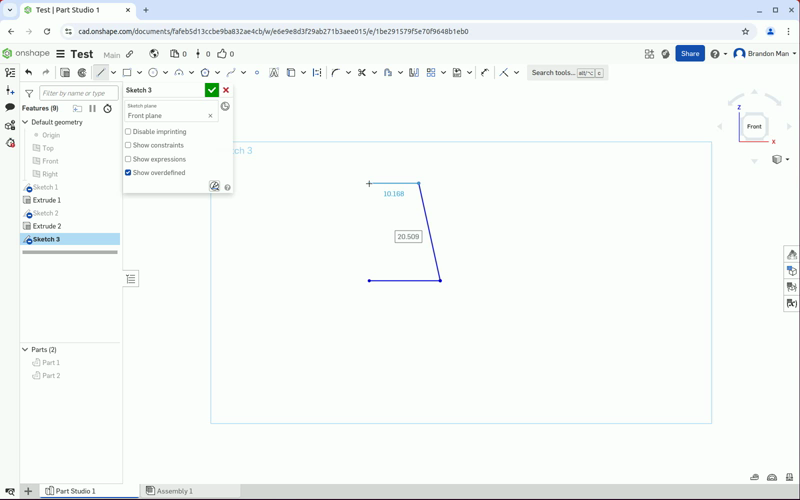
key_up(shift)
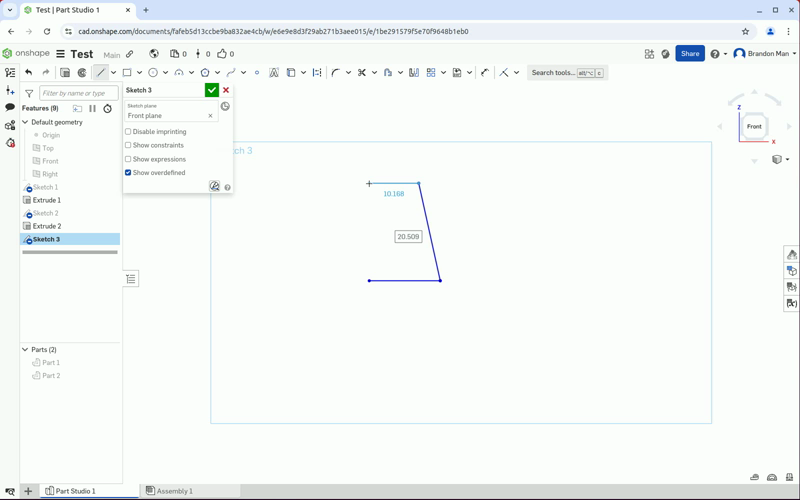
key_down(shift)
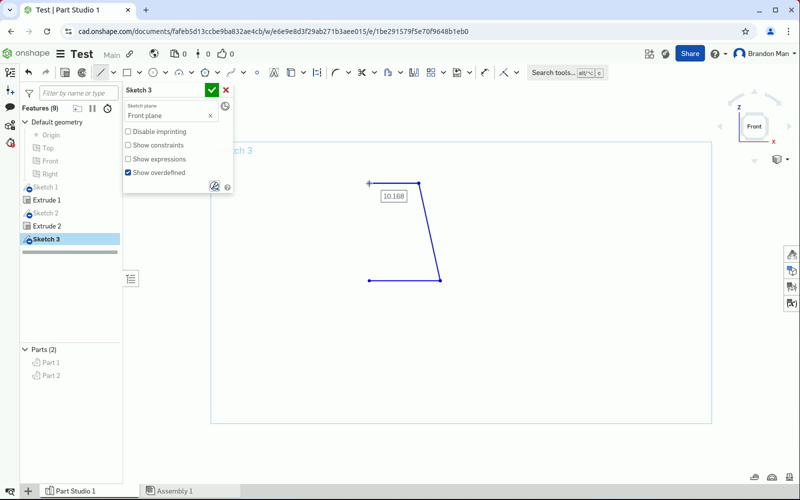
mouse_move(369, 280)
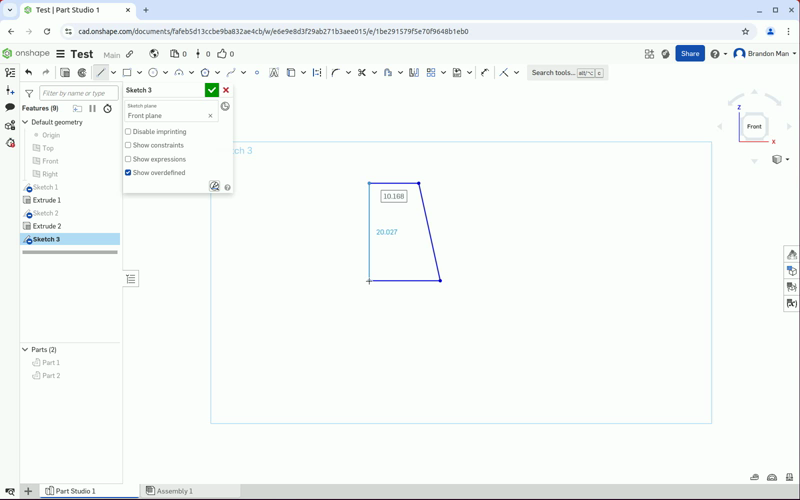
key_up(shift)
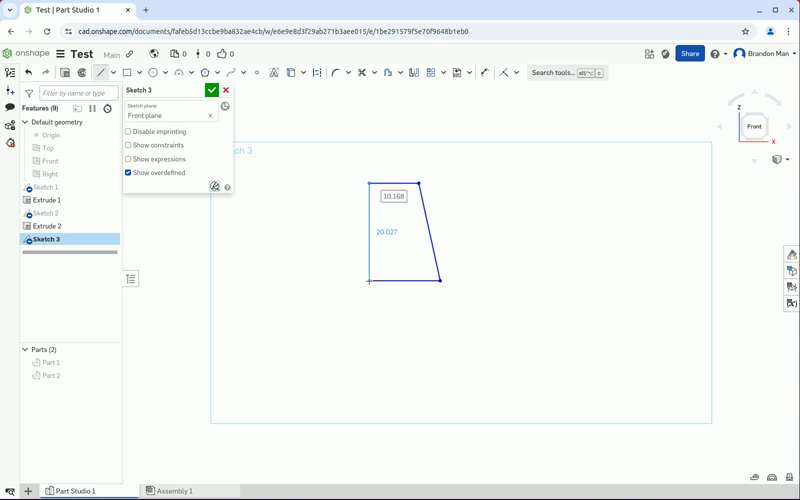
click(369, 280)
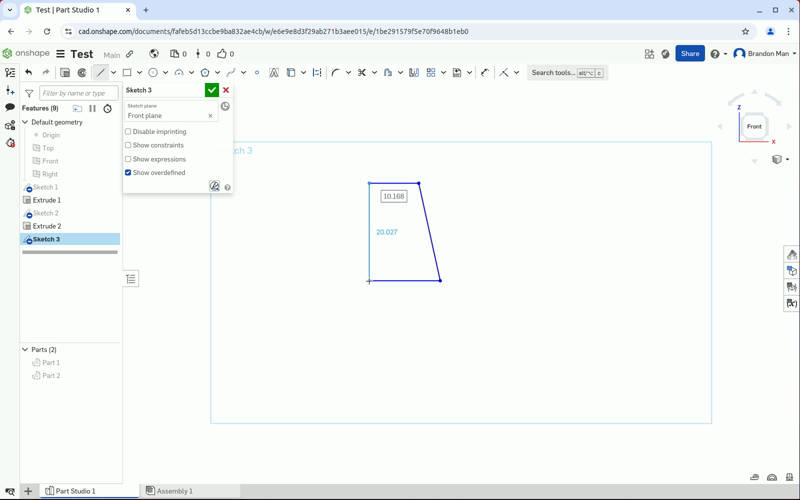
key(esc)
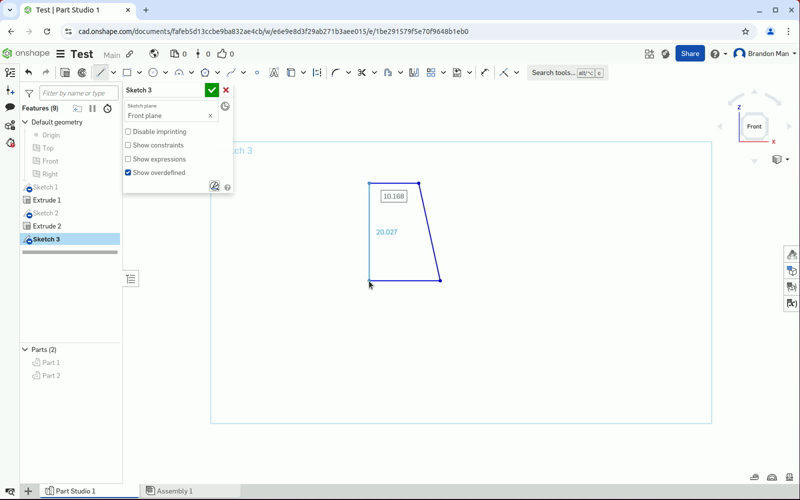
mouse_move(389, 195)
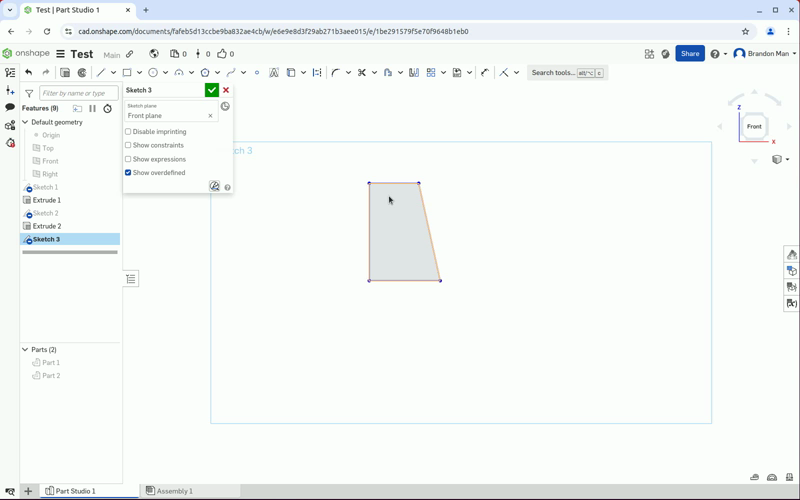
click(389, 195)
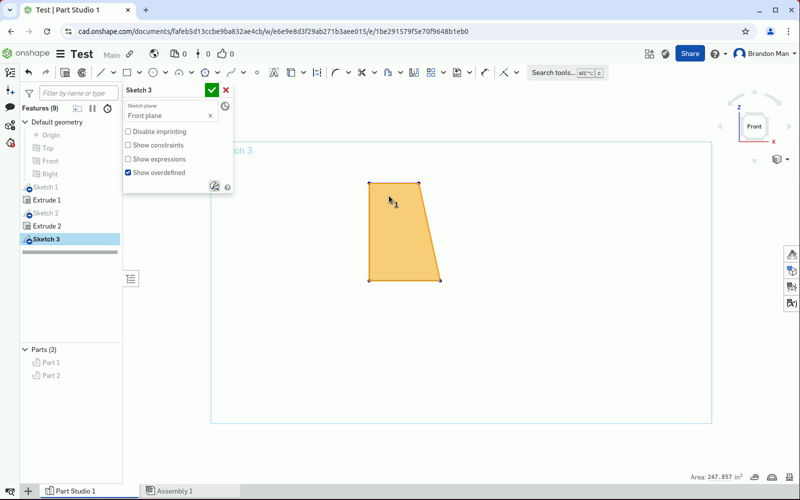
mouse_move(73, 352)
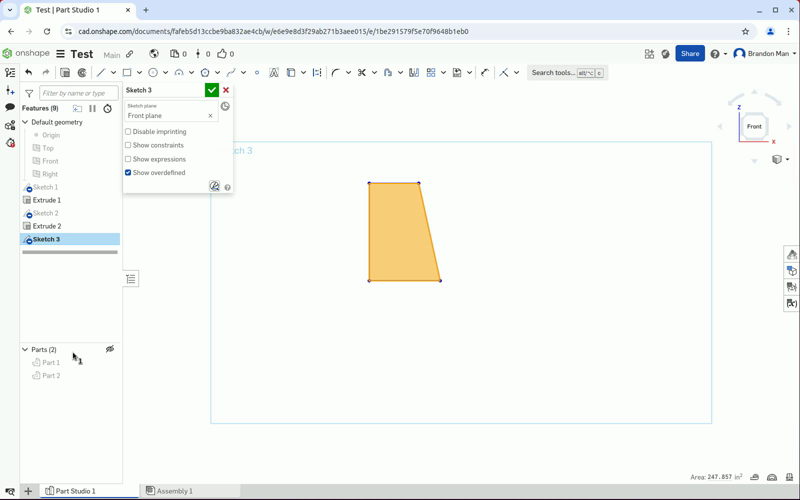
key(shift+y)
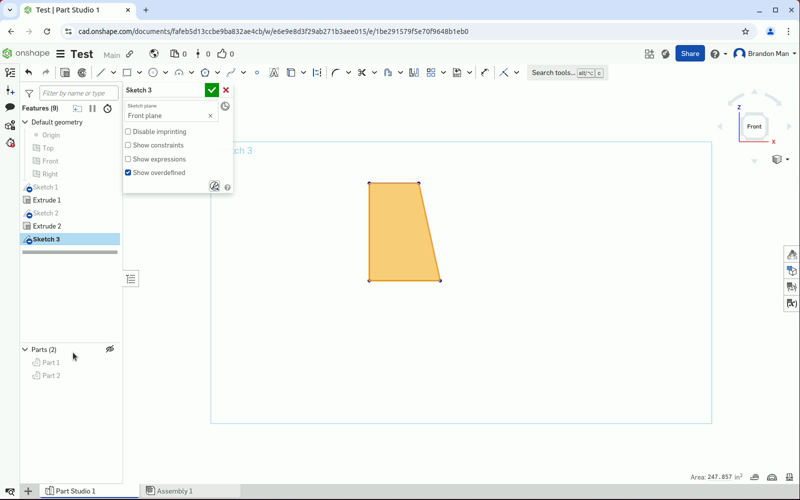
key(shift+e)
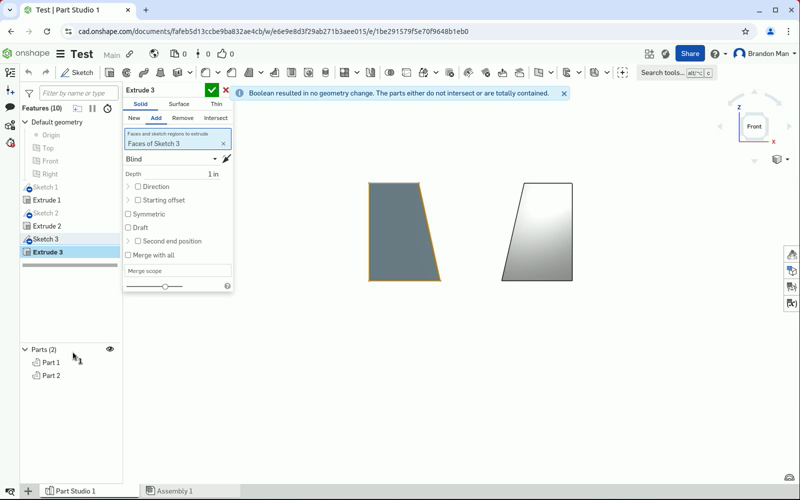
mouse_move(143, 106)
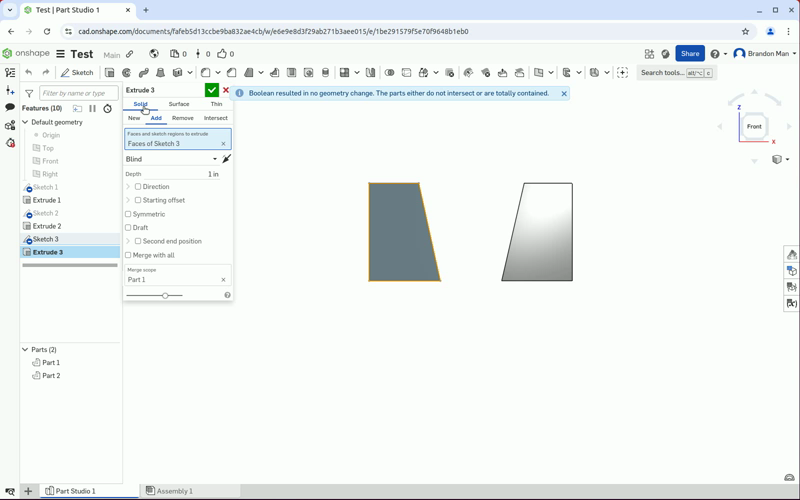
click(143, 106)
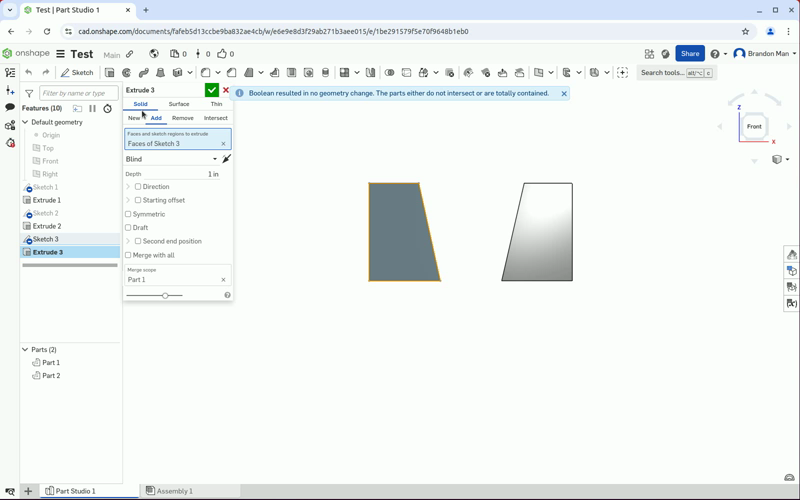
mouse_move(137, 120)
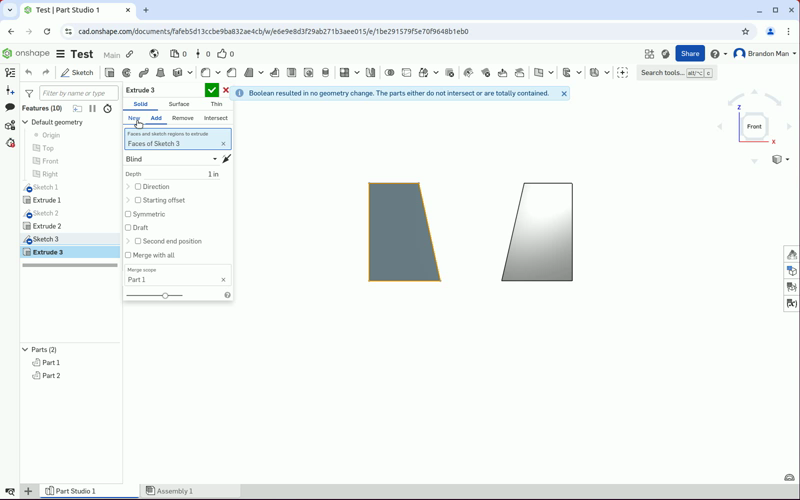
click(137, 120)
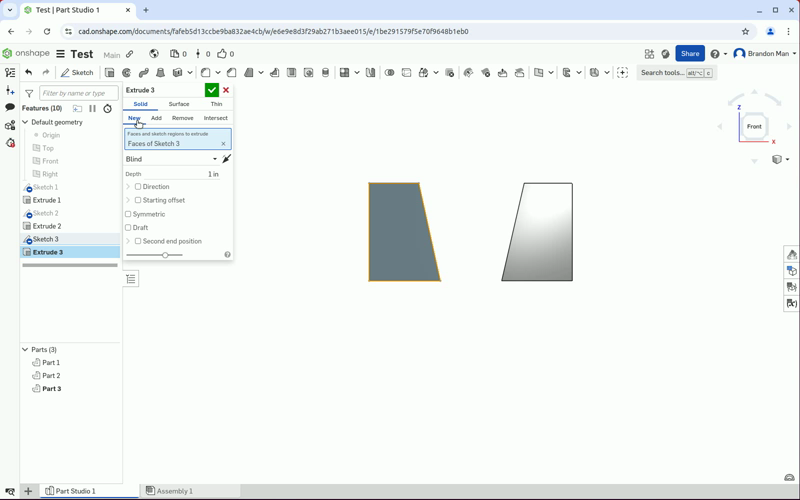
key(tab, 4)
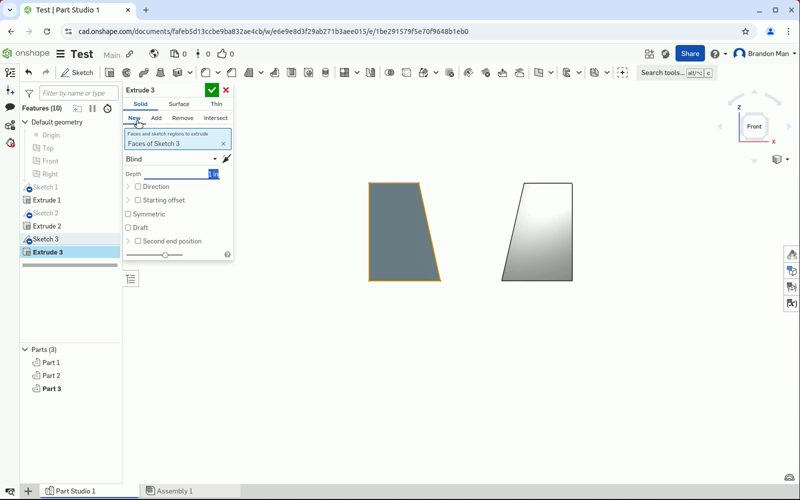
text(5.536)
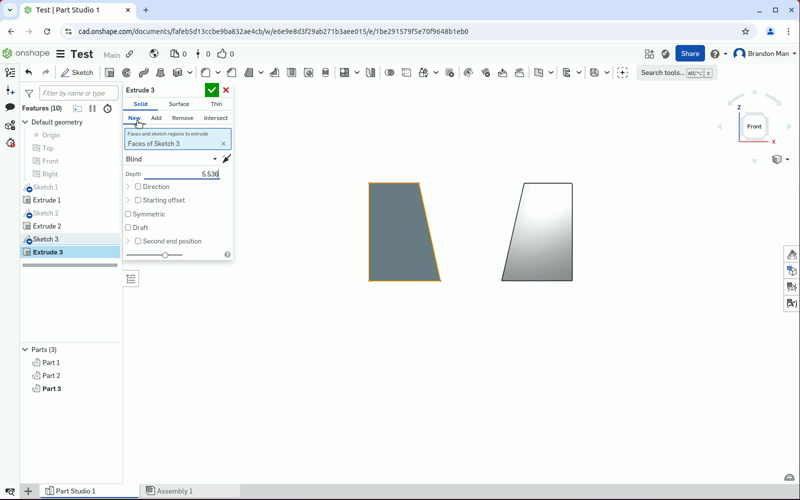
key(enter)
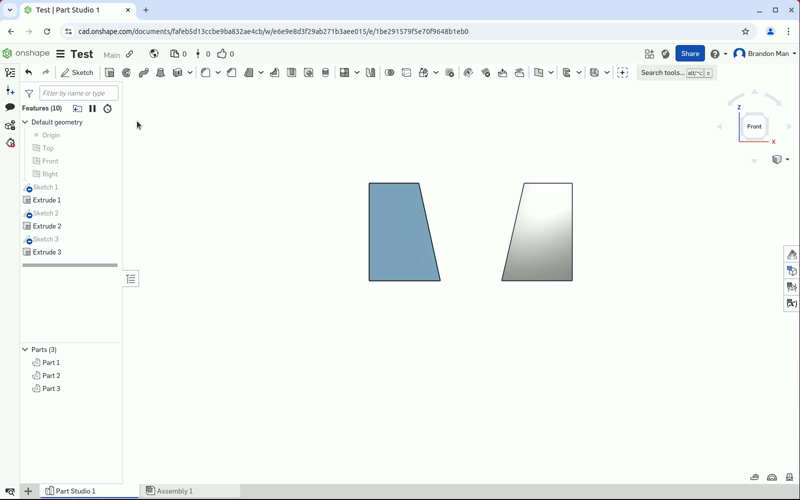
key(shift+h)
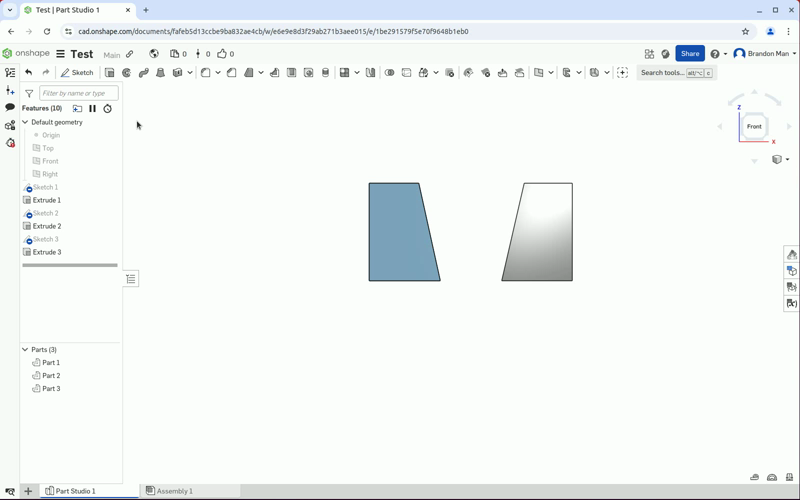
key(shift+h)
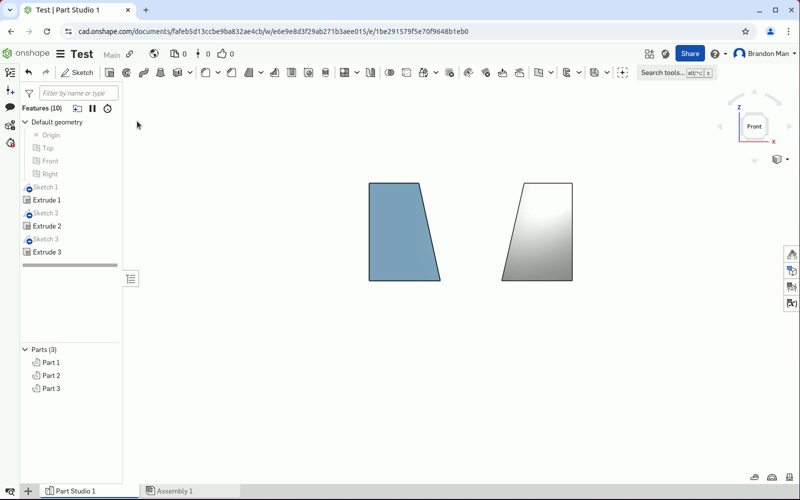
mouse_move(73, 189)
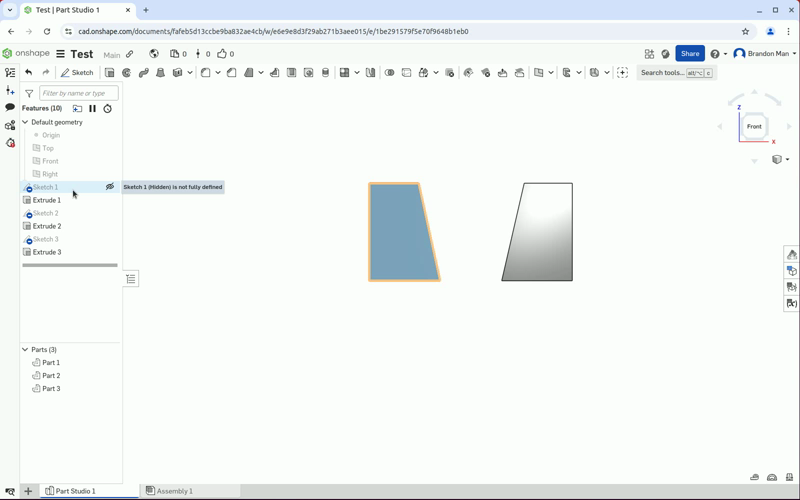
click(73, 189)
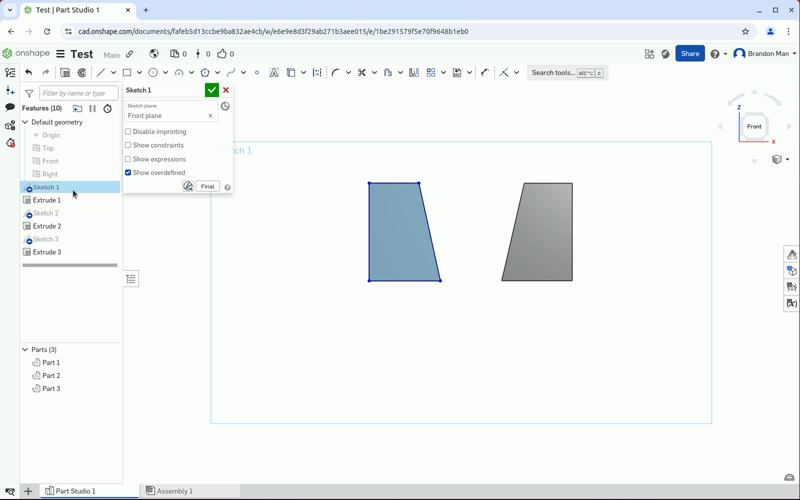
mouse_move(229, 92)
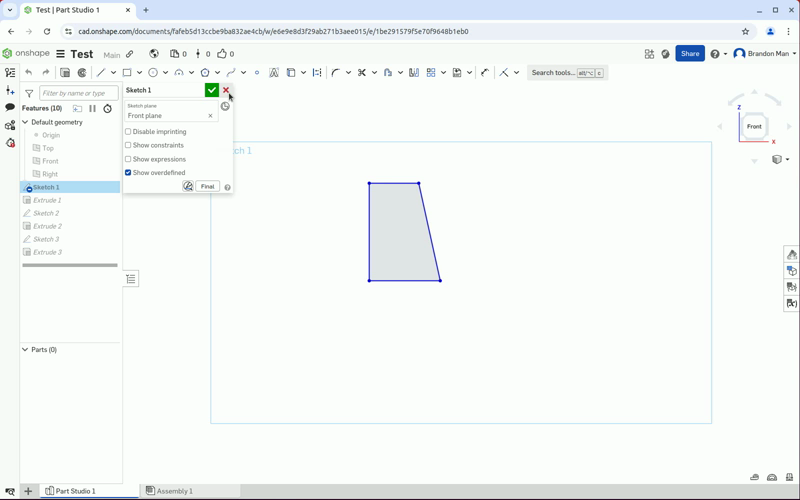
click(229, 92)
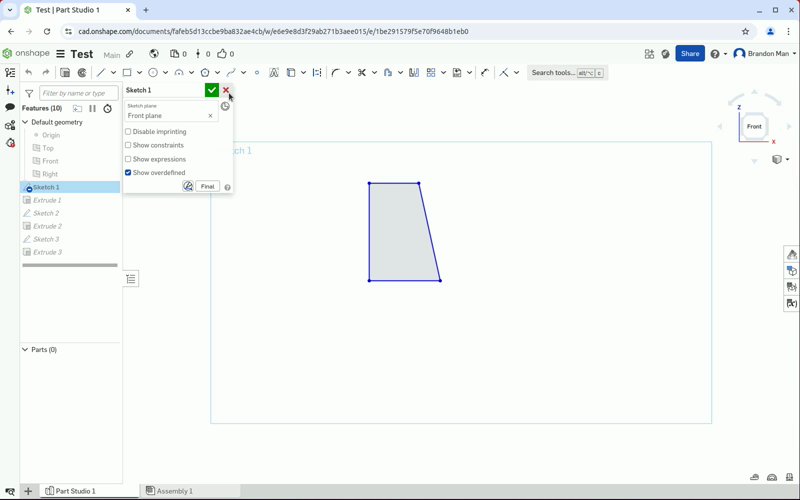
key(shift+s)
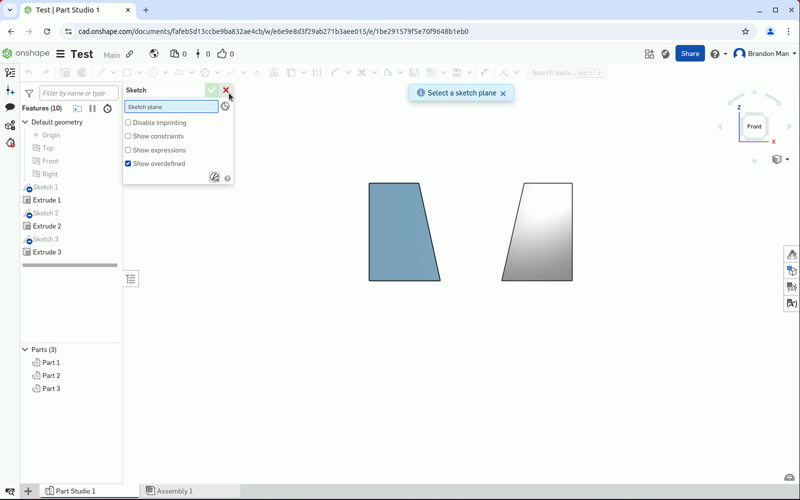
mouse_move(73, 163)
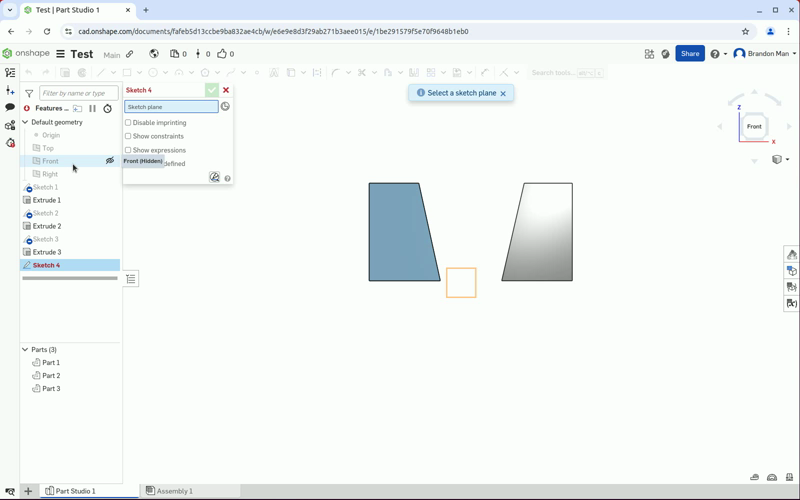
click(73, 163)
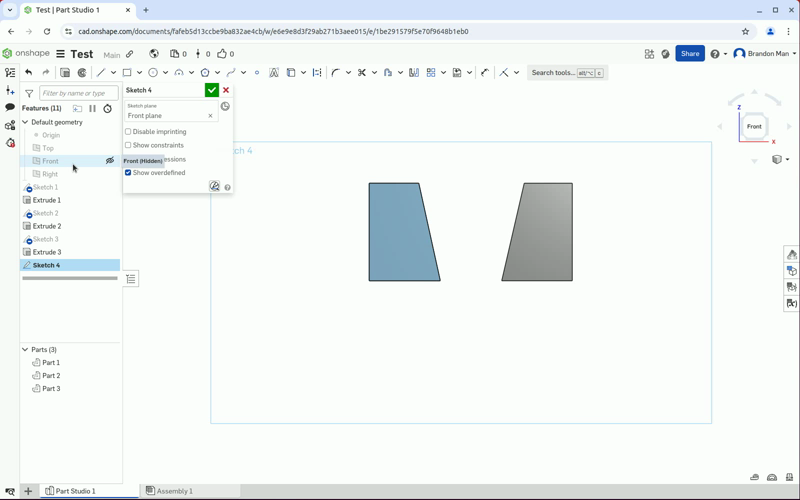
mouse_move(73, 352)
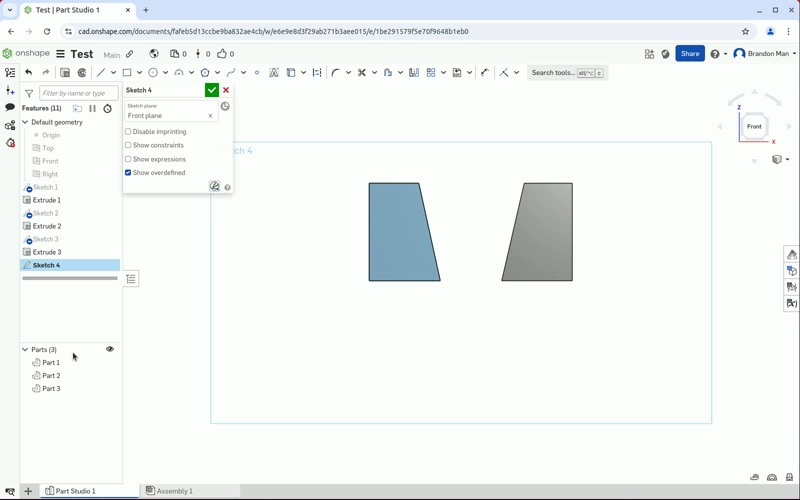
key(y)
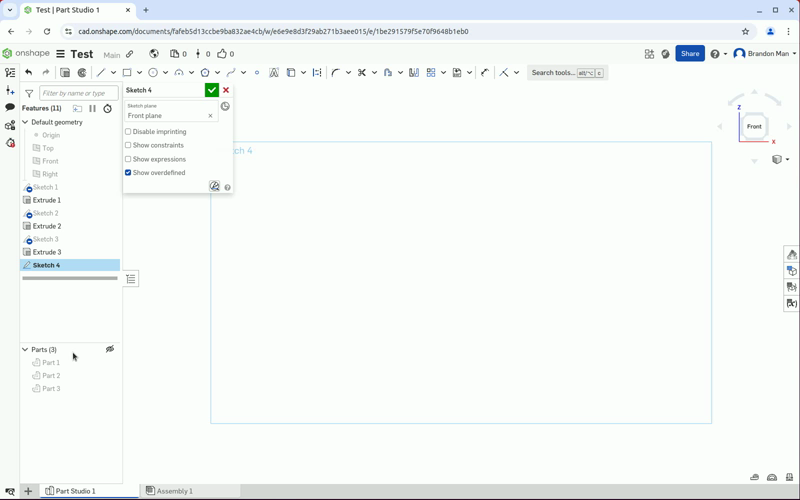
key(l)
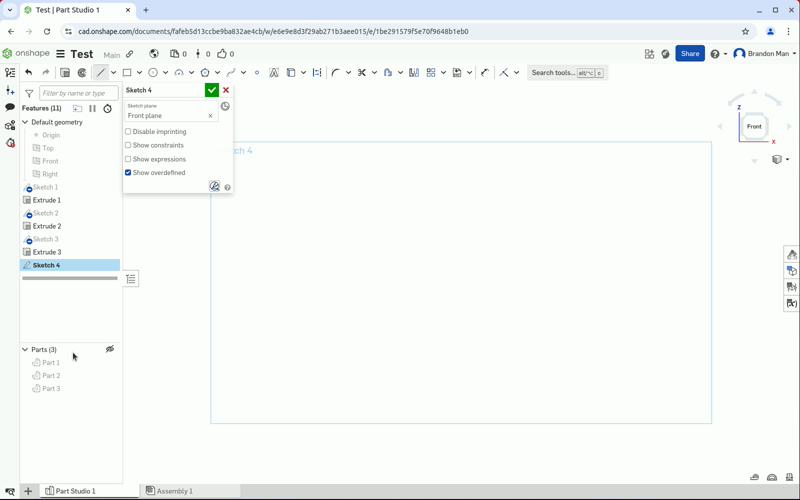
key_down(shift)
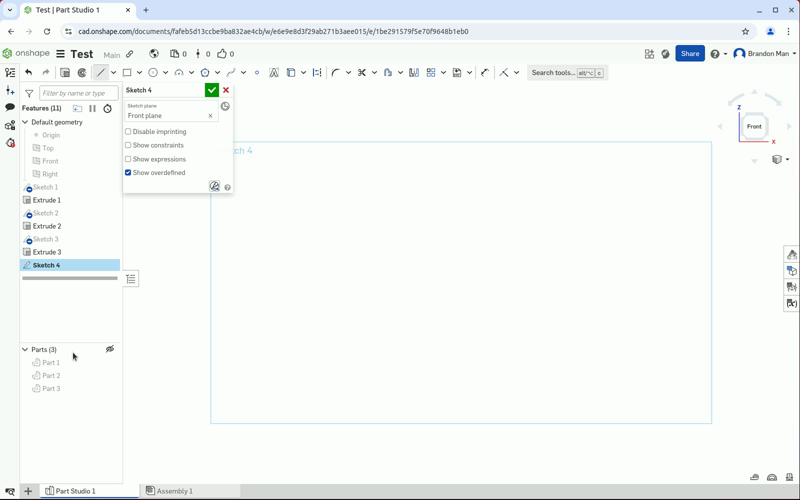
mouse_move(501, 280)
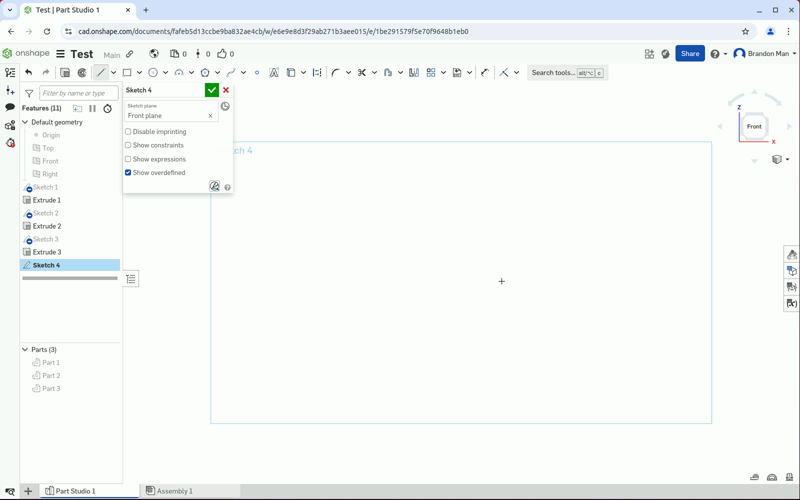
click(501, 280)
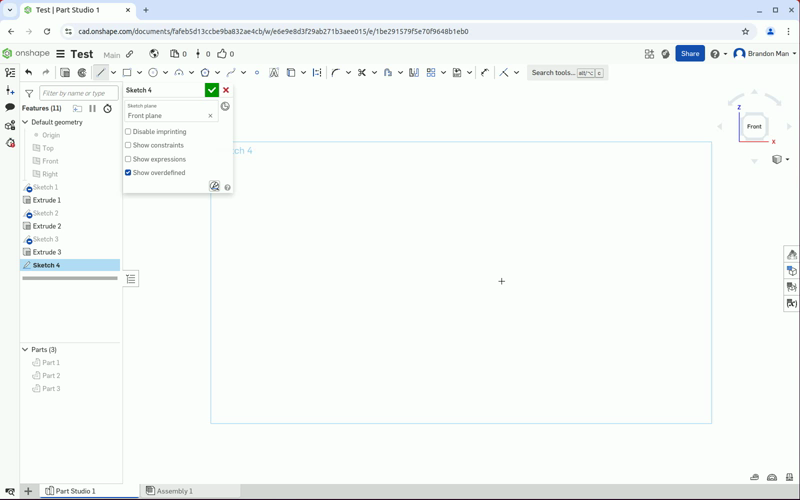
key_up(shift)
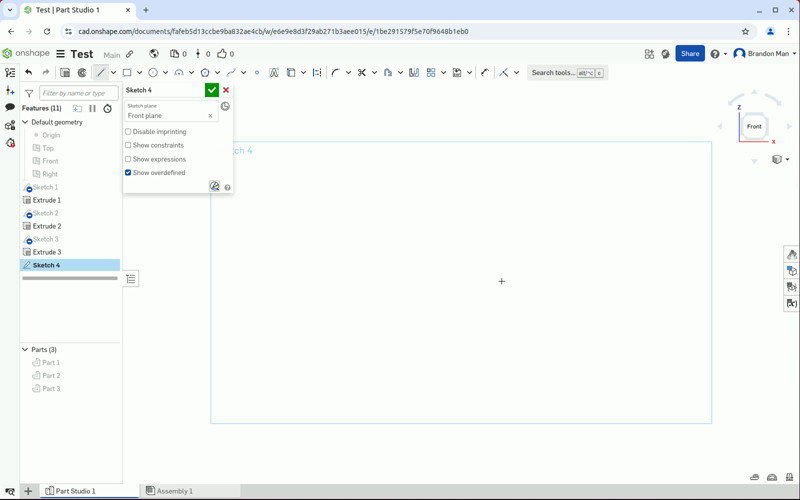
key_down(shift)
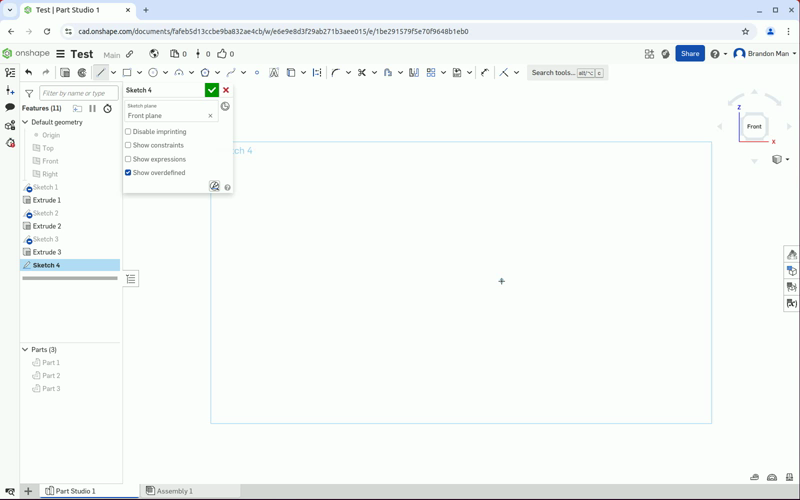
mouse_move(572, 280)
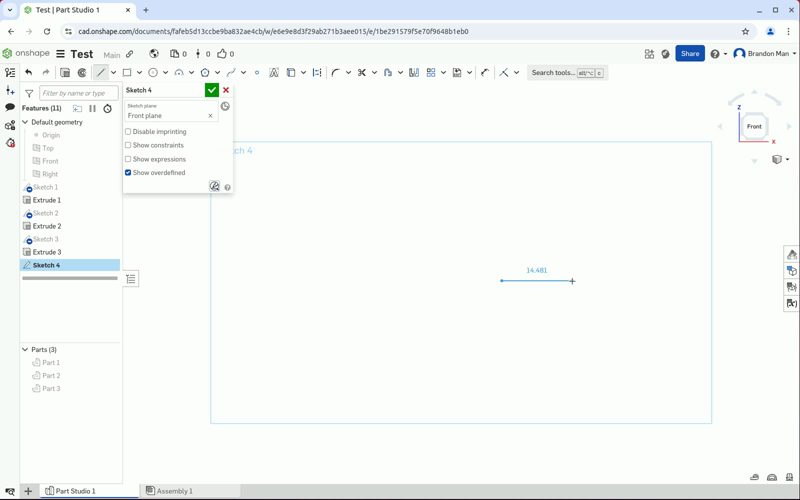
click(572, 280)
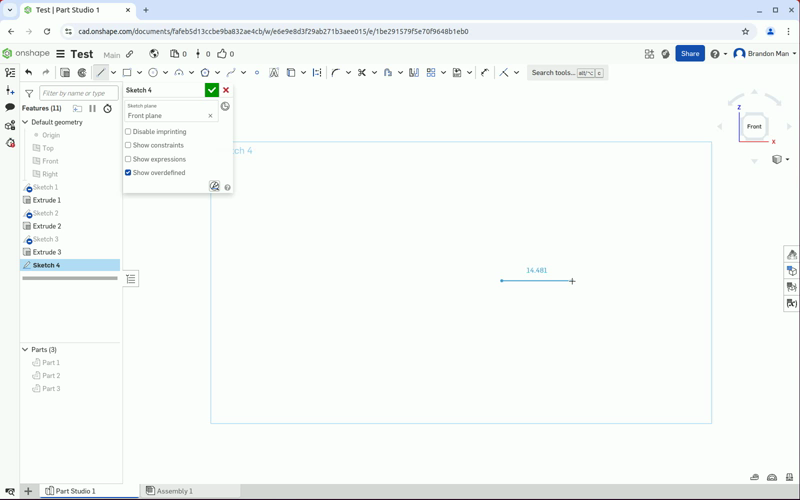
key_up(shift)
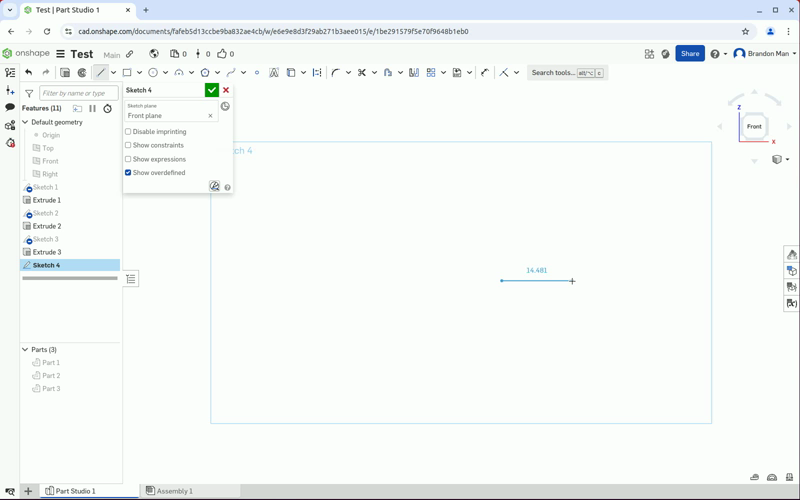
key_down(shift)
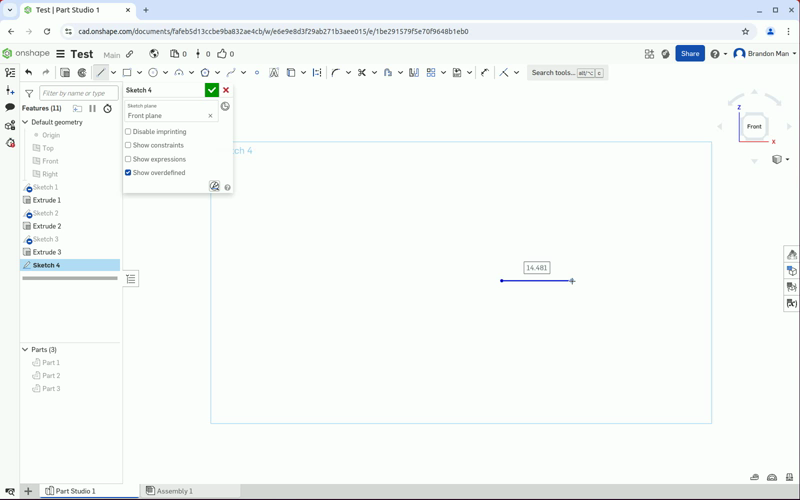
mouse_move(572, 183)
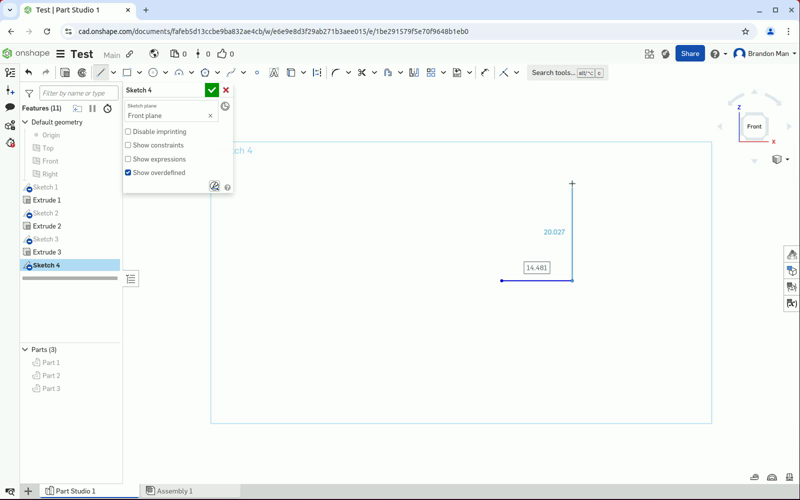
click(572, 183)
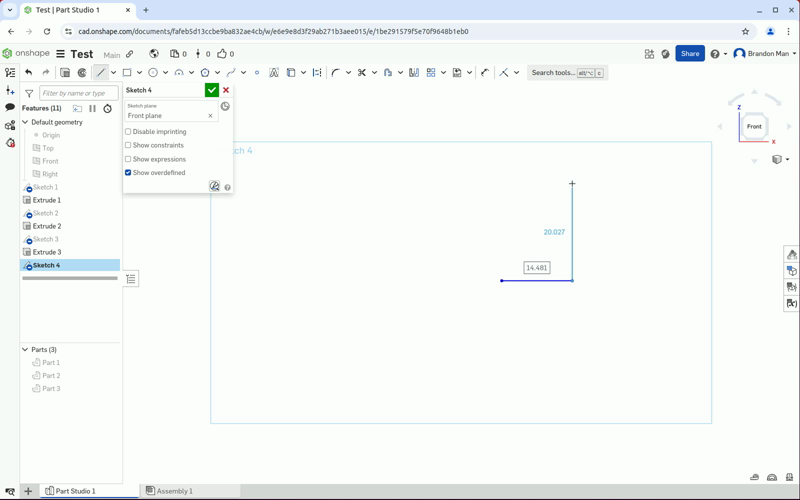
key_up(shift)
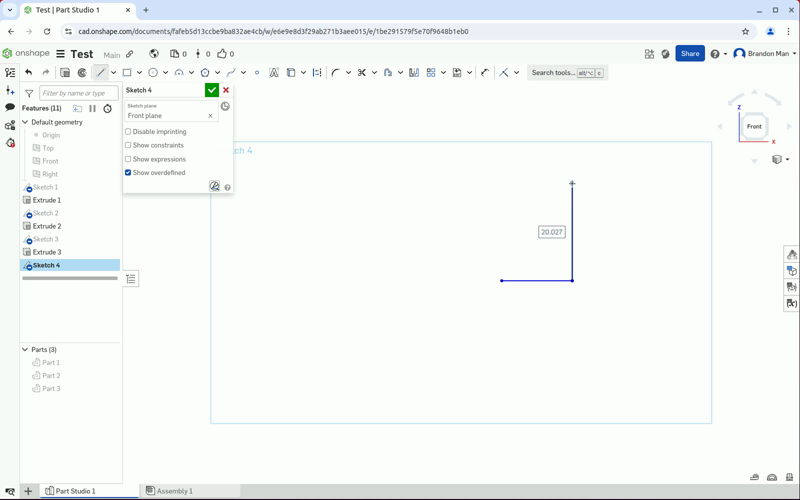
key_down(shift)
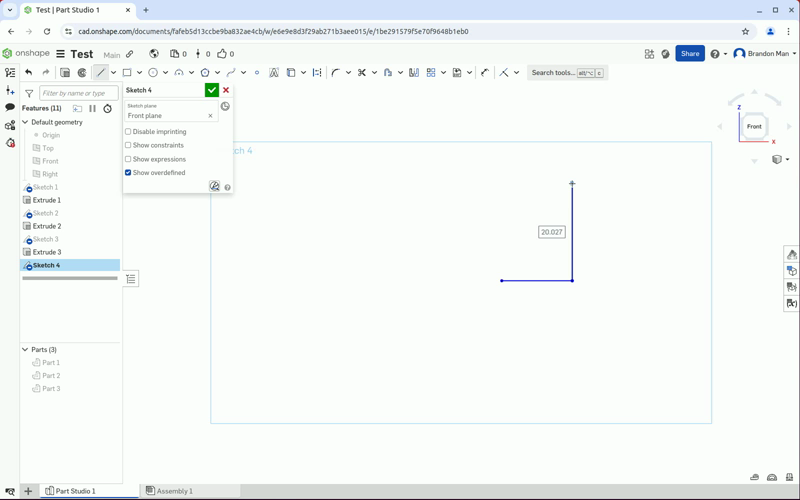
mouse_move(589, 183)
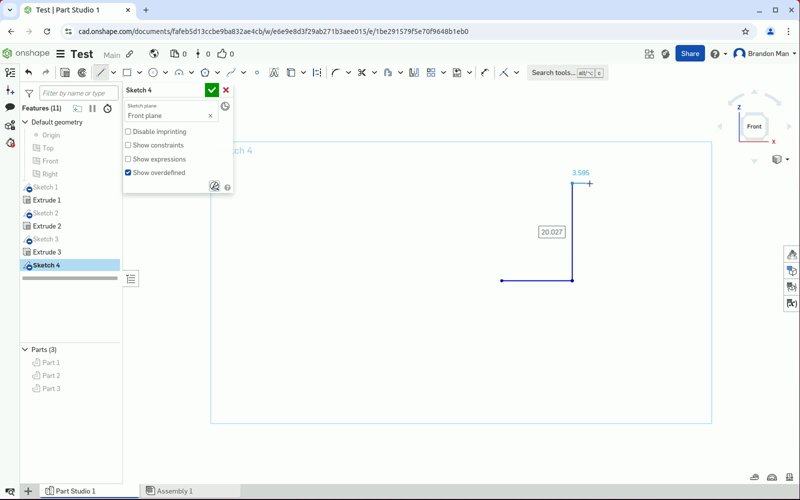
mouse_move(524, 183)
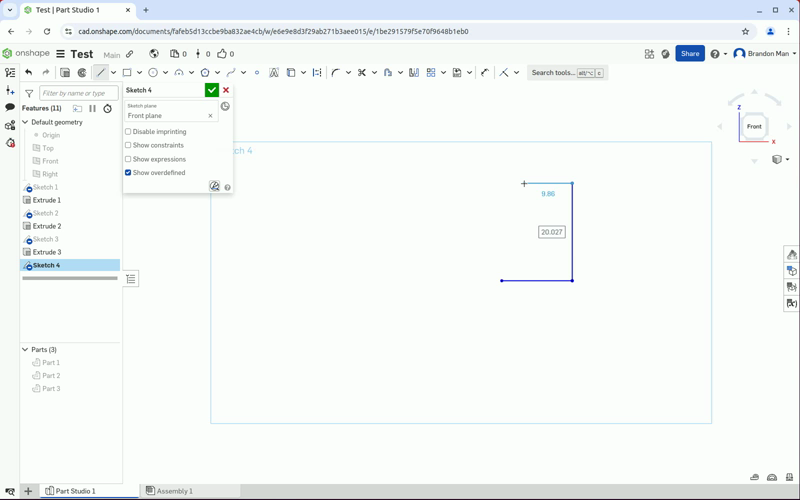
click(524, 183)
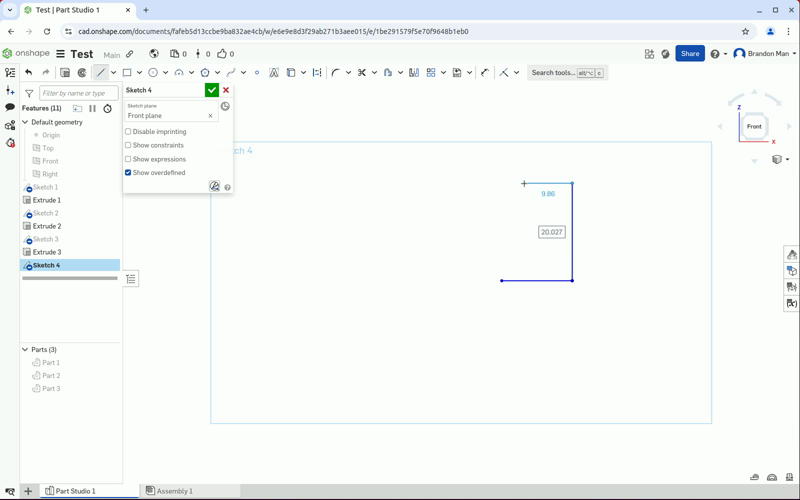
key_up(shift)
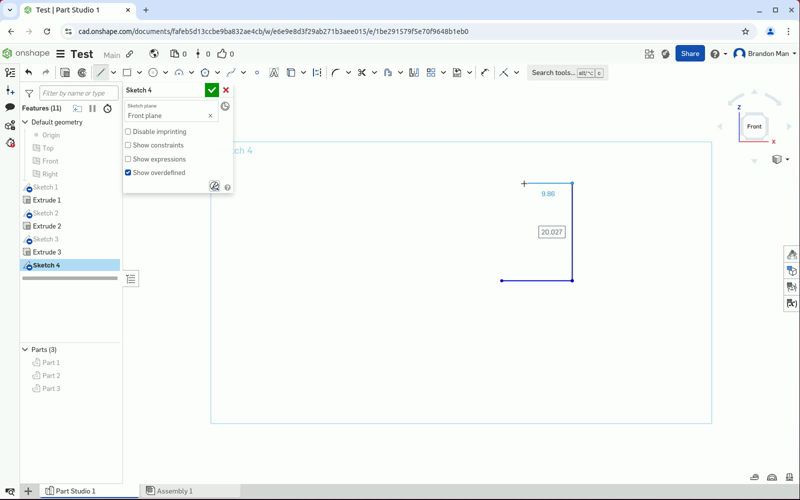
key_down(shift)
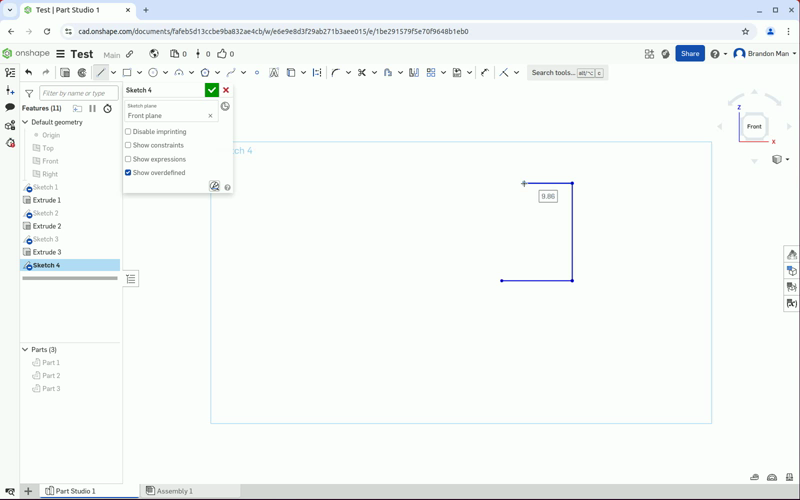
mouse_move(501, 280)
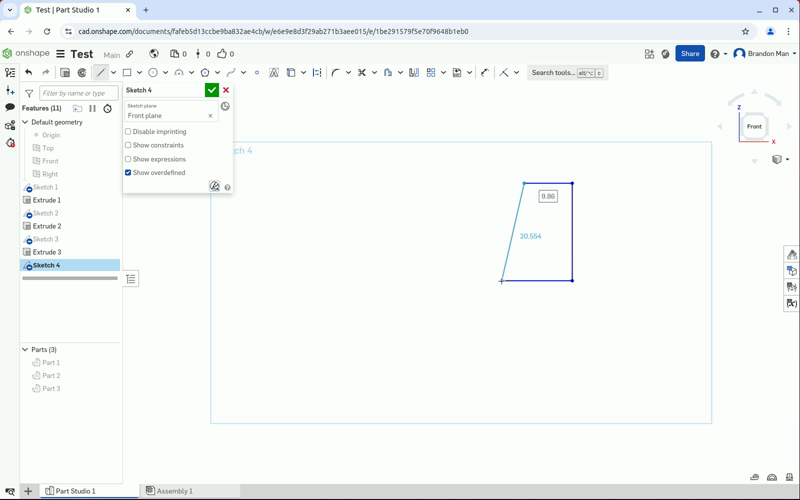
key_up(shift)
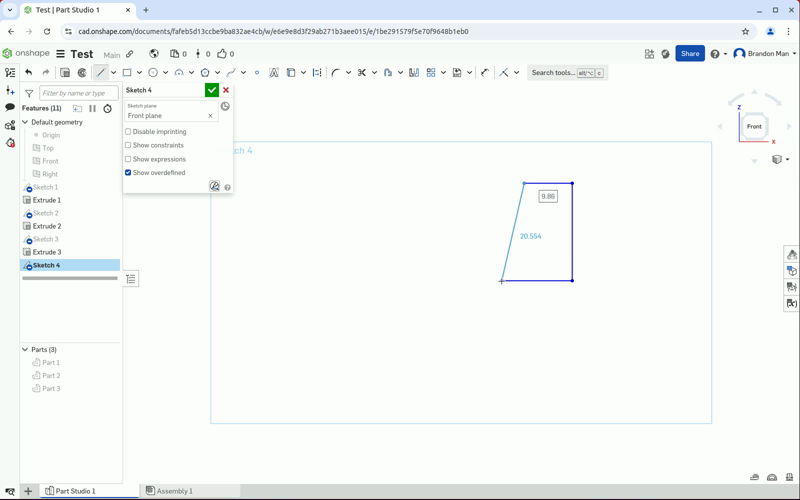
click(501, 280)
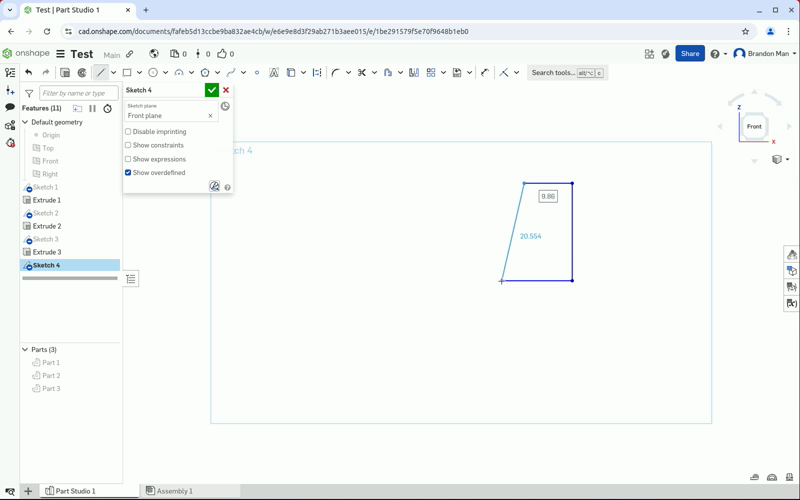
key(esc)
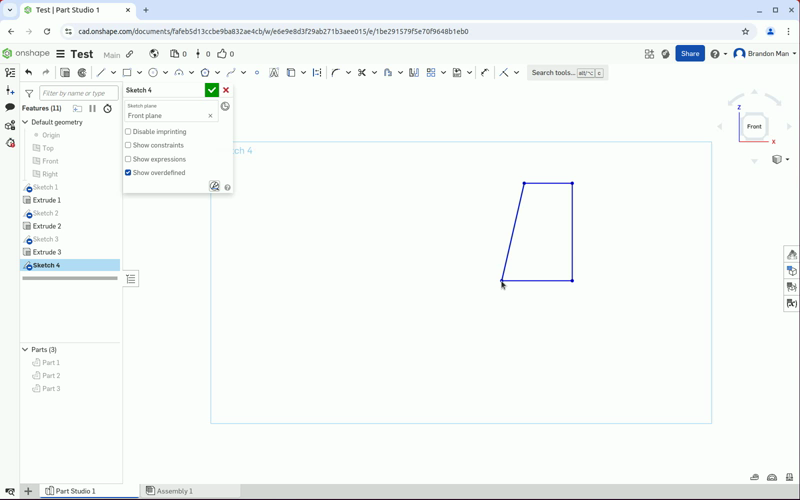
mouse_move(533, 200)
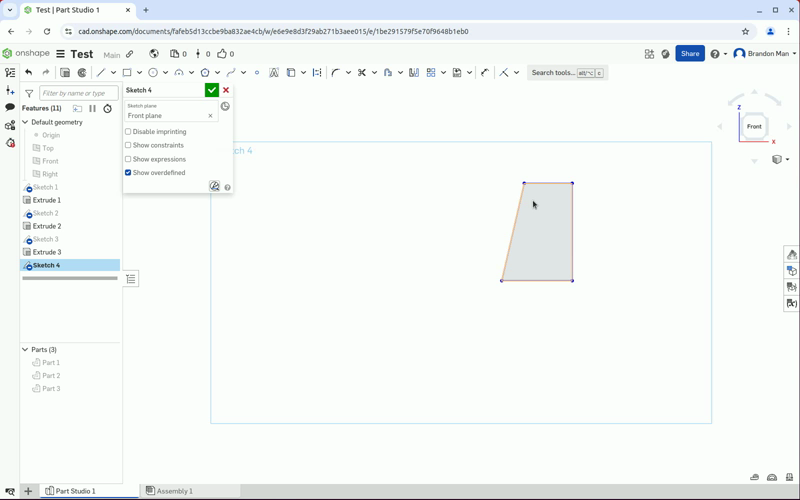
click(533, 200)
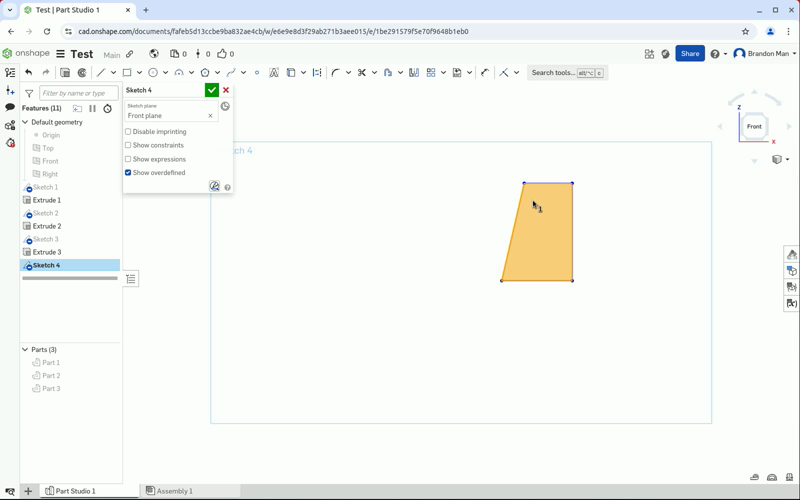
mouse_move(73, 352)
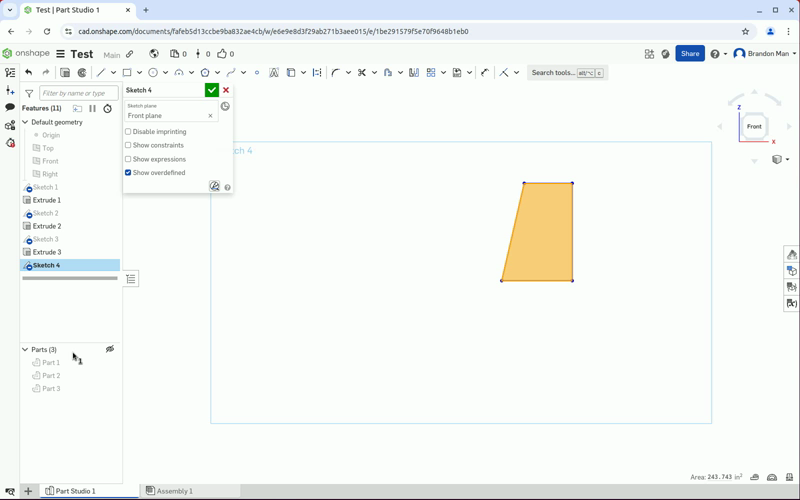
key(shift+y)
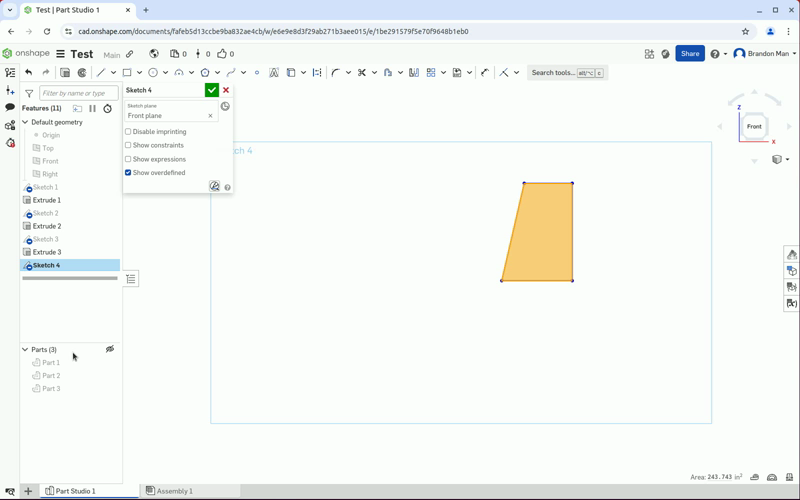
key(shift+e)
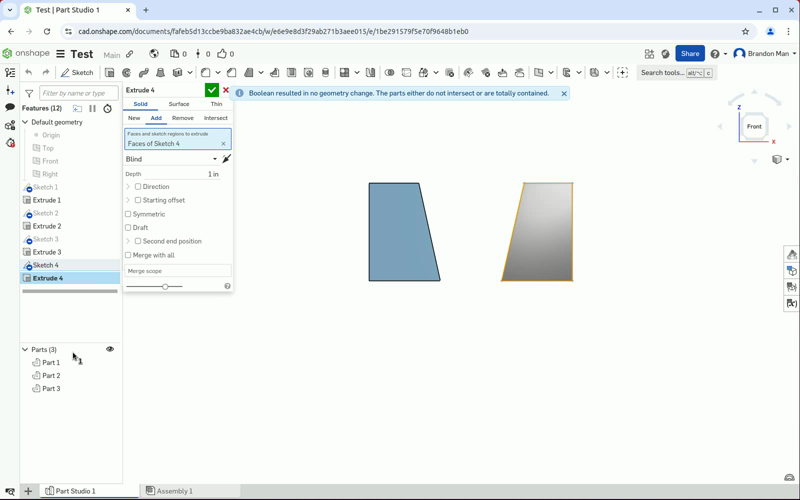
mouse_move(143, 106)
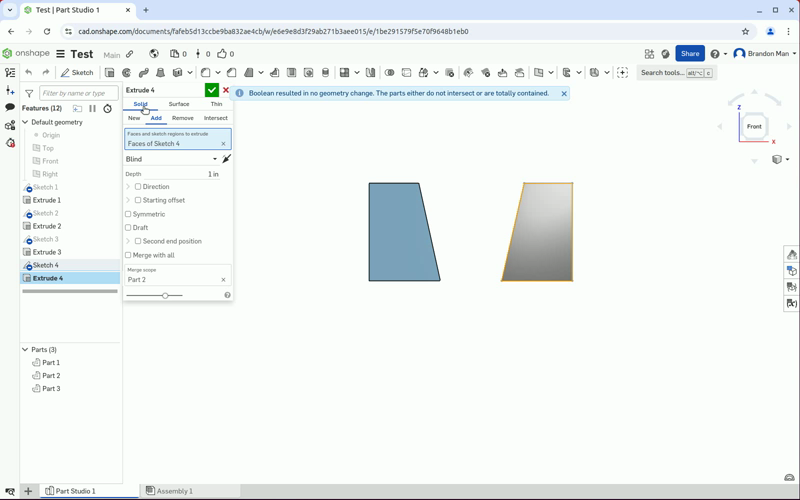
click(143, 106)
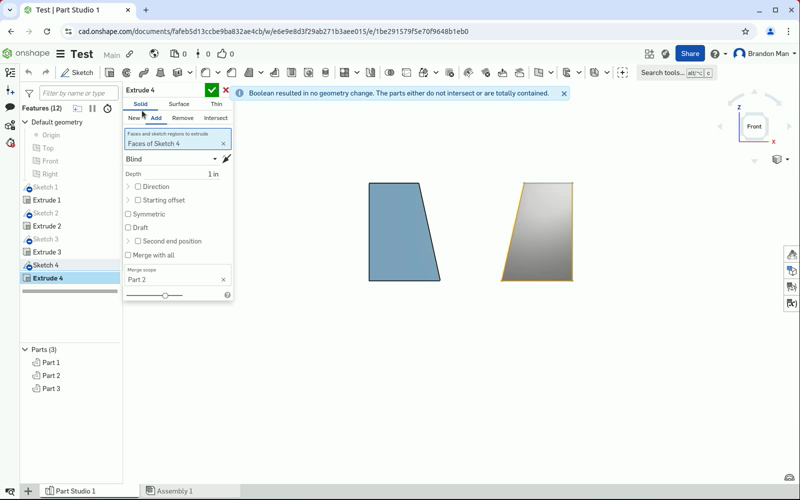
mouse_move(137, 120)
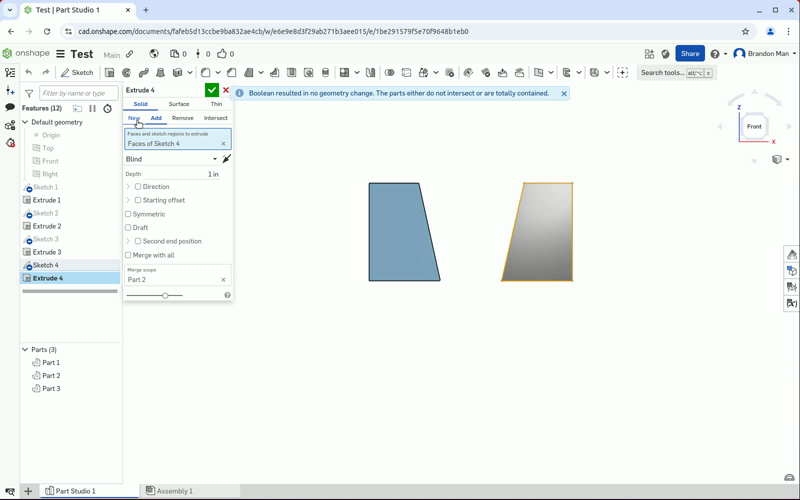
click(137, 120)
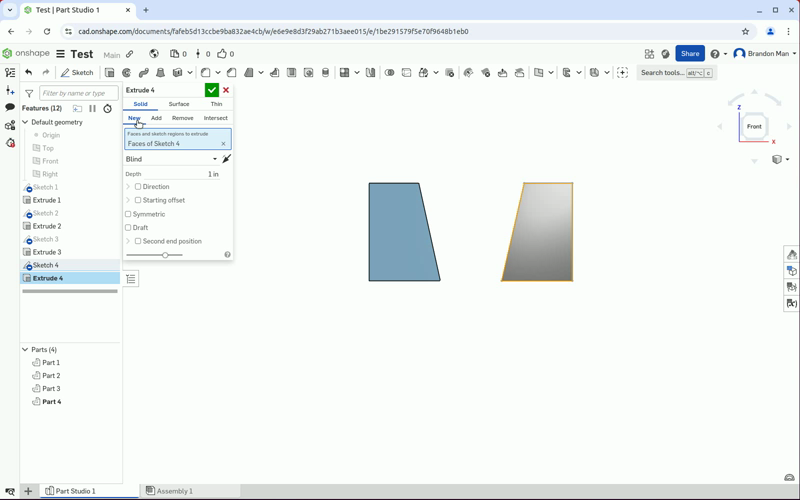
key(tab, 4)
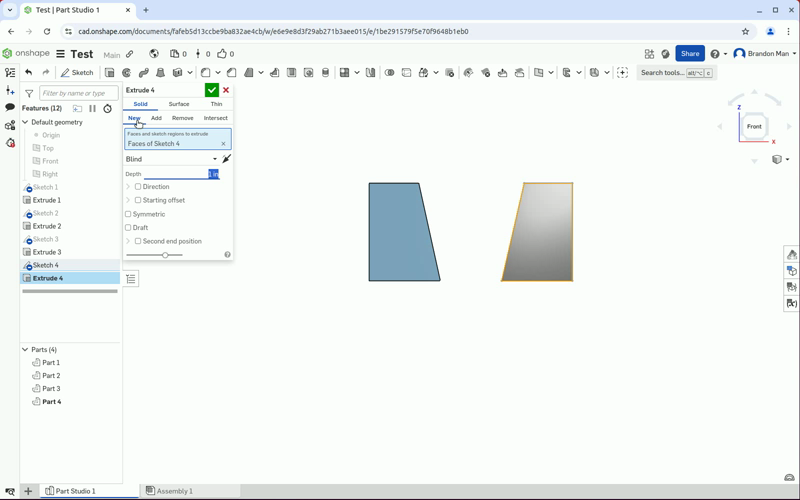
text(5.536)
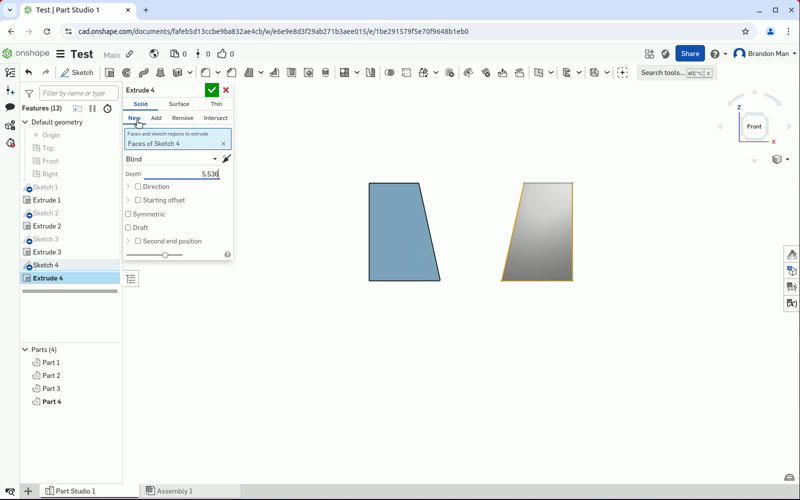
key(enter)
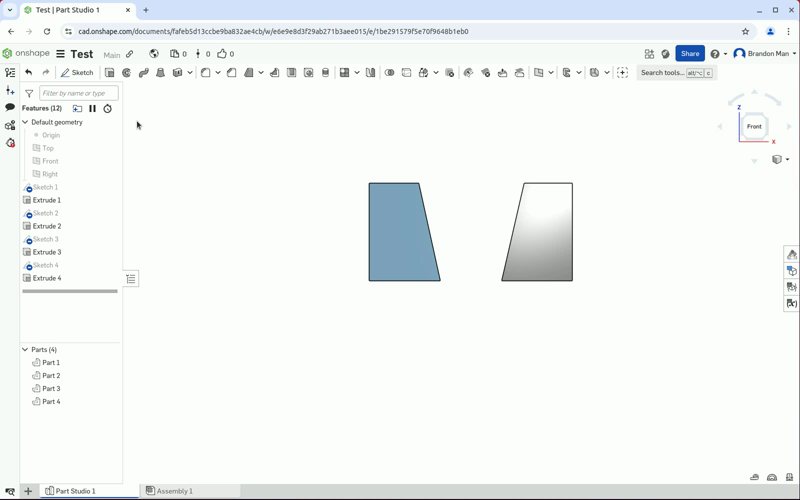
key(shift+h)
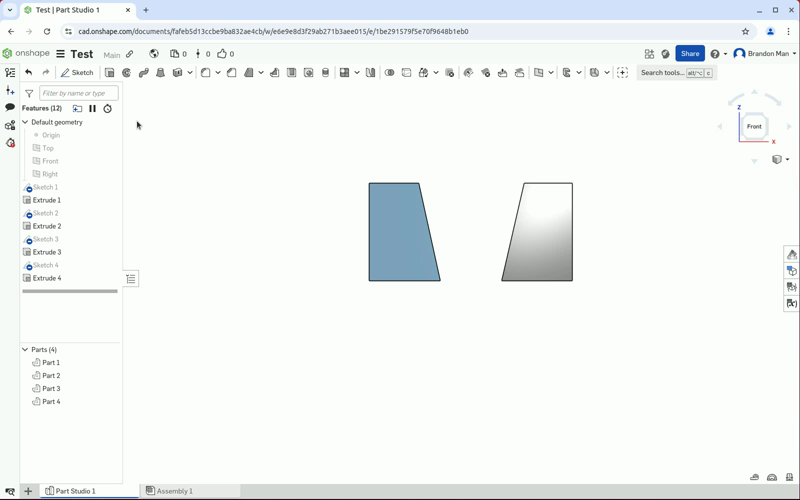
key(shift+h)
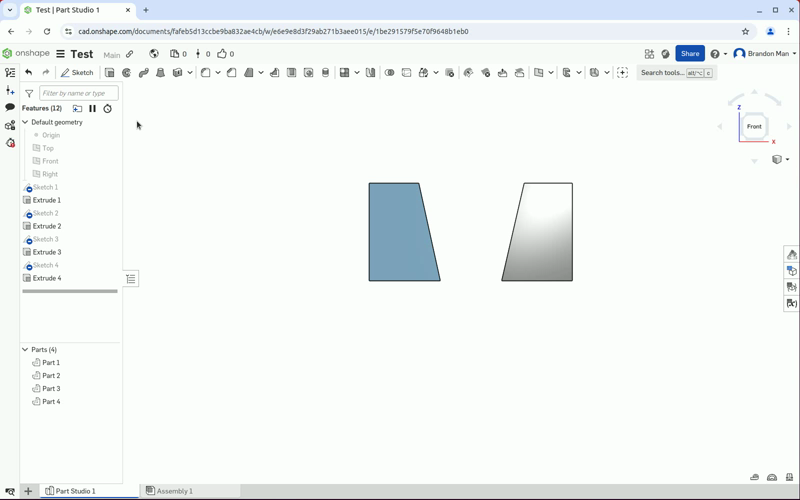
mouse_move(73, 189)
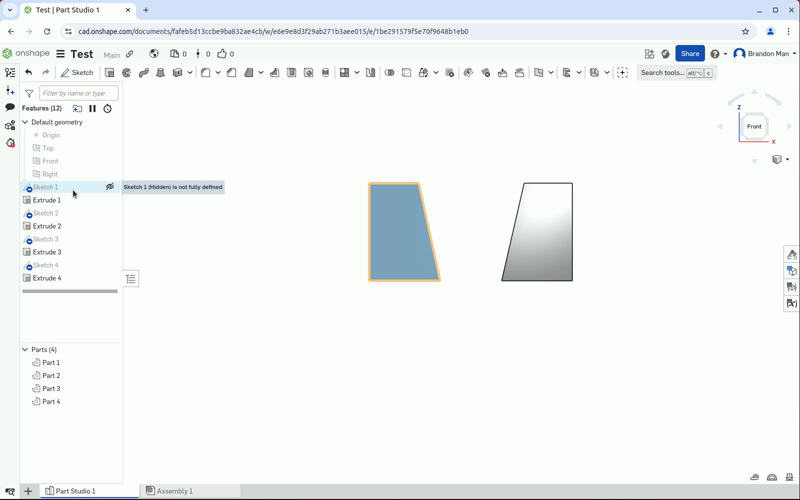
click(73, 189)
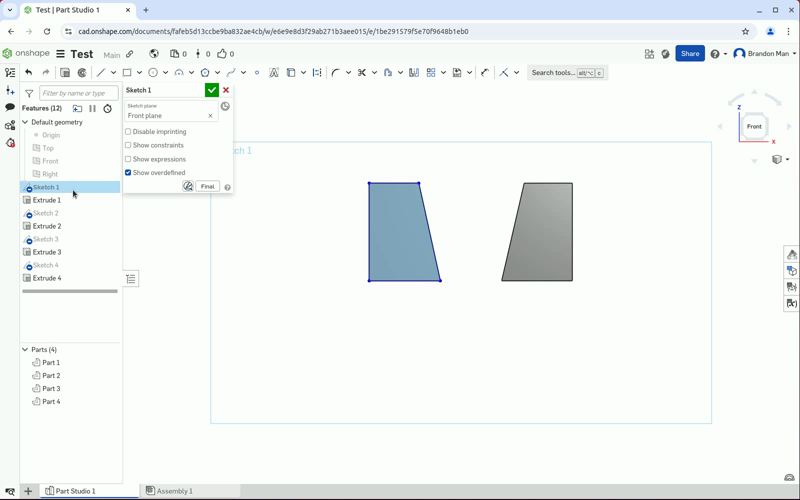
mouse_move(229, 92)
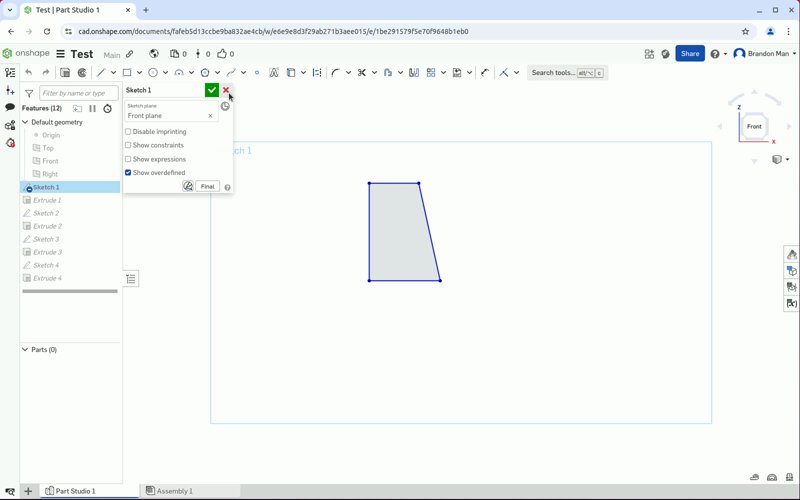
click(229, 92)
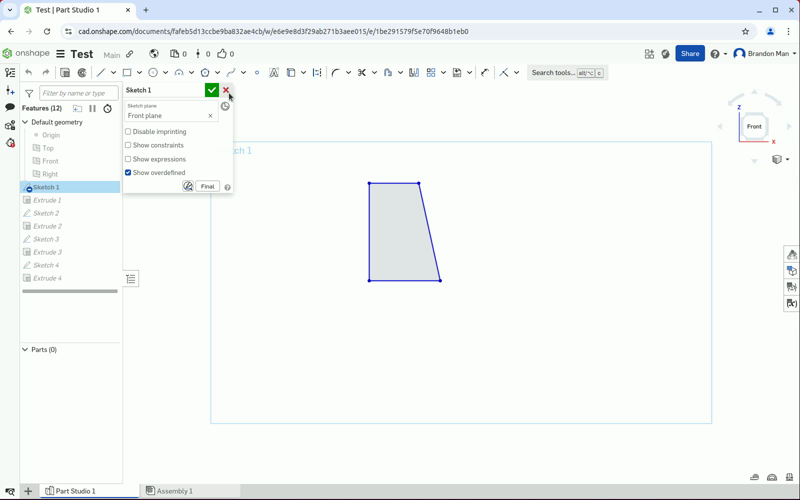
key(shift+s)
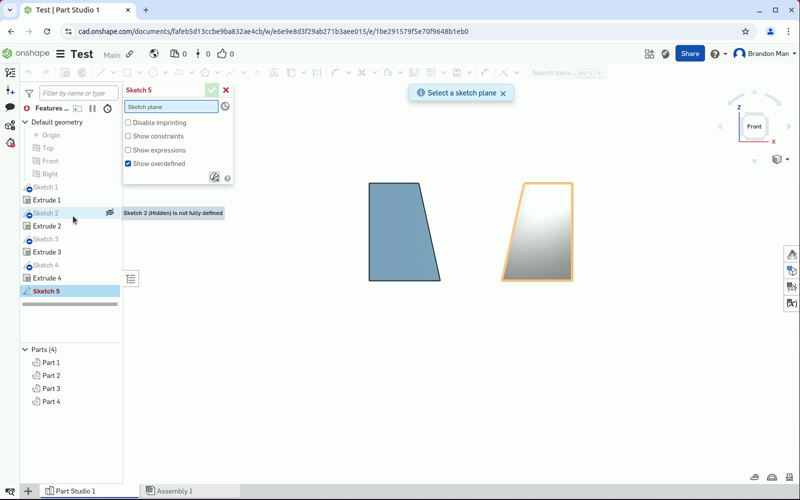
scroll(3)
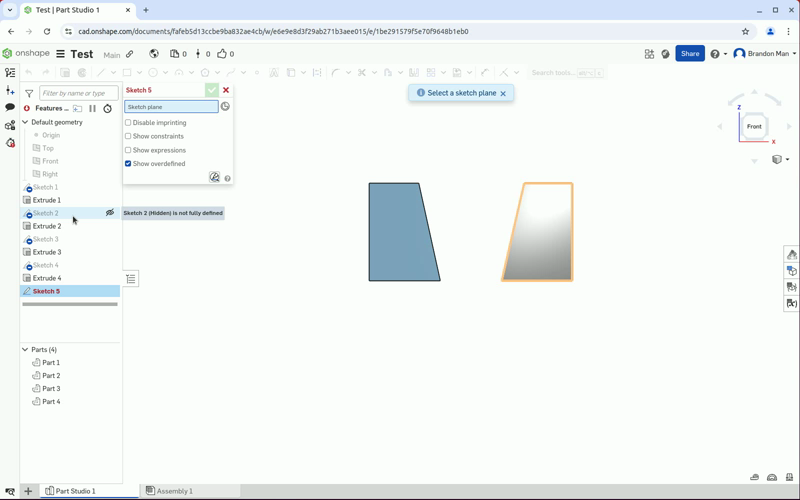
mouse_move(73, 163)
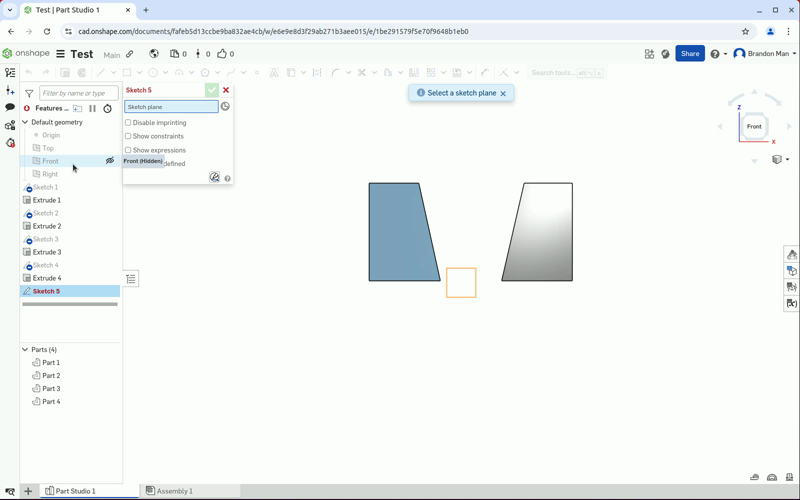
click(73, 163)
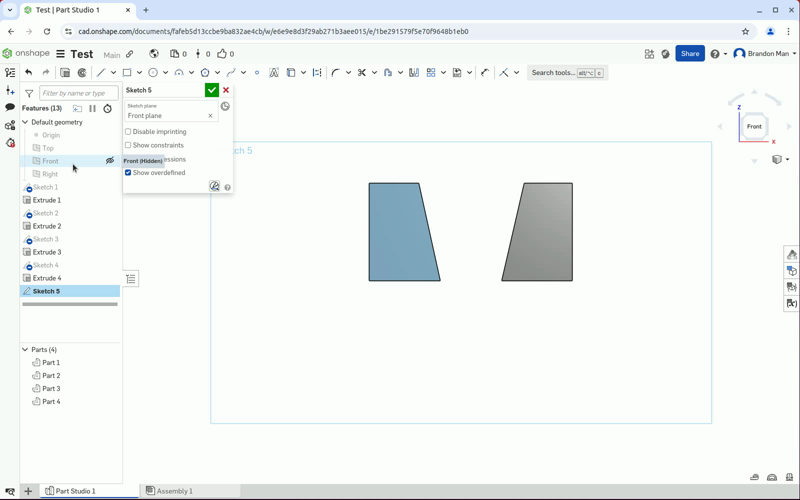
mouse_move(73, 352)
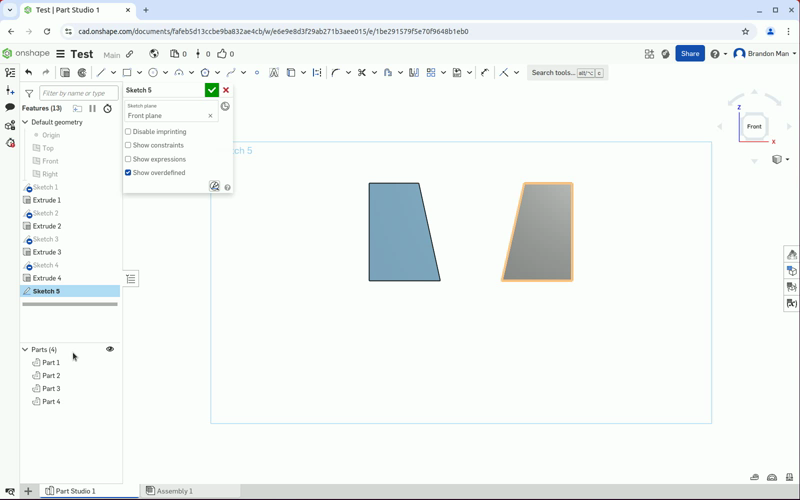
key(y)
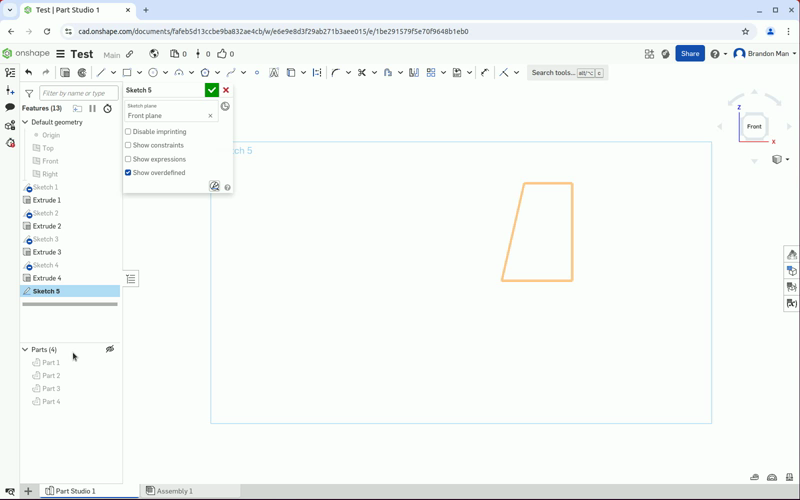
key(l)
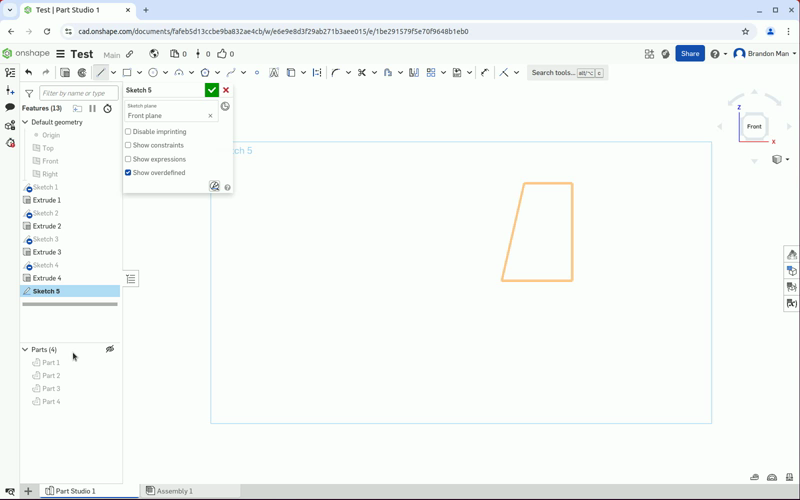
key_down(shift)
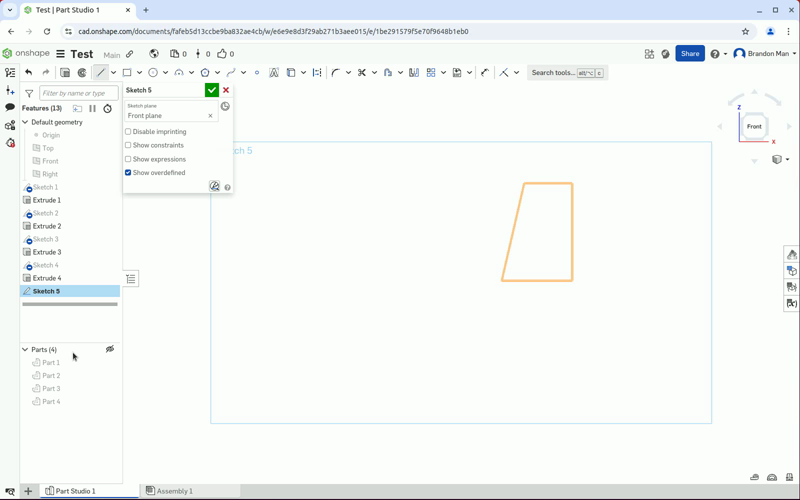
mouse_move(417, 182)
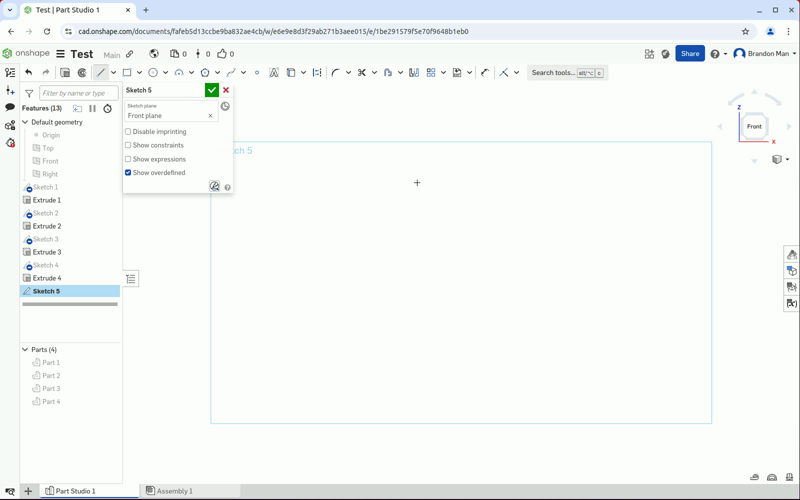
click(417, 182)
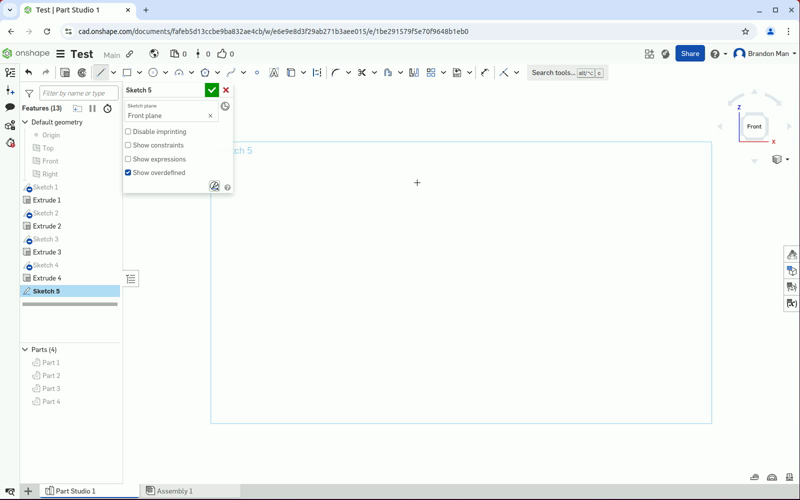
key_up(shift)
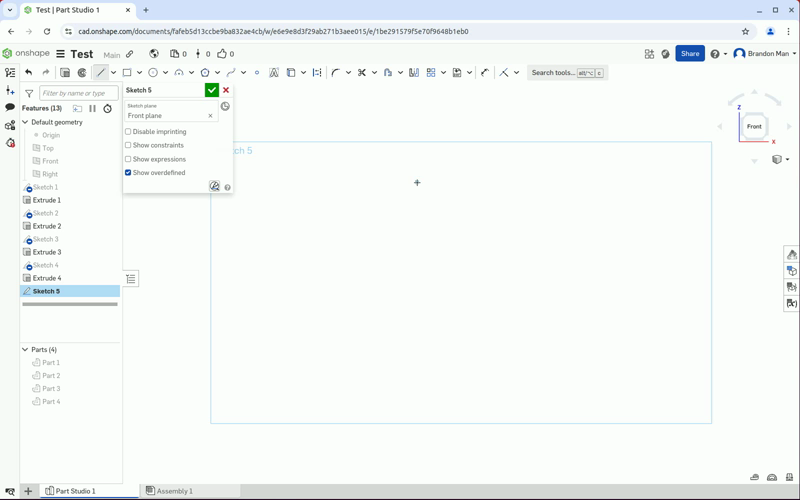
key_down(shift)
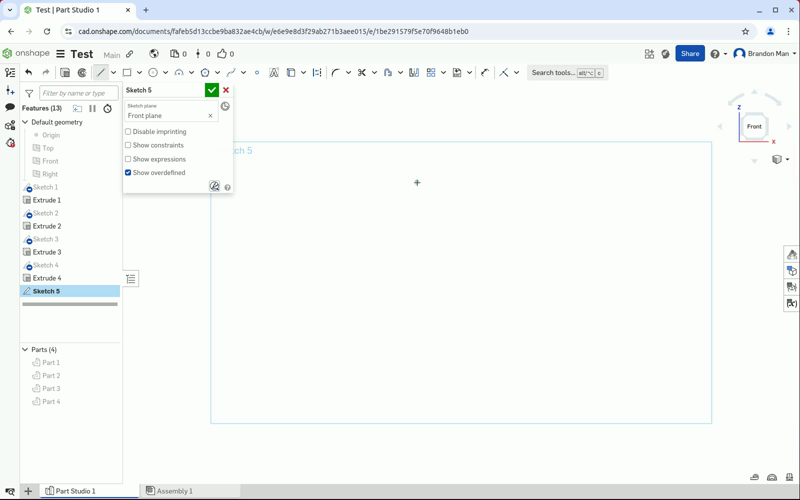
mouse_move(439, 279)
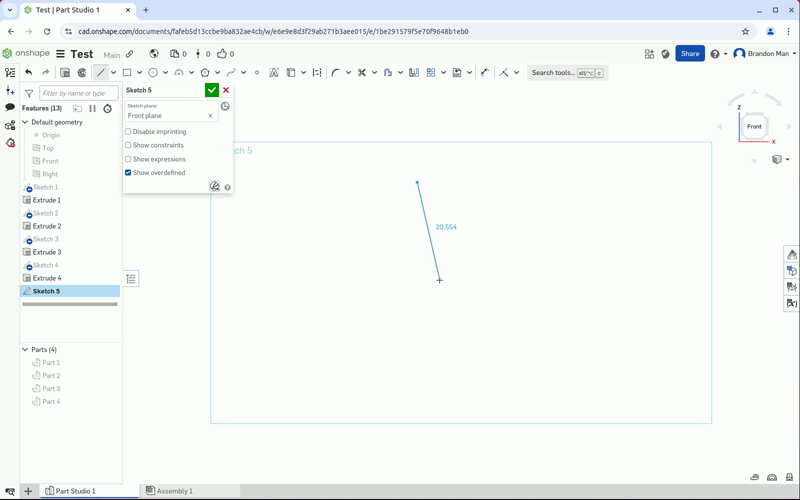
click(439, 279)
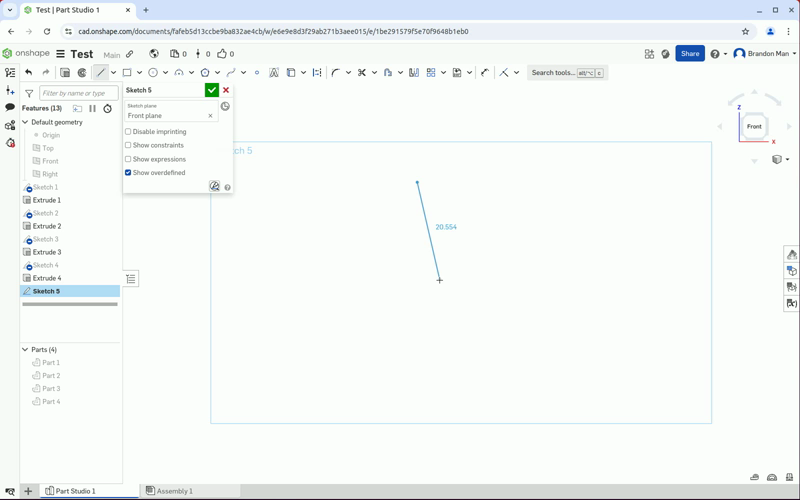
key_up(shift)
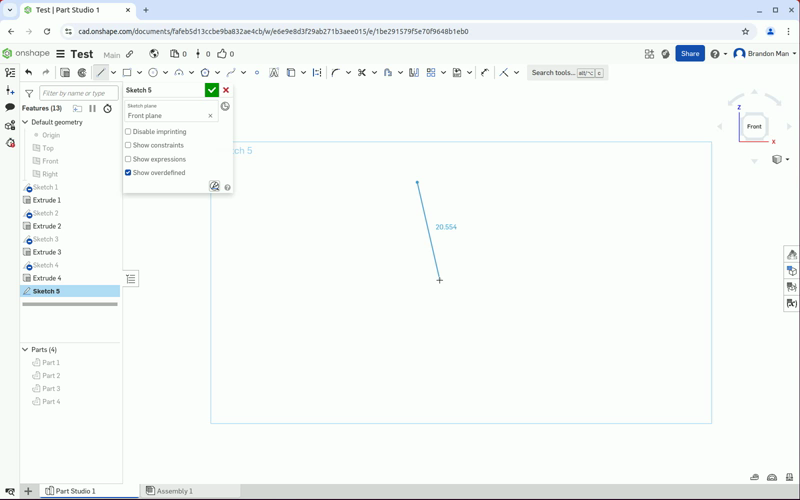
key_down(shift)
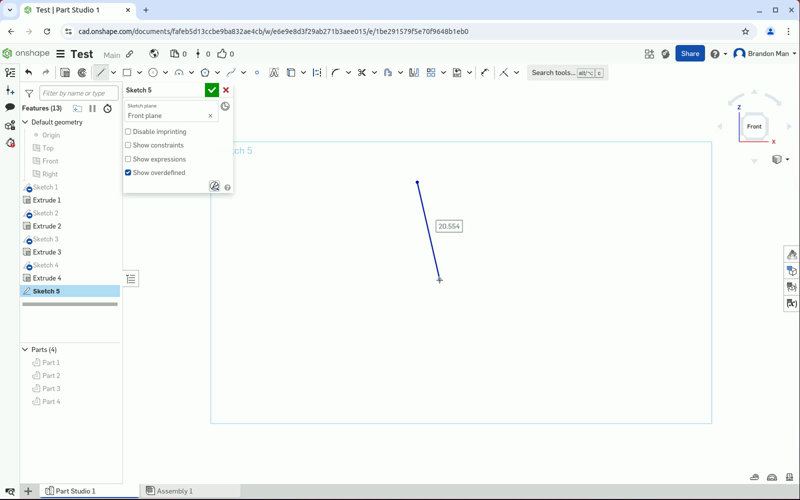
mouse_move(501, 279)
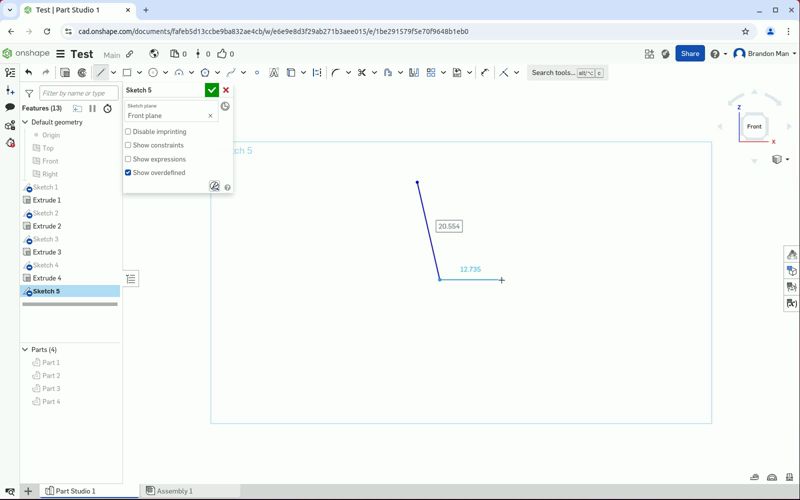
click(501, 279)
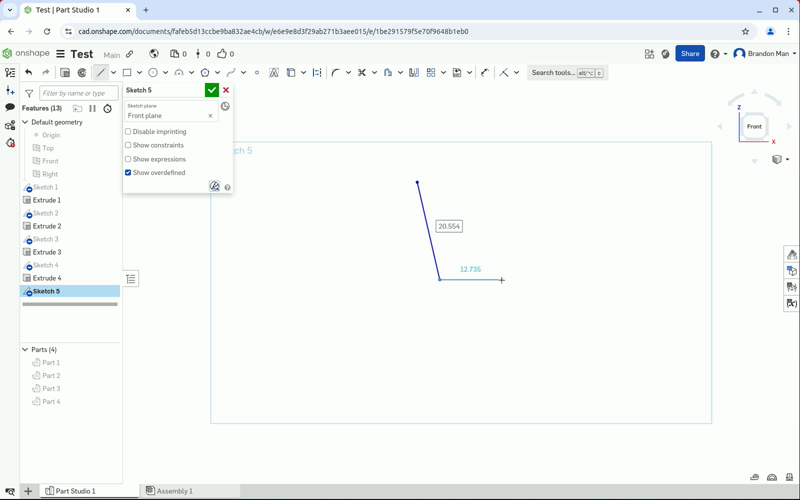
key_up(shift)
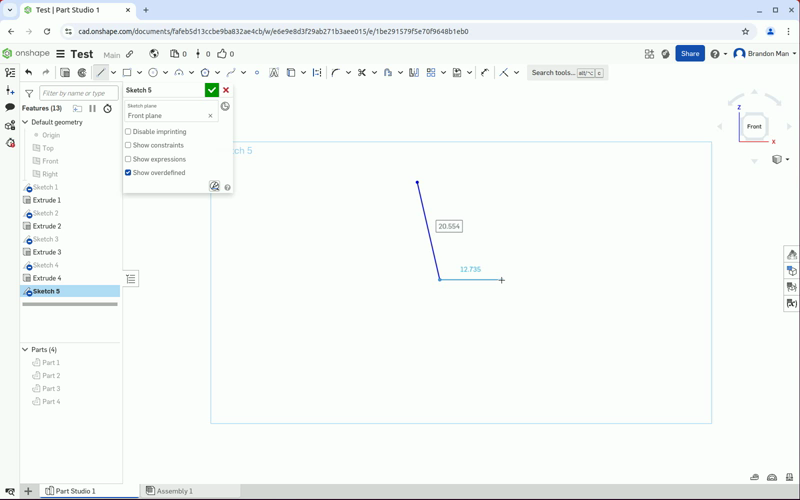
key_down(shift)
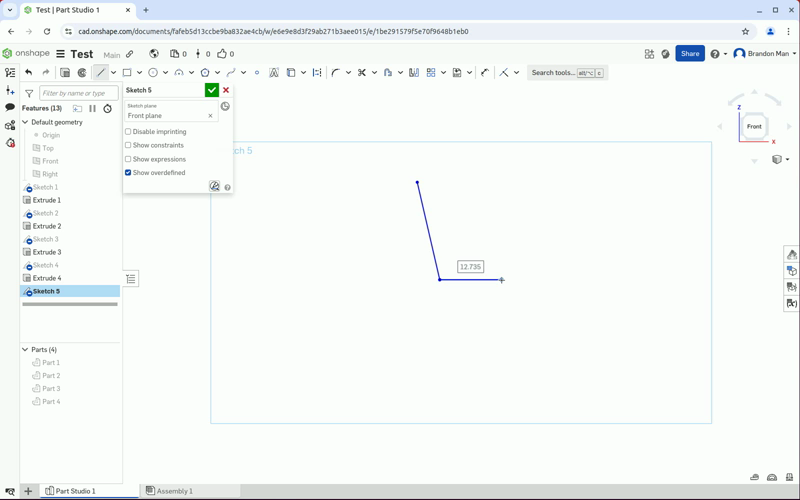
mouse_move(524, 182)
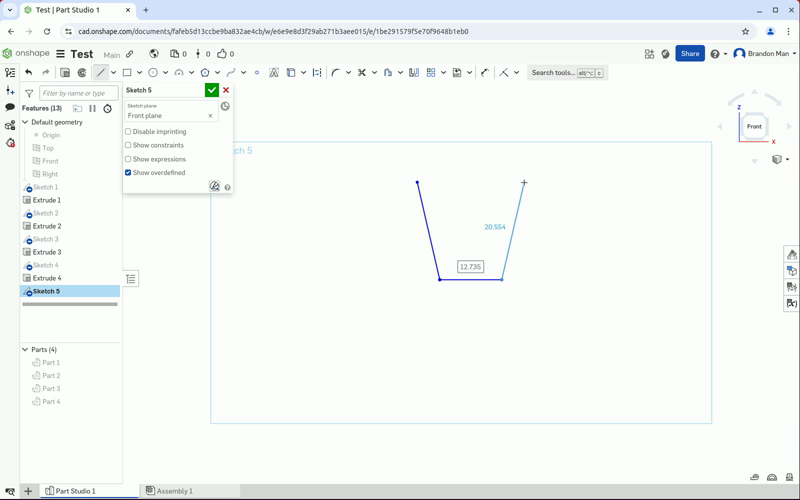
click(524, 182)
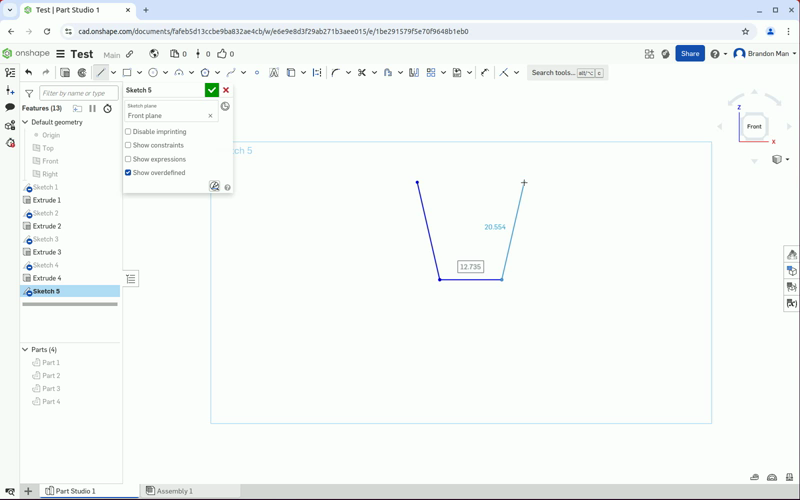
key_up(shift)
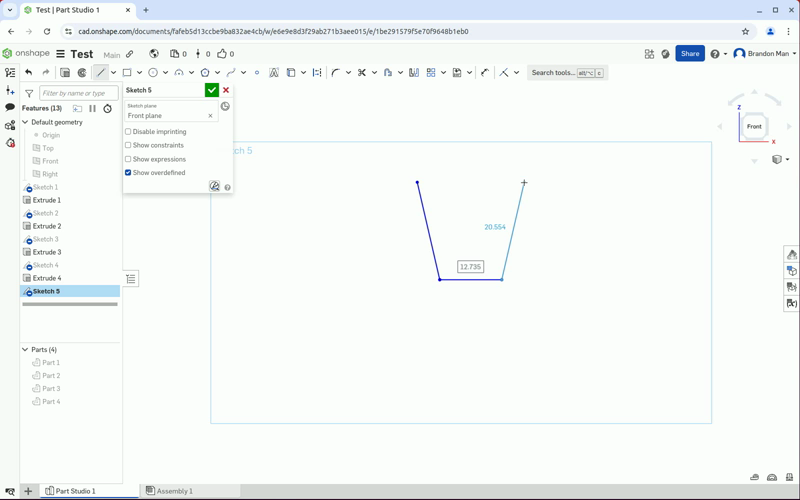
key_down(shift)
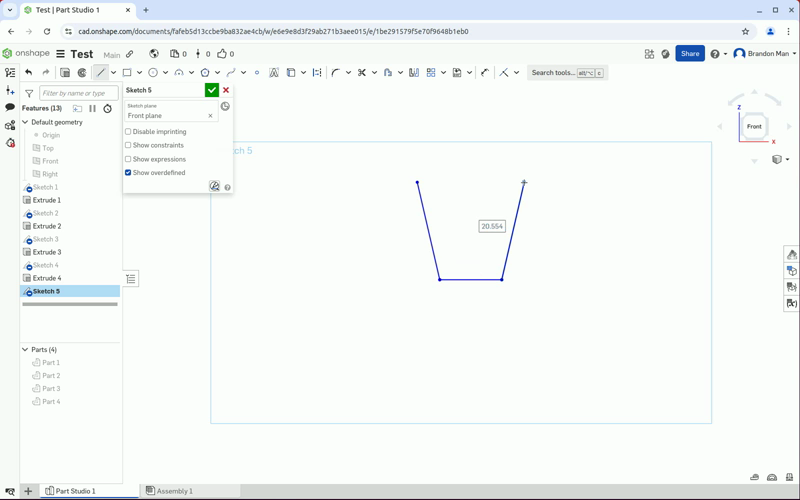
mouse_move(417, 182)
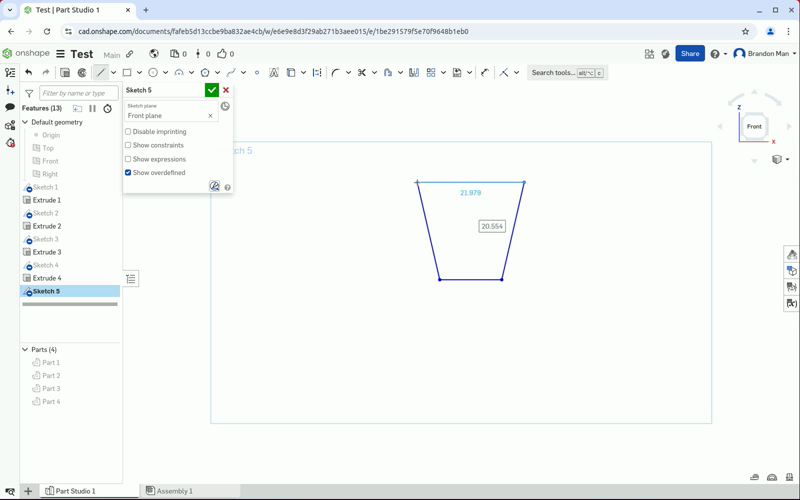
key_up(shift)
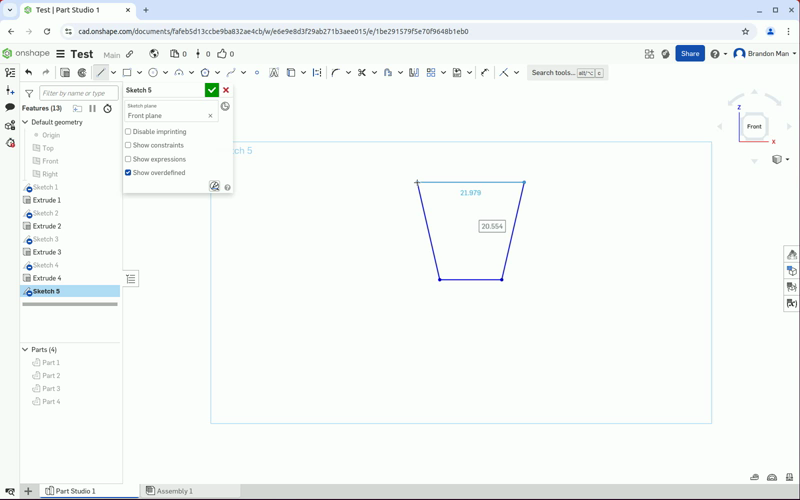
click(417, 182)
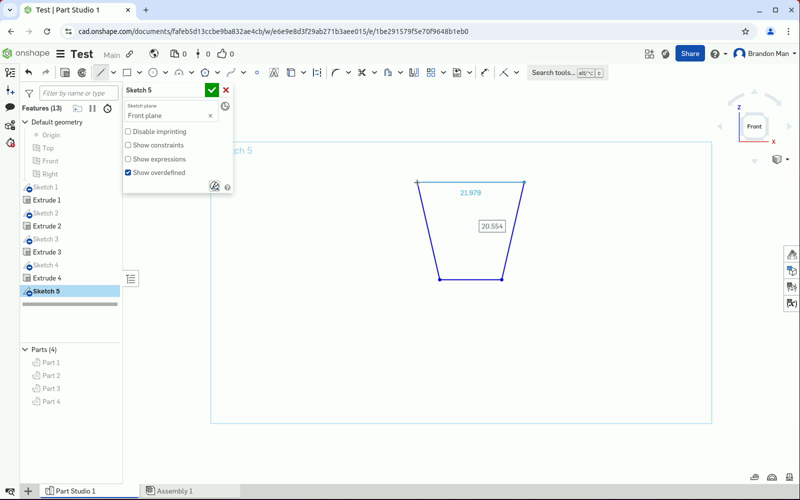
key(esc)
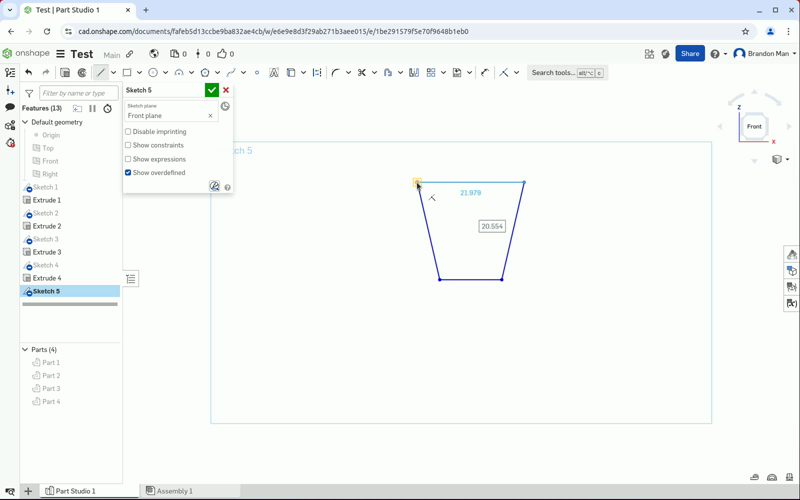
mouse_move(435, 203)
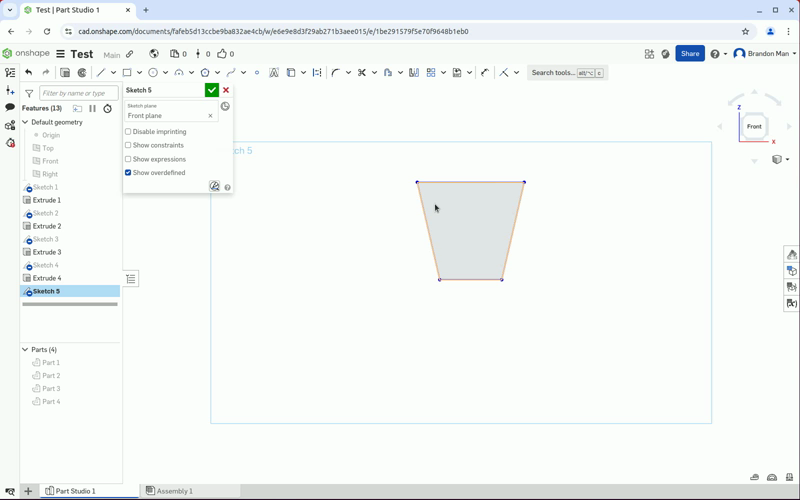
click(435, 203)
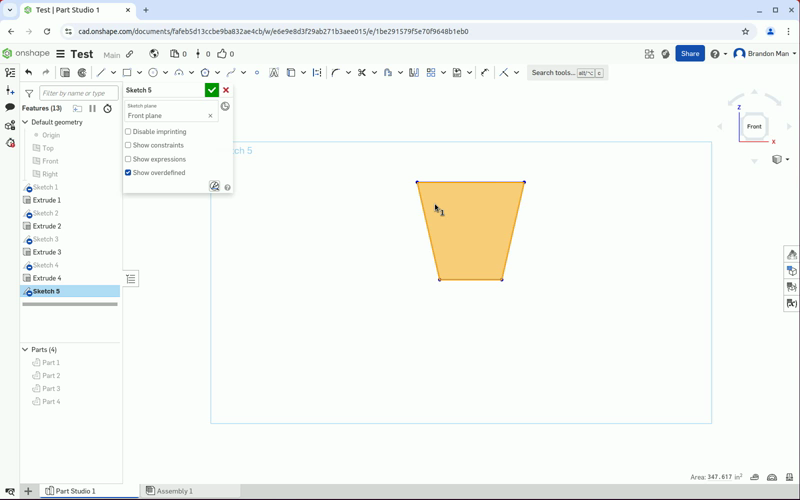
mouse_move(73, 352)
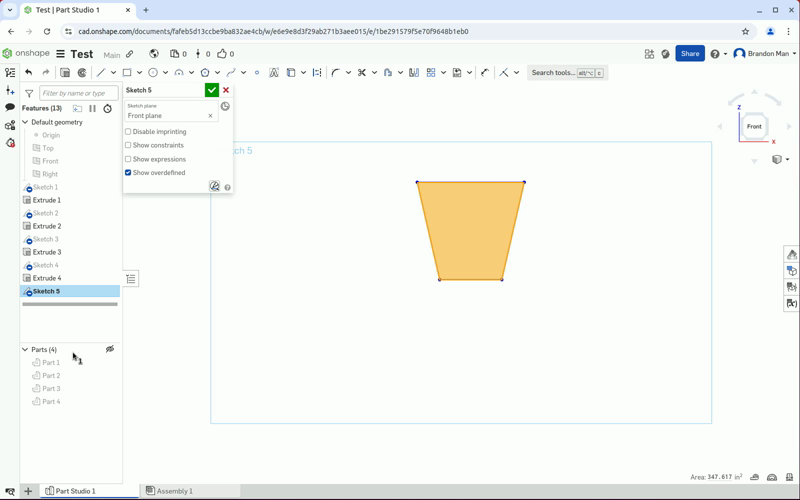
key(shift+y)
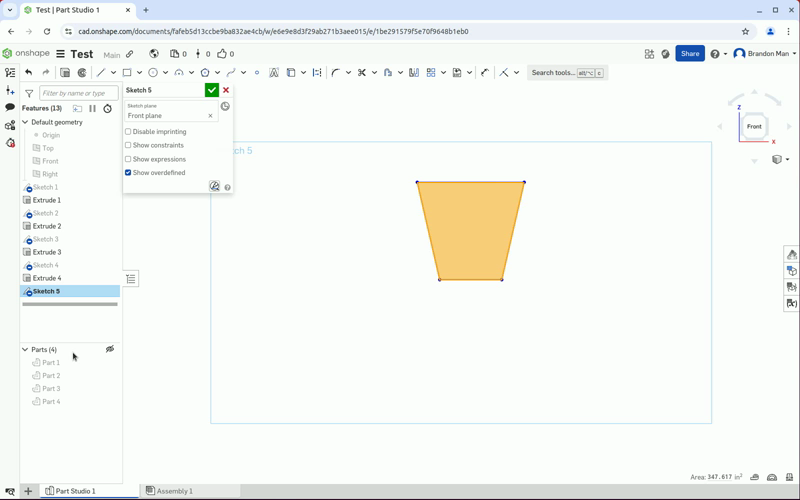
key(shift+e)
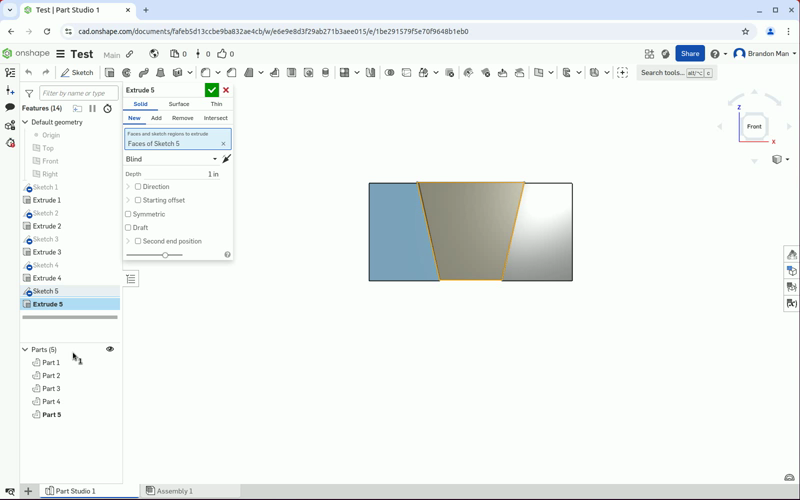
mouse_move(143, 106)
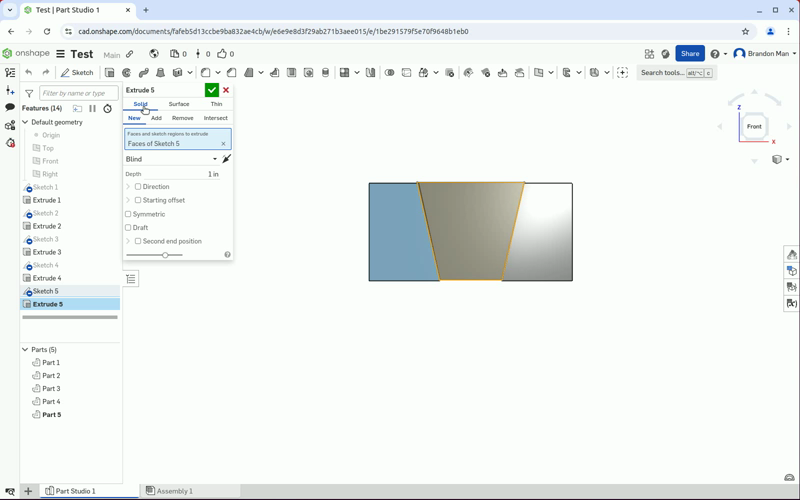
click(143, 106)
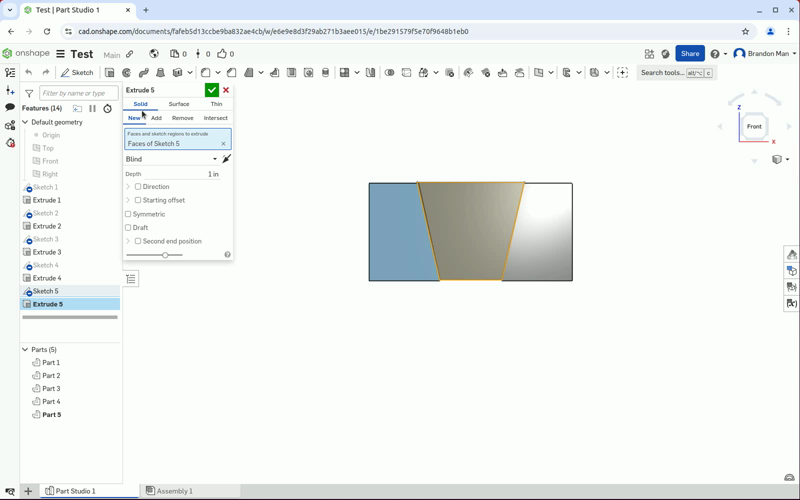
mouse_move(137, 120)
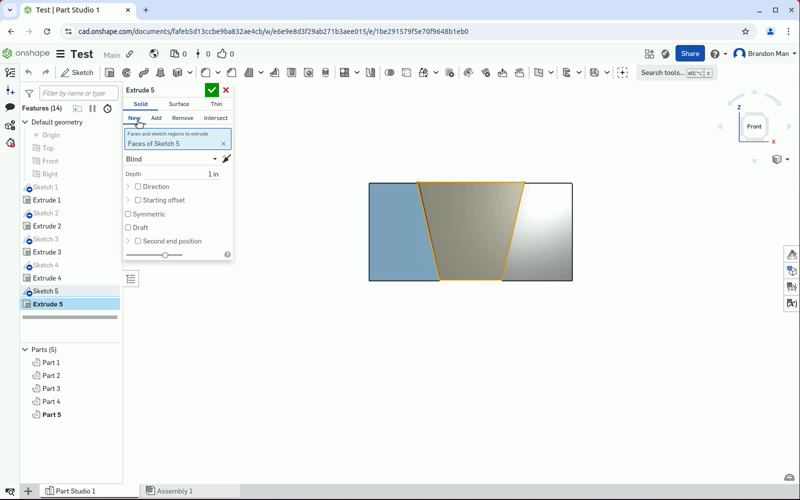
click(137, 120)
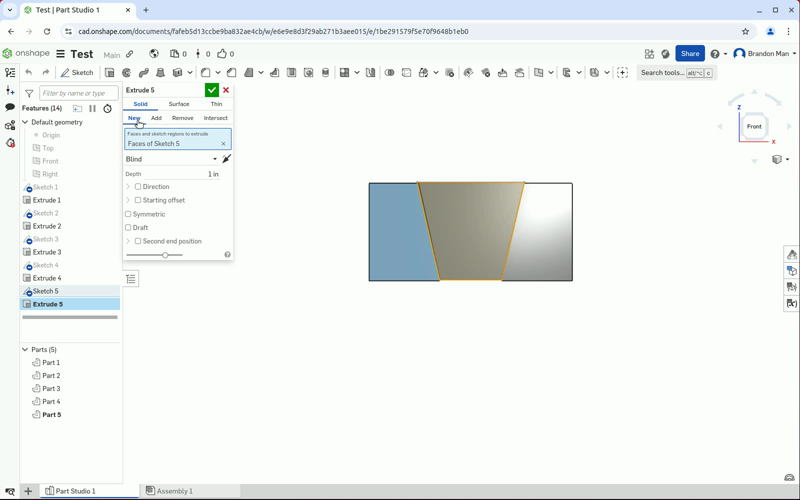
key(tab, 4)
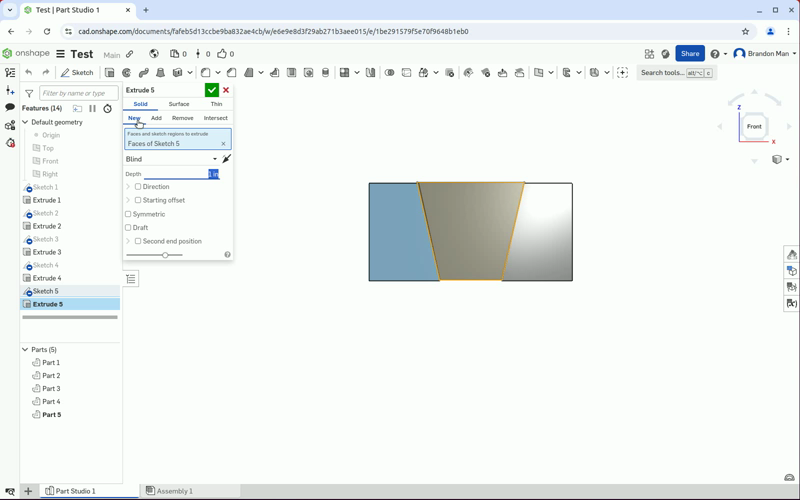
text(5.536)
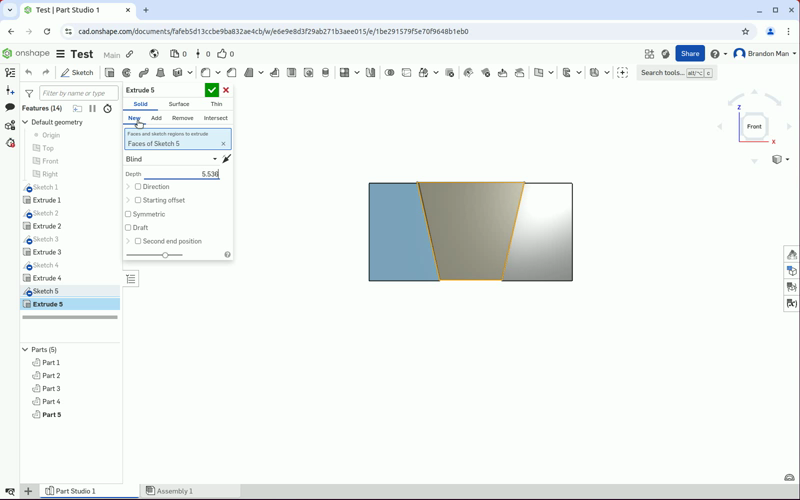
key(enter)
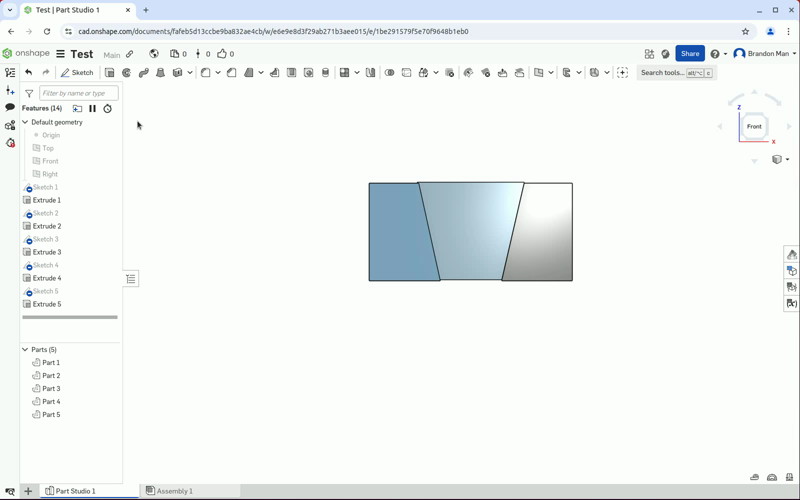
key(shift+h)
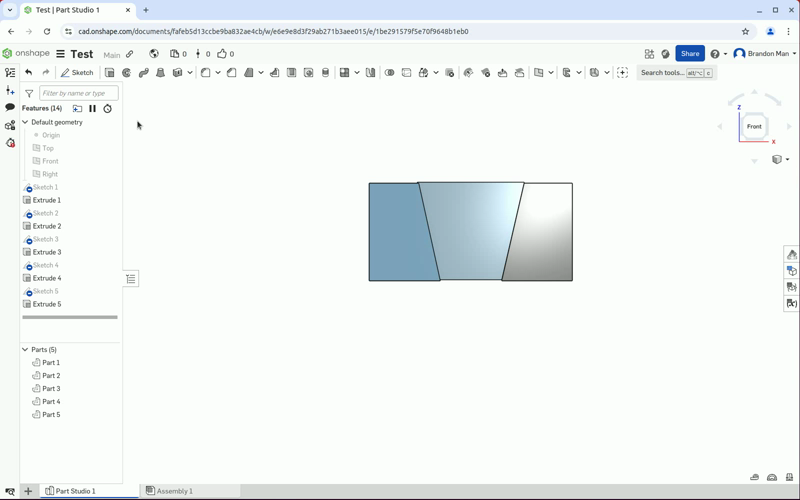
key(shift+h)
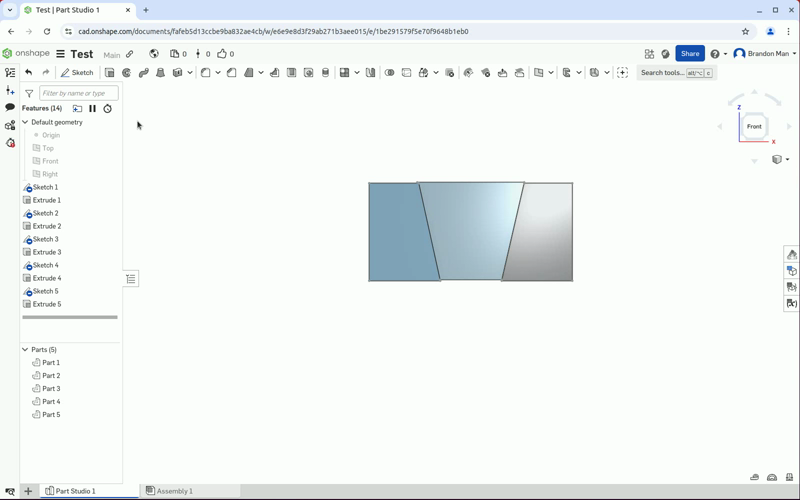
key(shift+7)
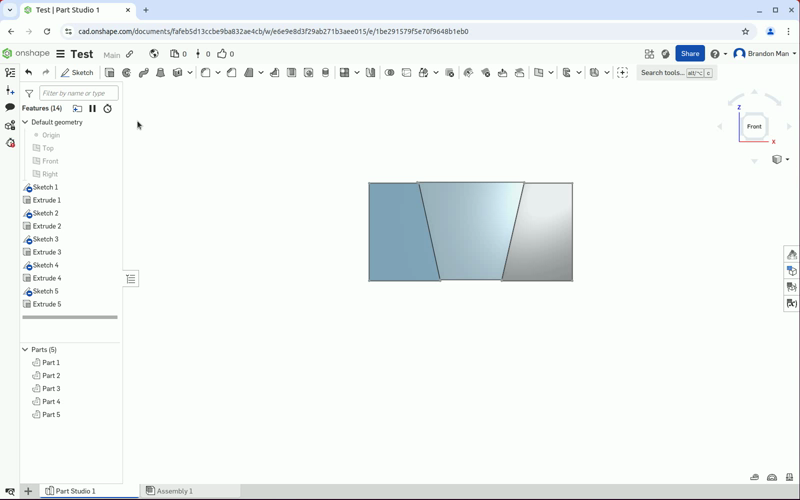
key(left, 2)
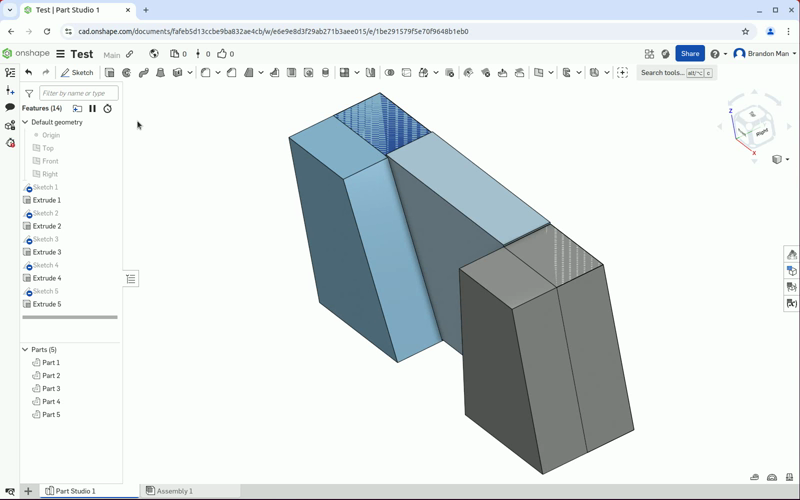
key(down, 2)
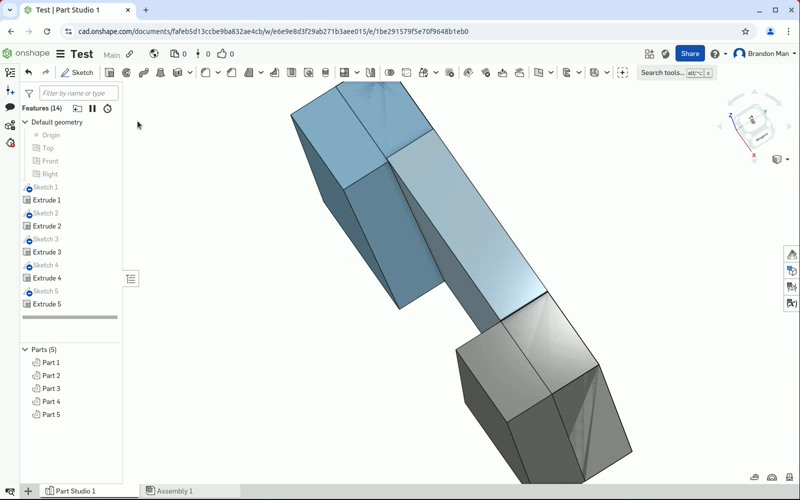
key(up, 2)
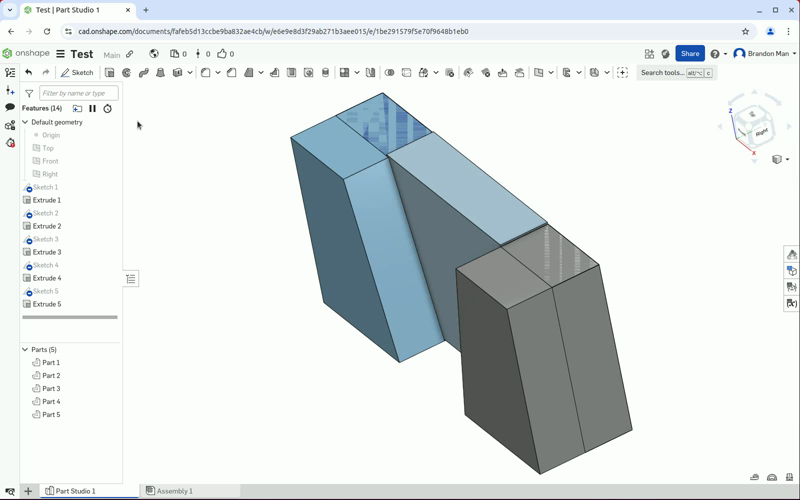
key(right, 2)
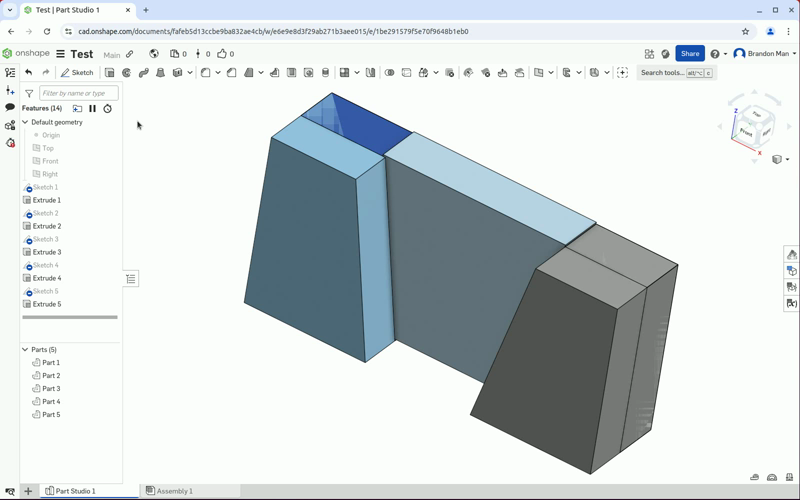
mouse_move(73, 189)
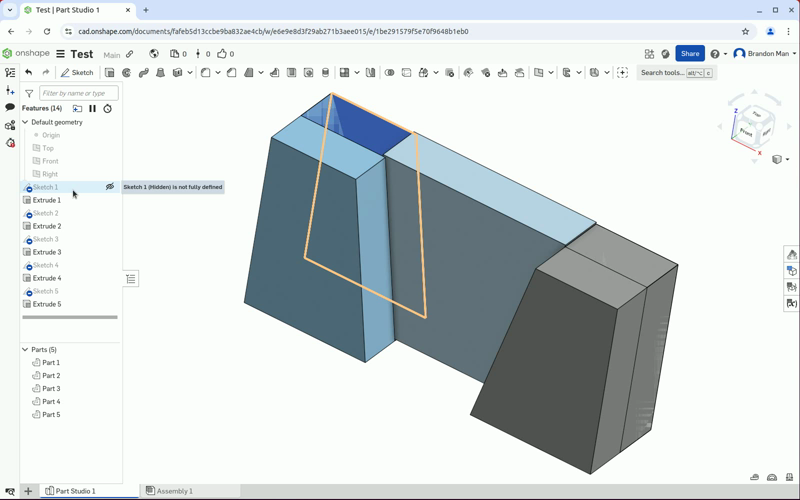
click(73, 189)